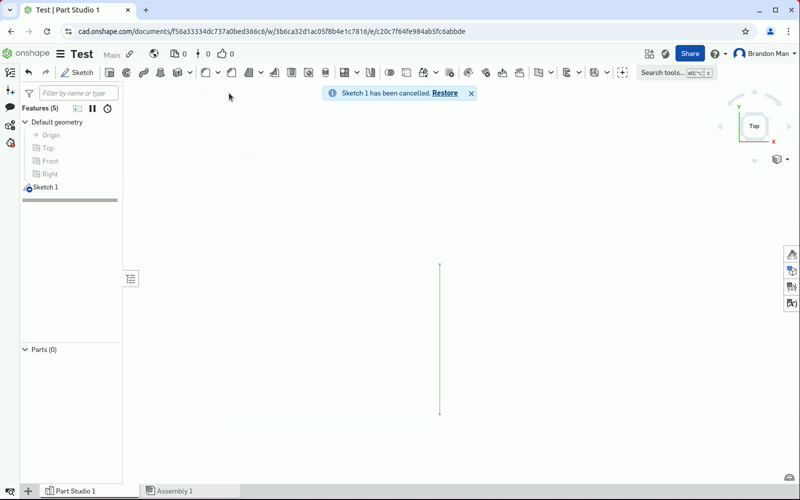
key(shift+h)
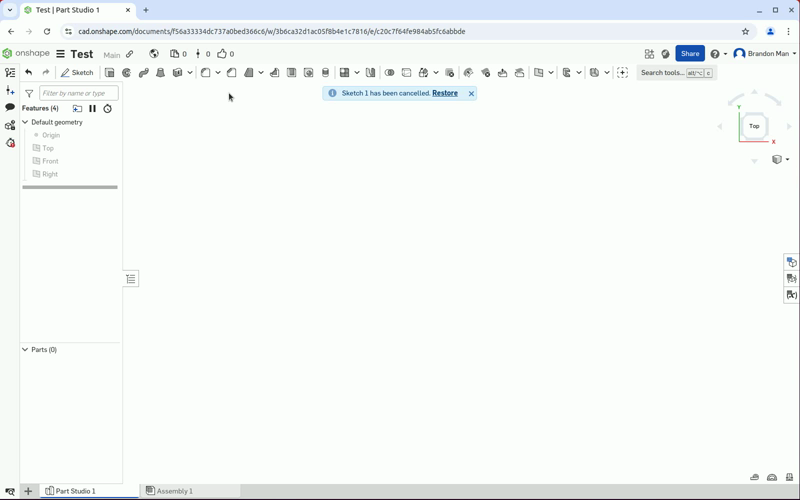
mouse_move(73, 352)
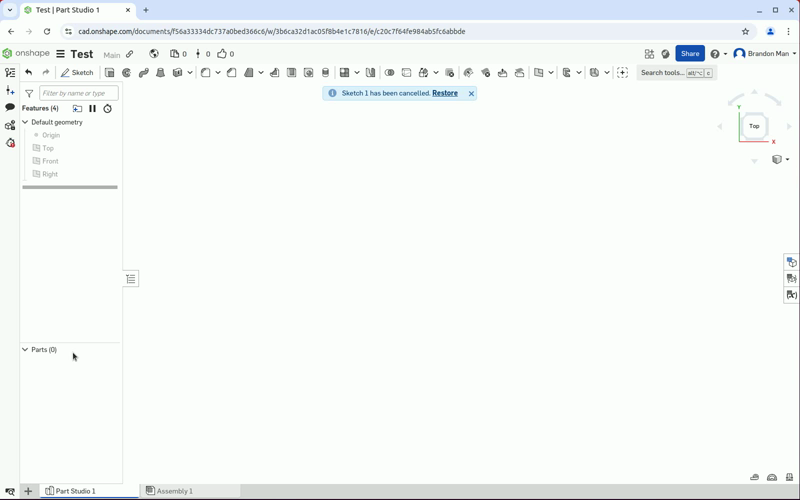
key(y)
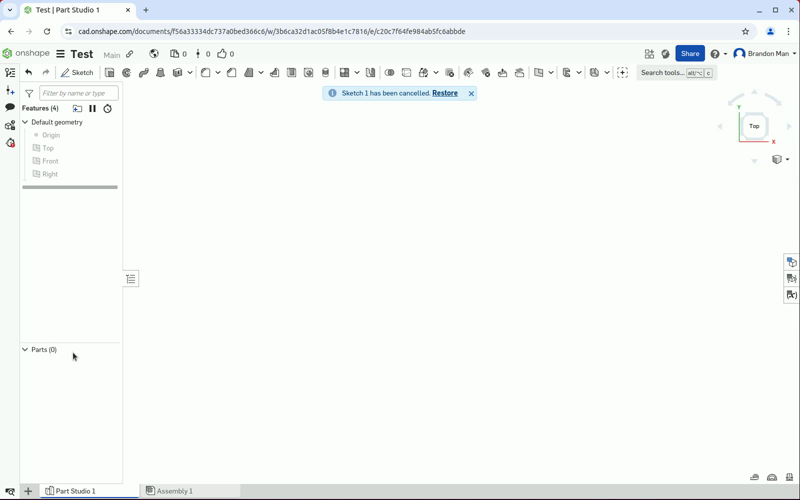
key(shift+p)
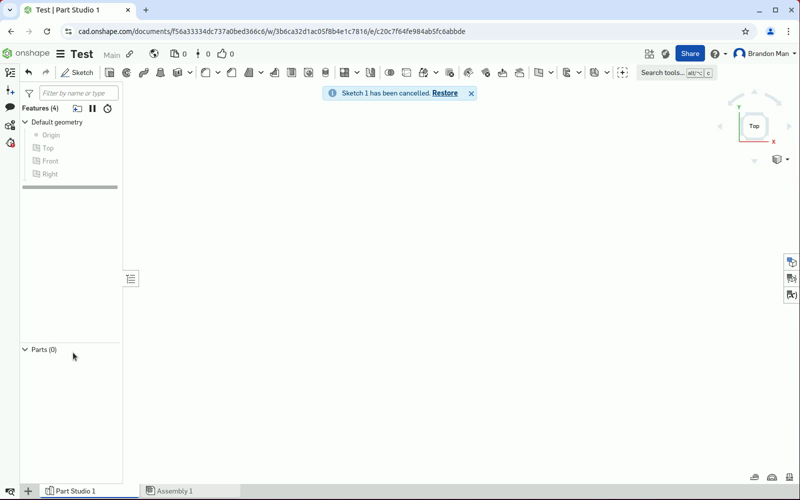
key(space)
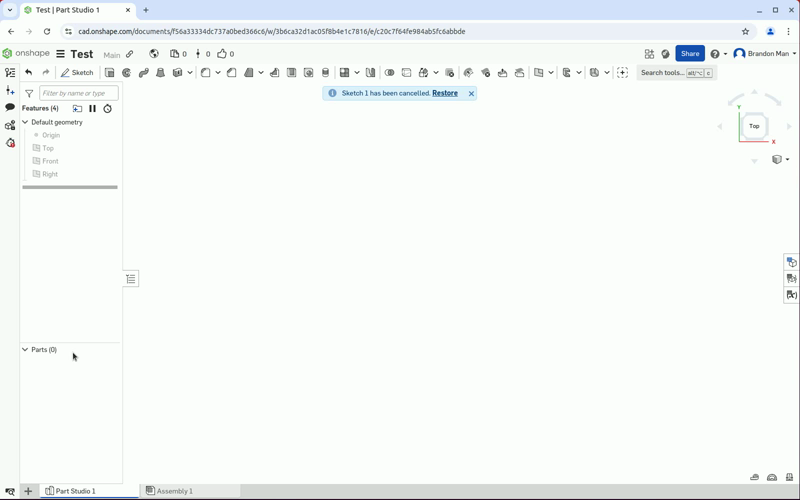
key_down(shift)
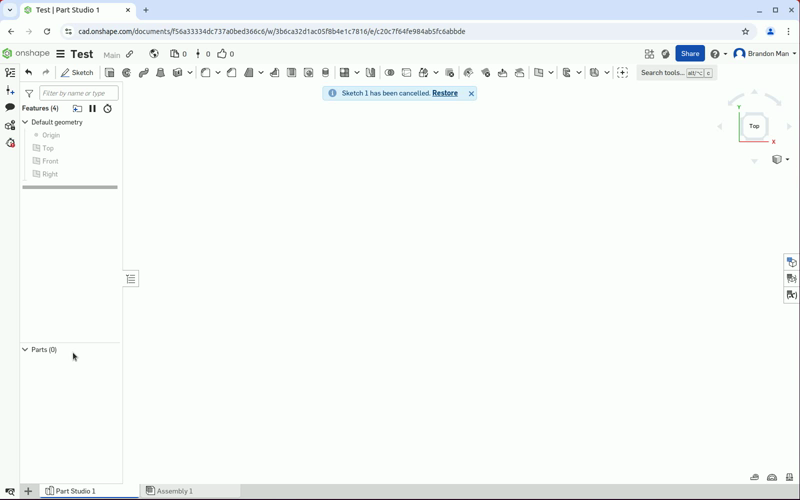
key(up)
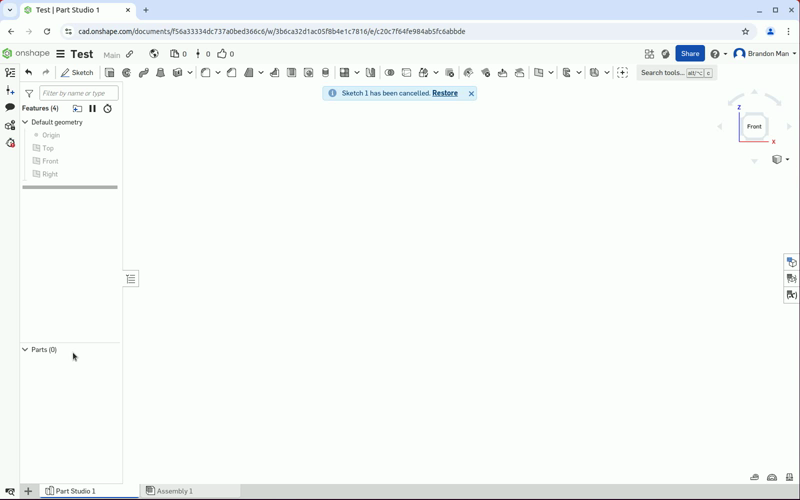
key_up(shift)
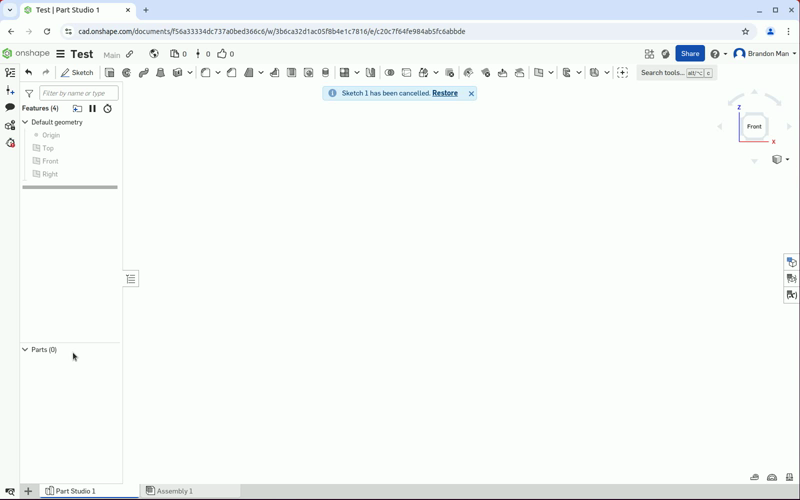
mouse_move(73, 352)
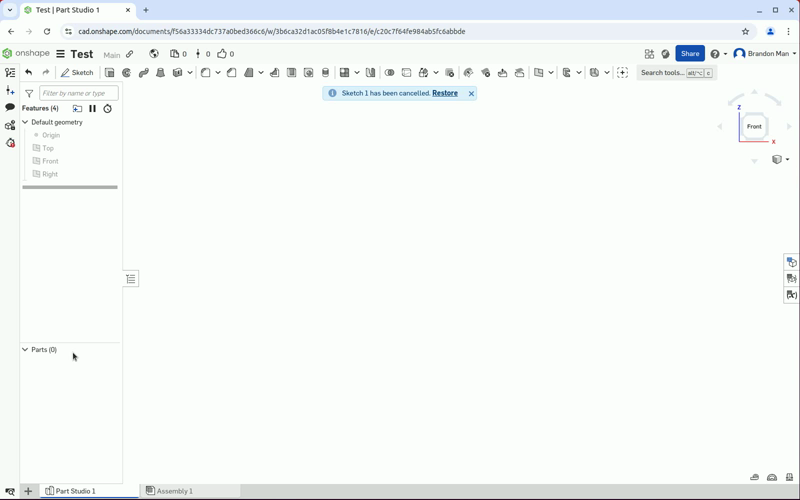
key(shift+y)
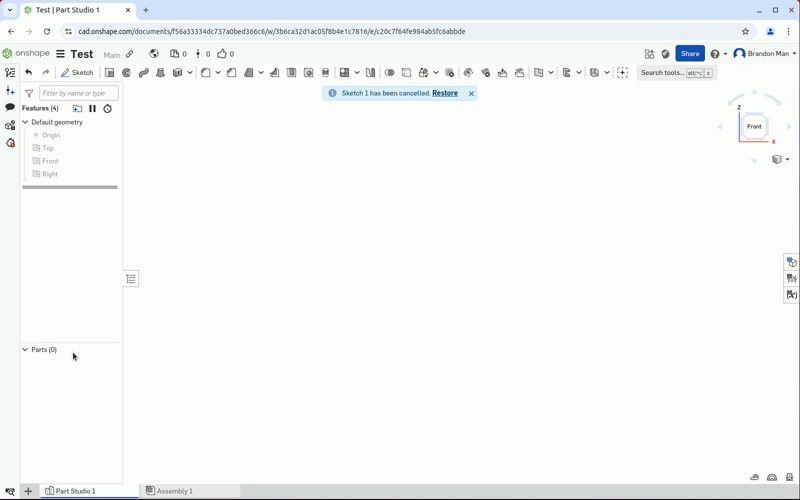
key(shift+s)
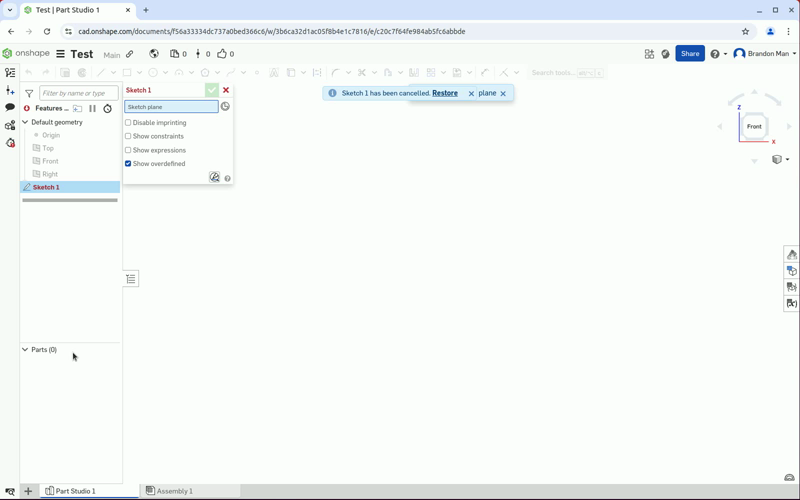
mouse_move(73, 163)
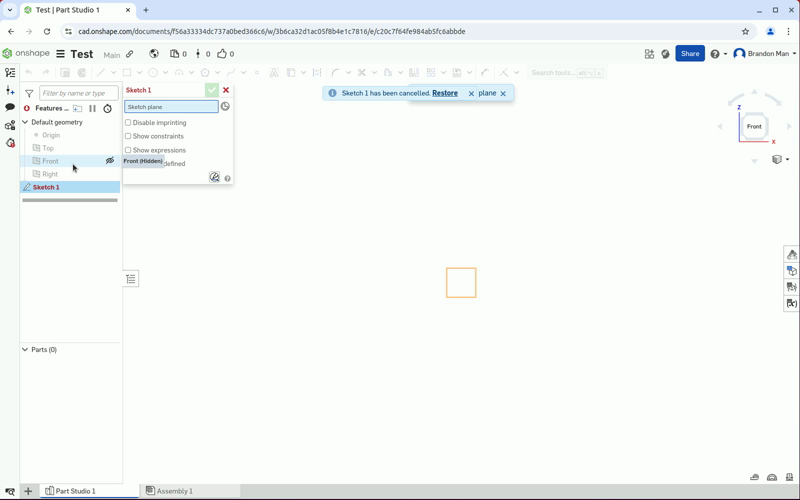
click(73, 163)
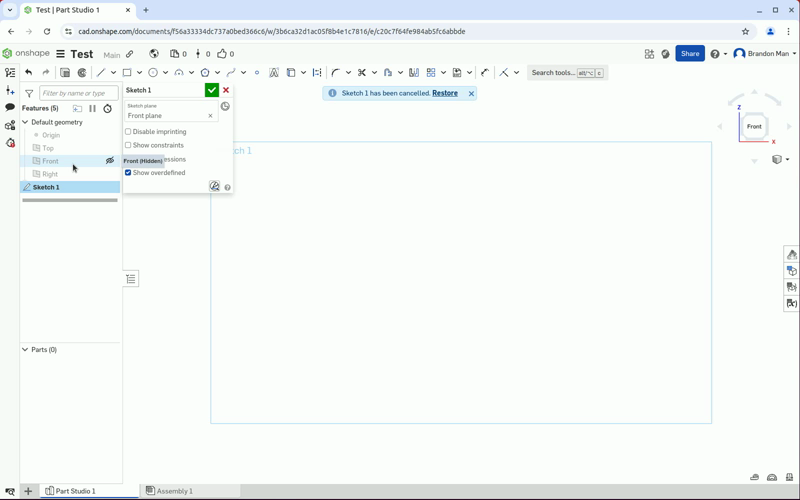
mouse_move(73, 352)
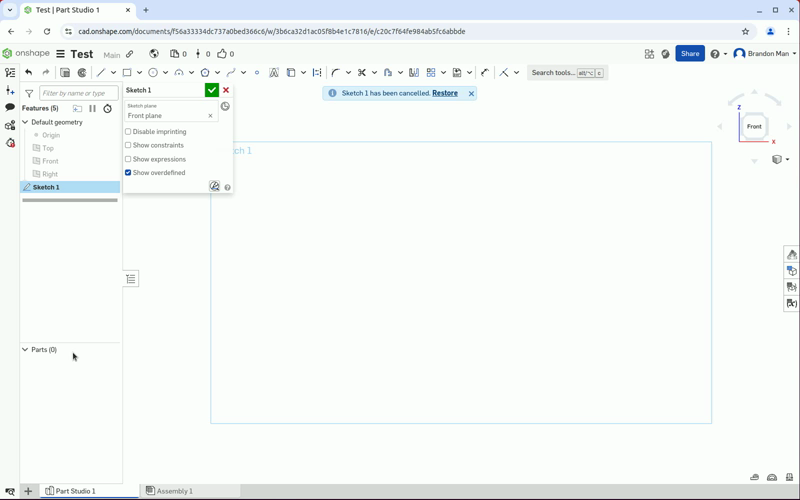
key(y)
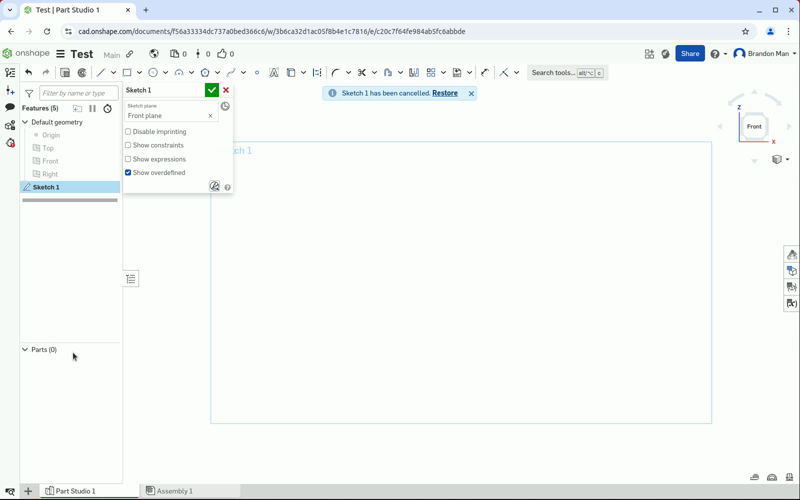
key(l)
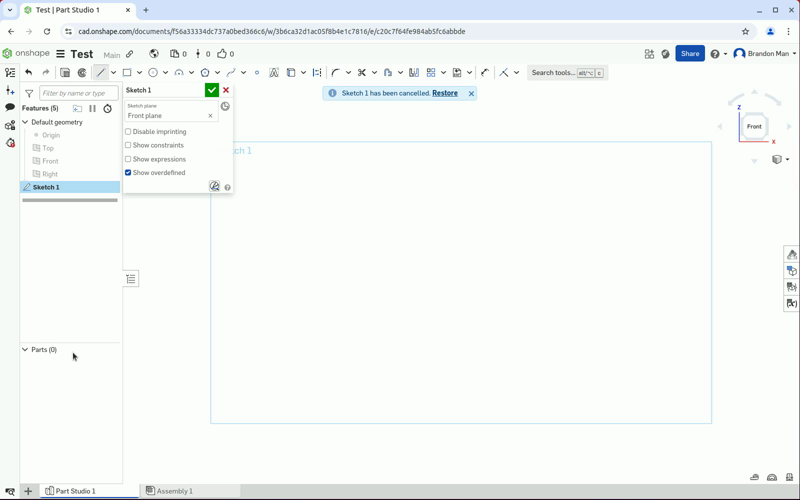
key_down(shift)
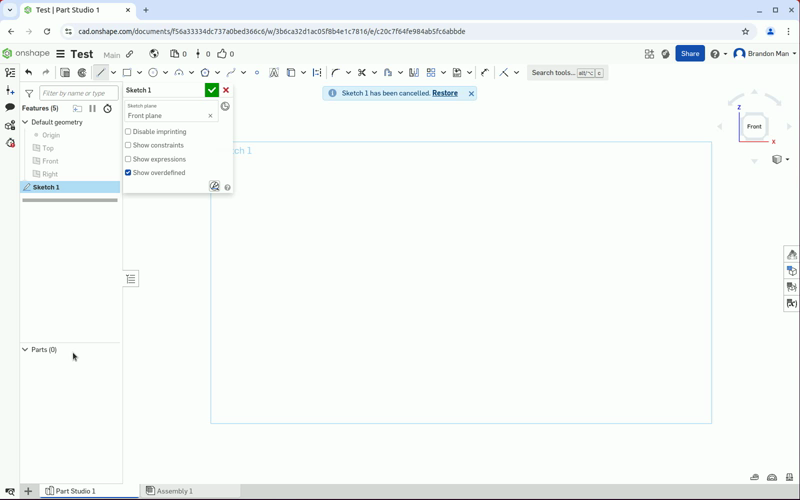
mouse_move(449, 356)
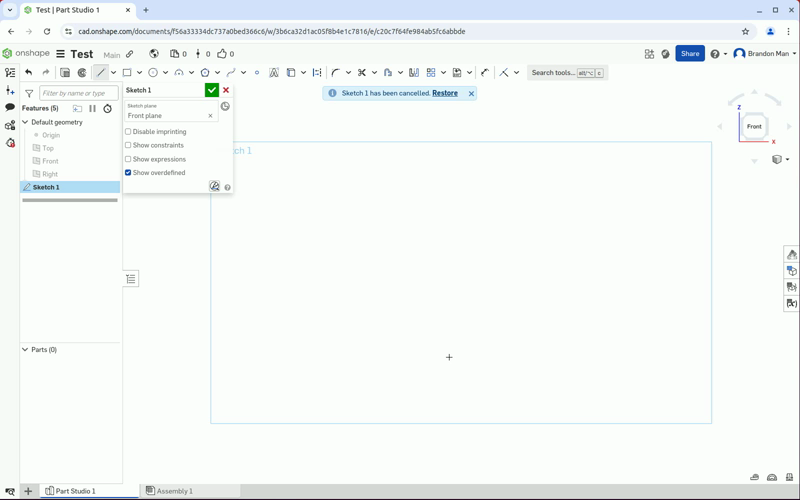
click(449, 356)
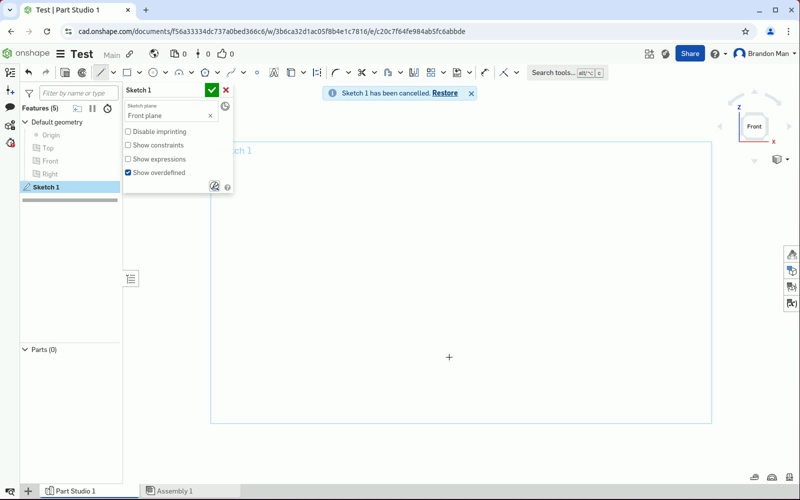
key_up(shift)
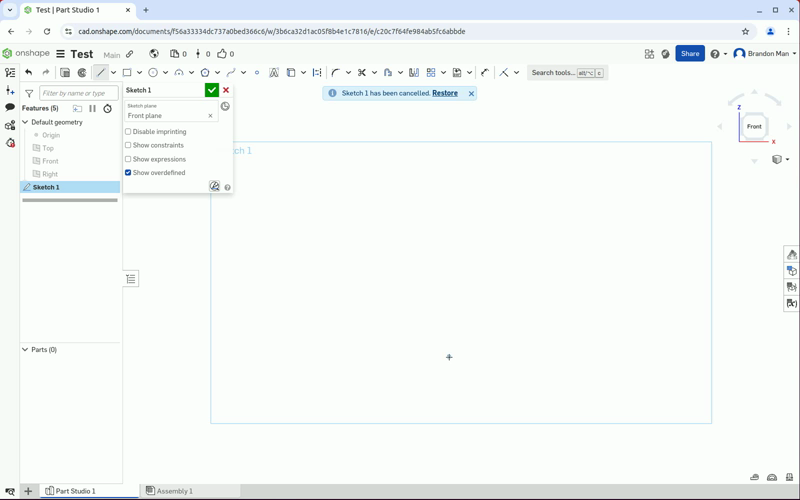
key_down(shift)
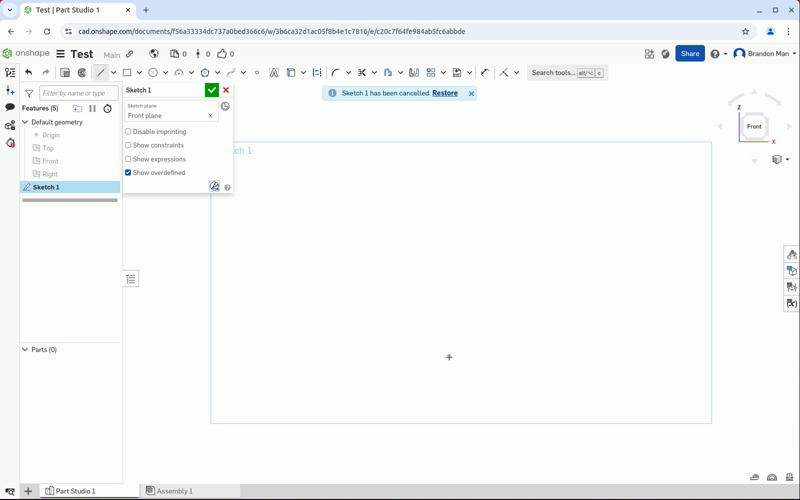
mouse_move(479, 356)
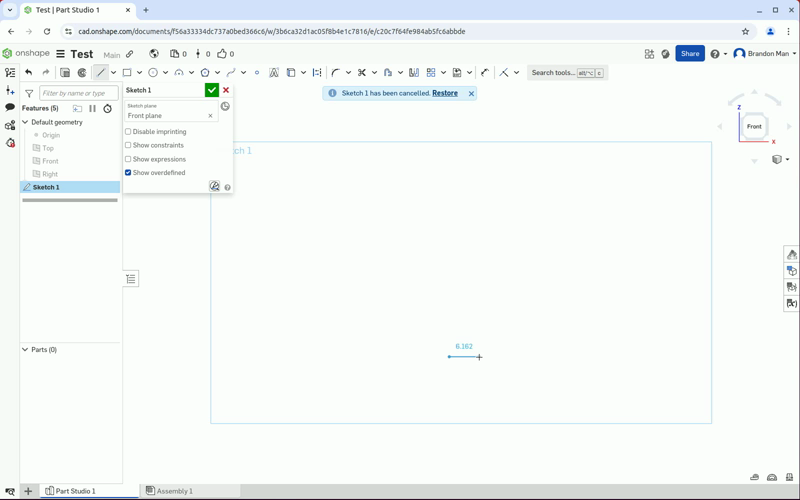
mouse_move(451, 356)
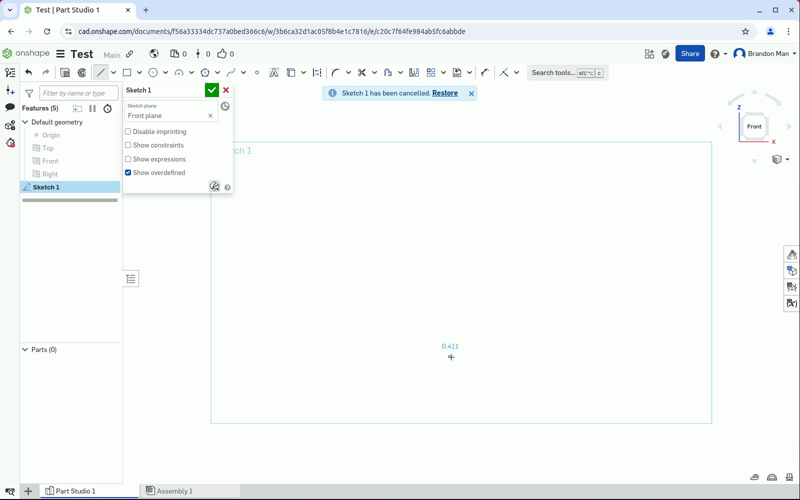
scroll(6)
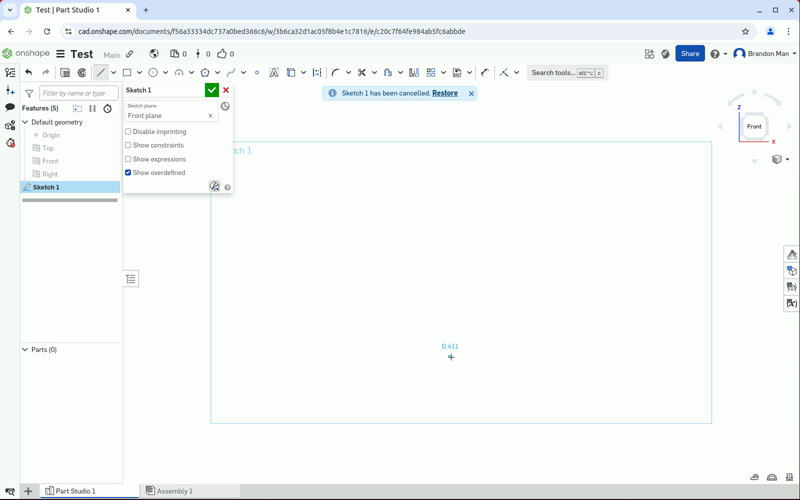
scroll(6)
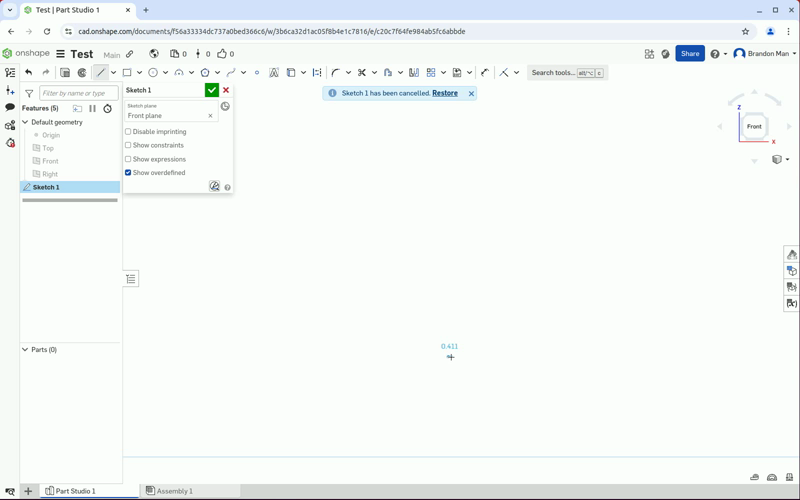
scroll(6)
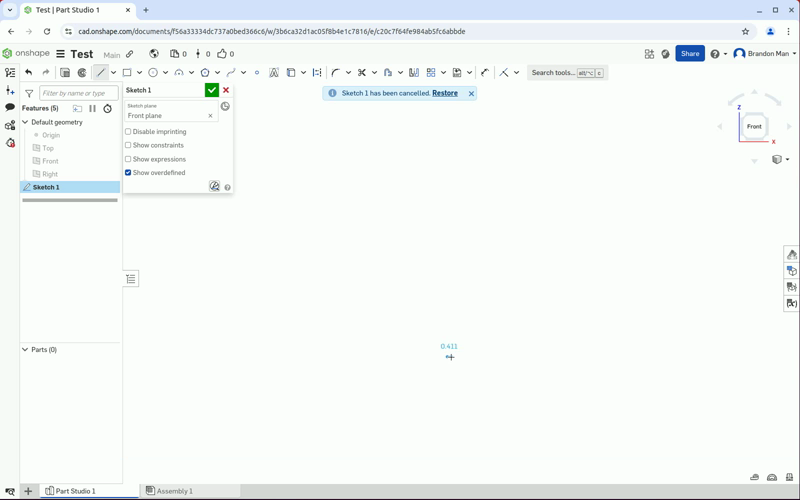
scroll(6)
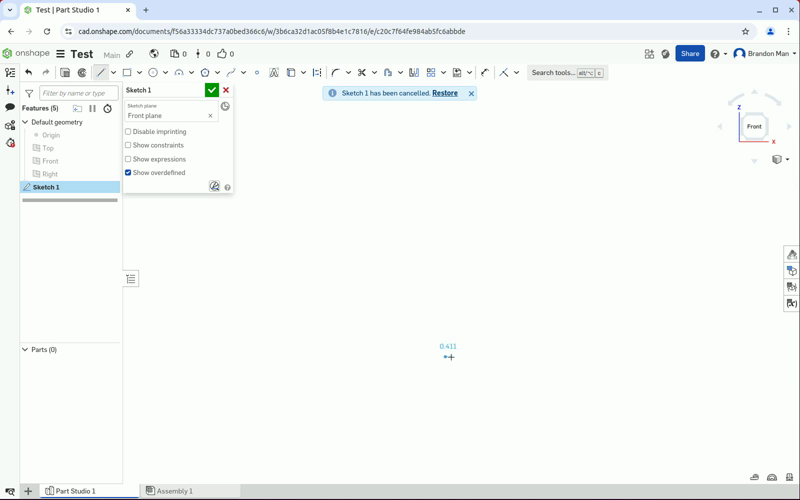
scroll(6)
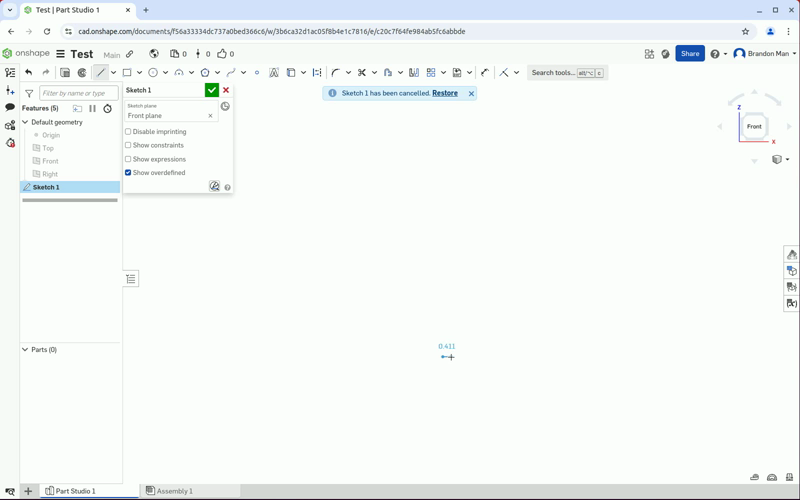
scroll(6)
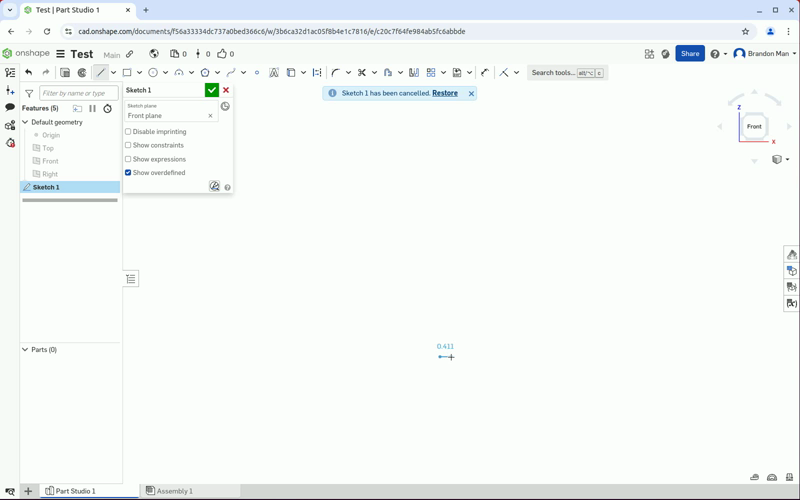
scroll(6)
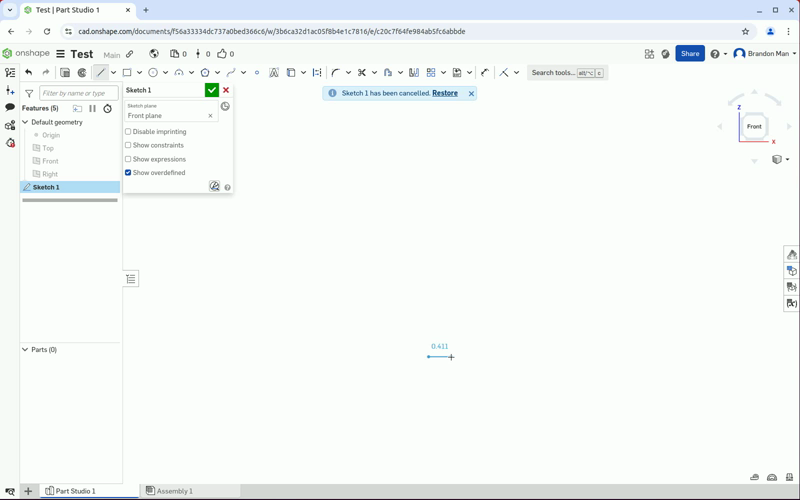
click(451, 356)
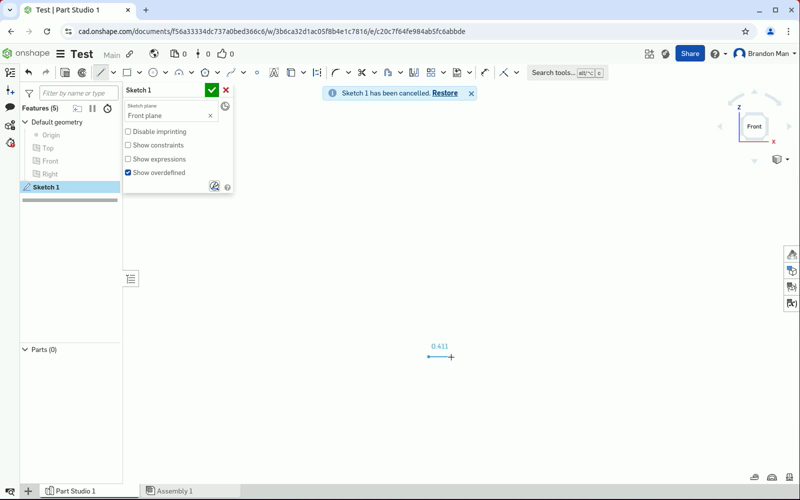
scroll(-6)
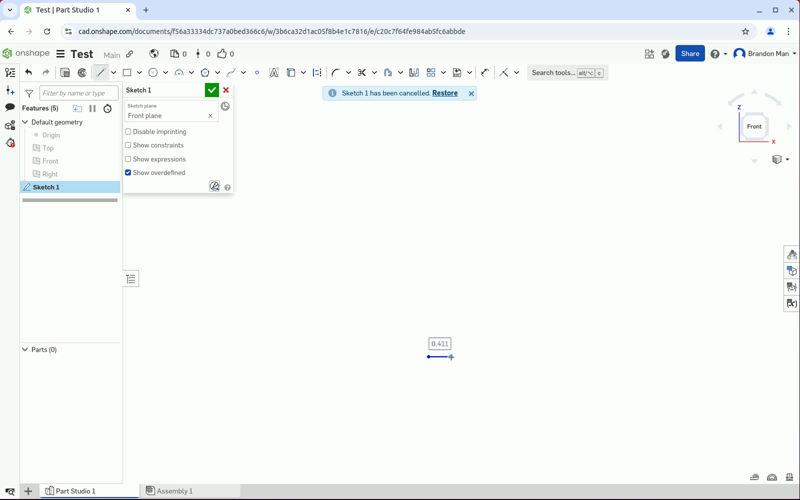
scroll(-6)
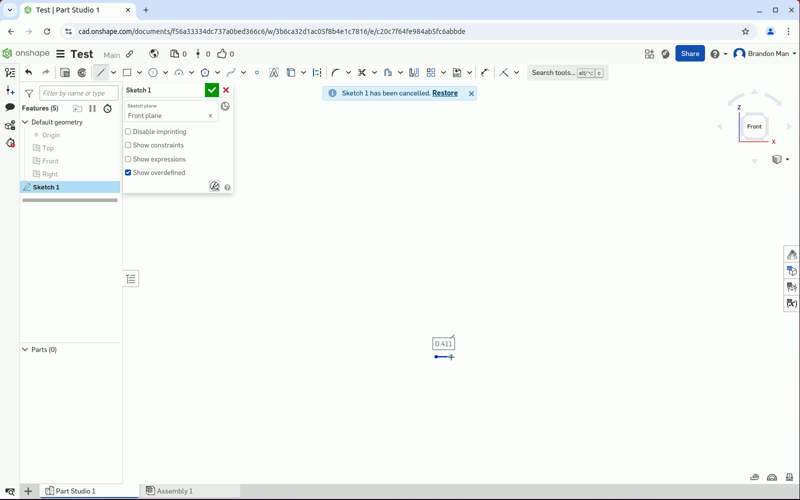
scroll(-6)
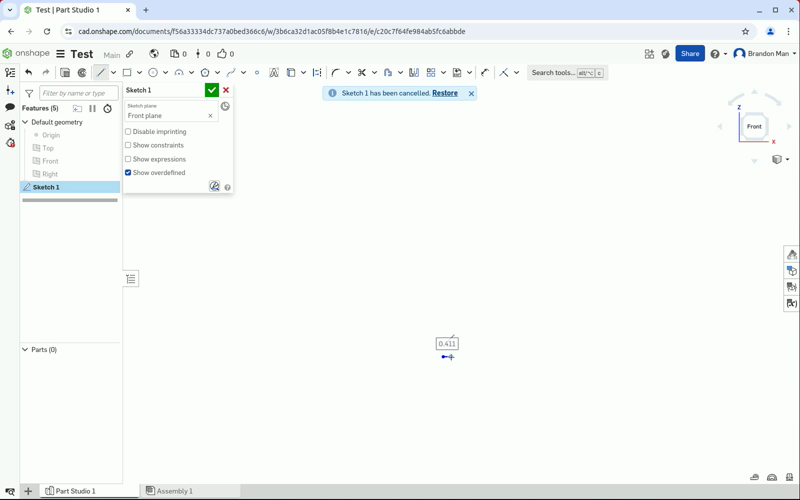
scroll(-6)
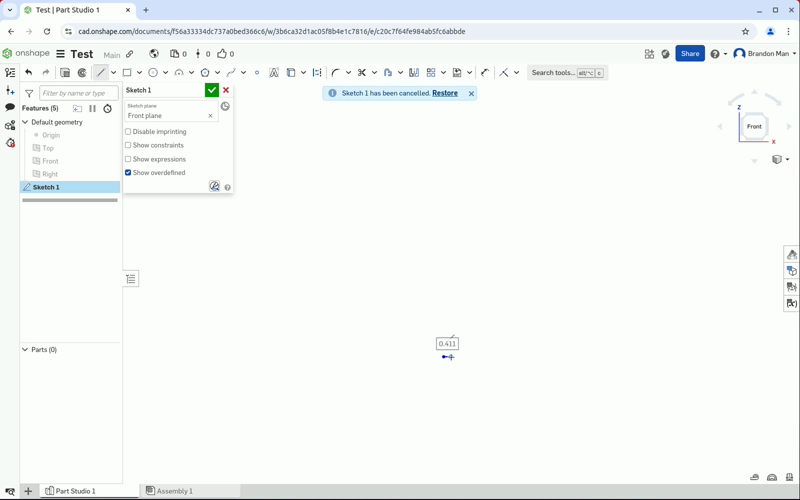
scroll(-6)
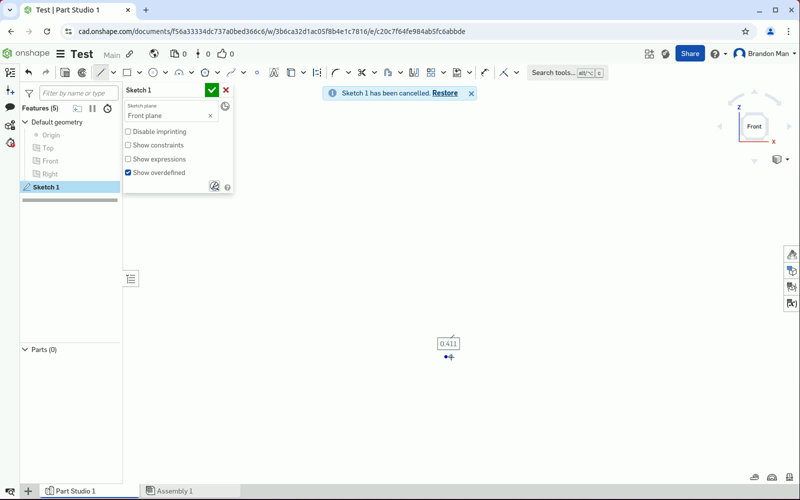
scroll(-6)
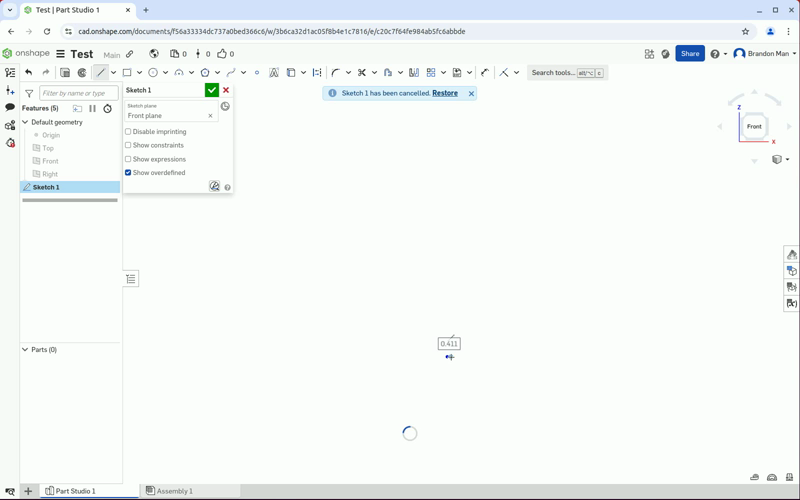
scroll(-6)
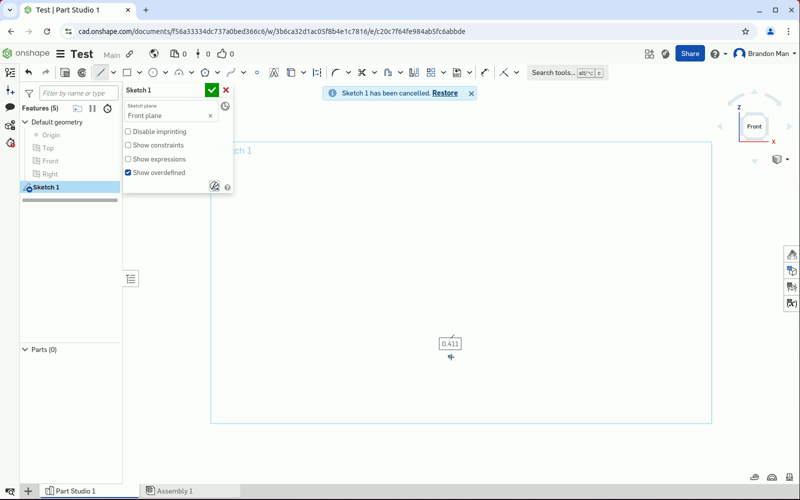
key_up(shift)
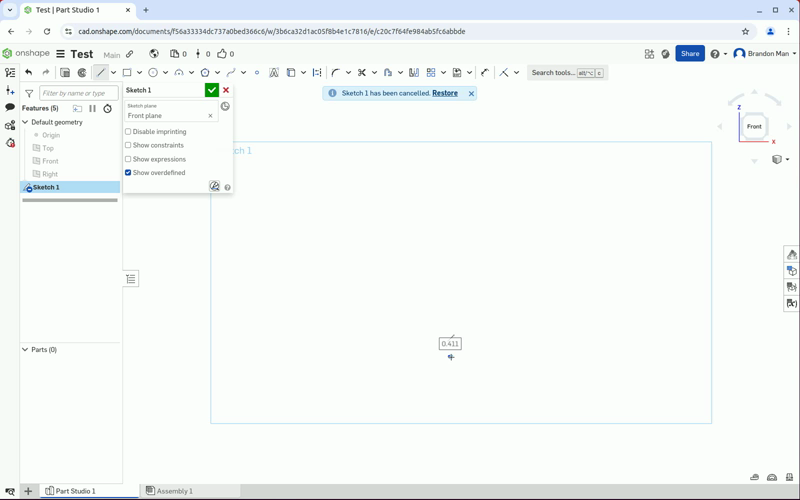
key_down(shift)
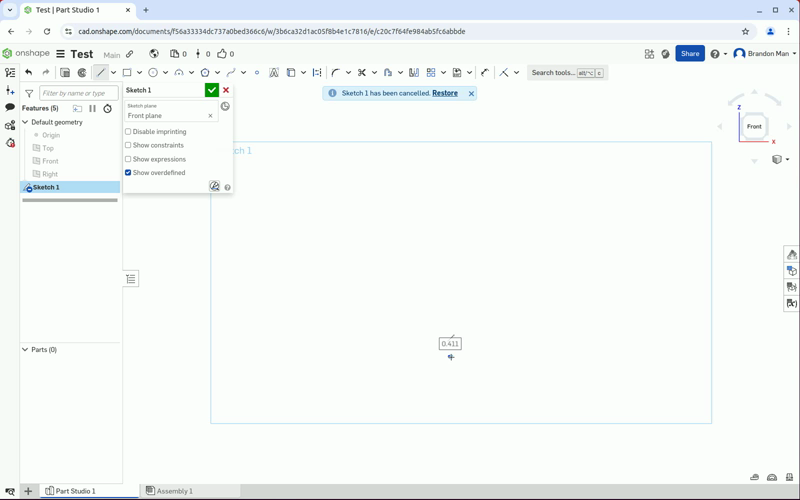
mouse_move(451, 171)
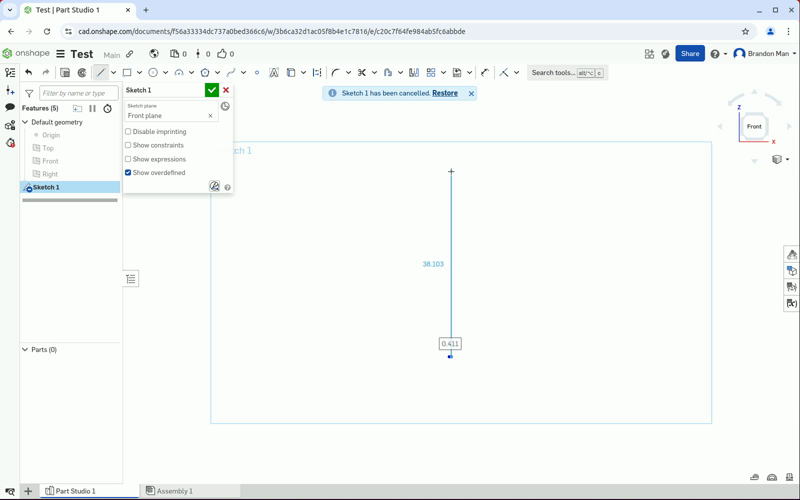
click(451, 171)
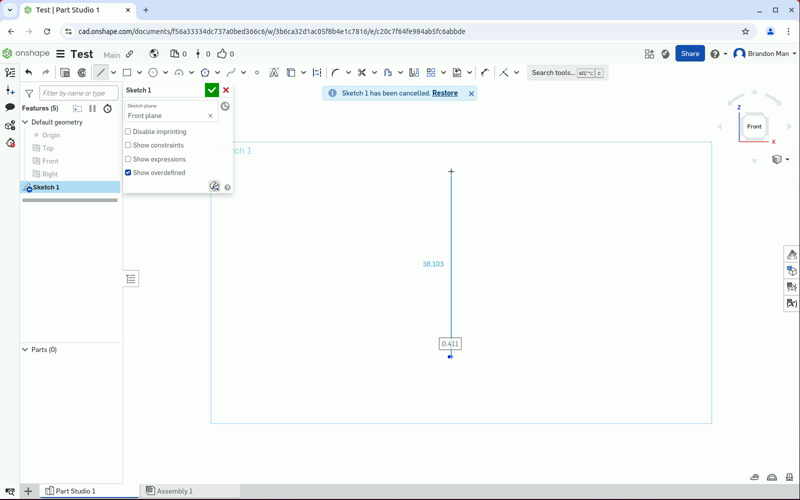
key_up(shift)
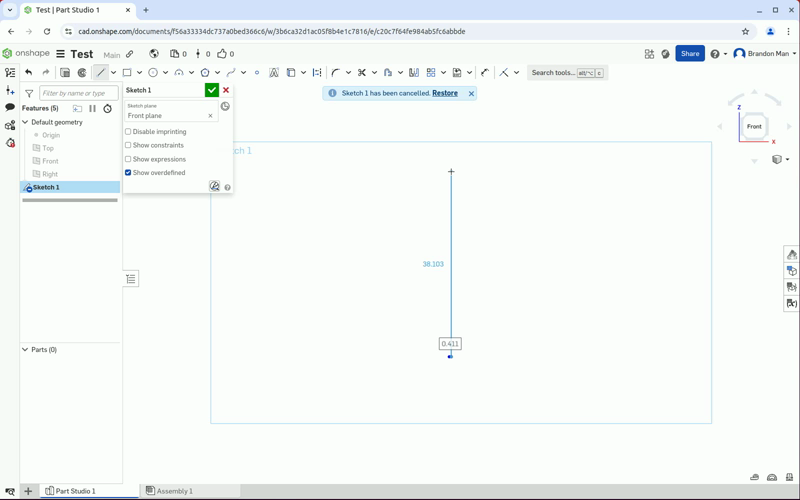
key_down(shift)
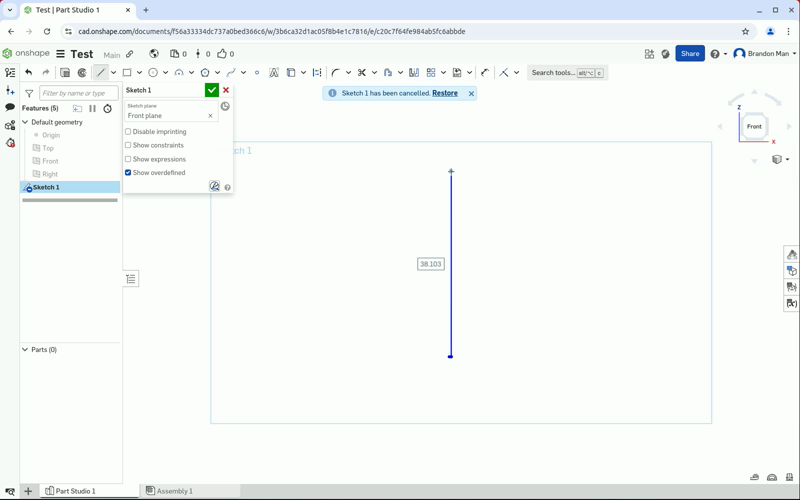
mouse_move(481, 171)
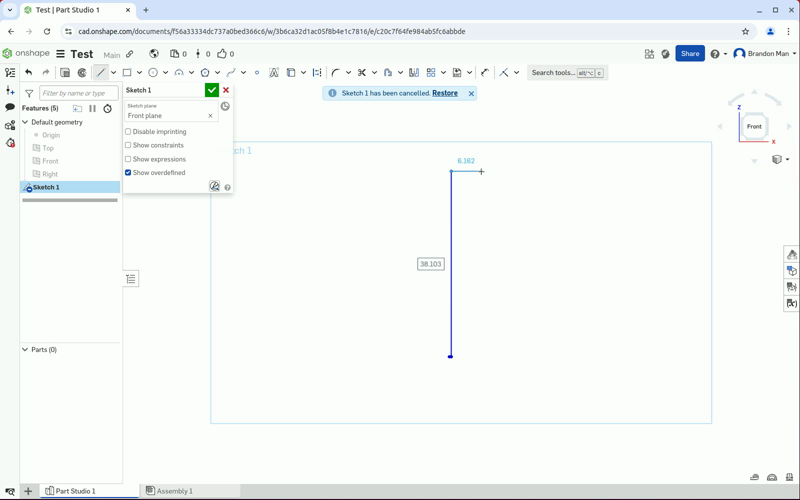
mouse_move(449, 171)
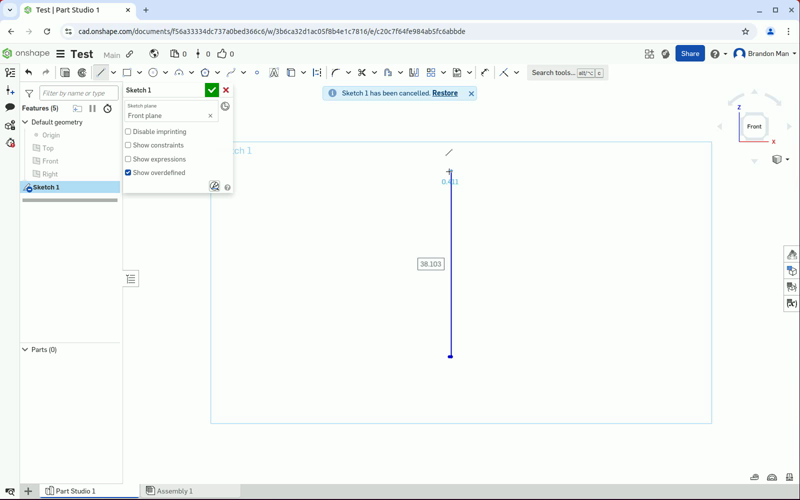
scroll(6)
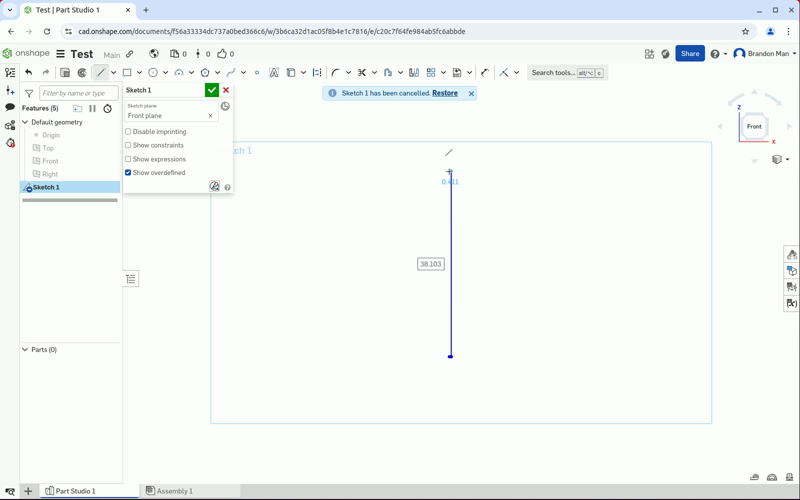
scroll(6)
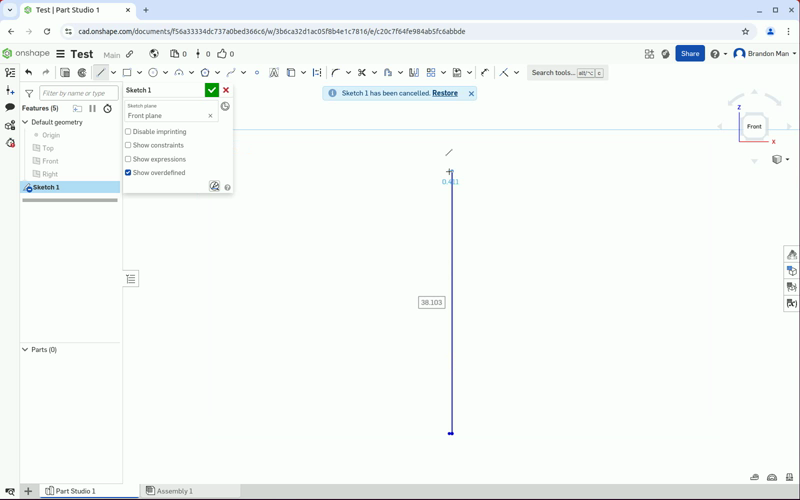
scroll(6)
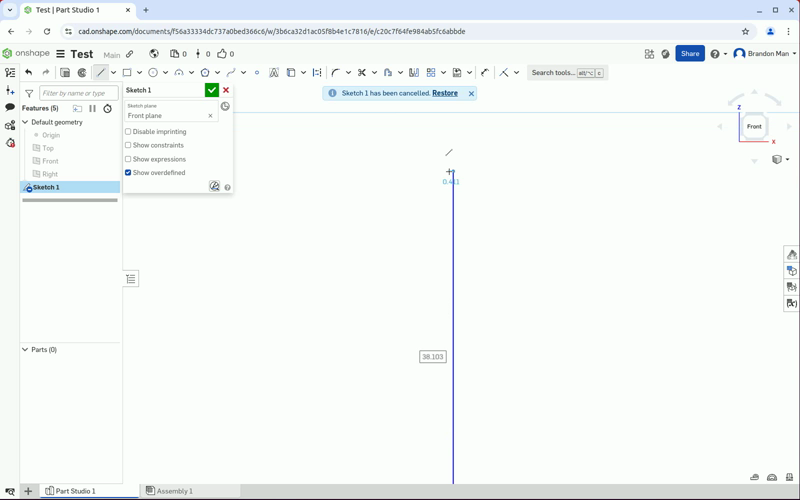
scroll(6)
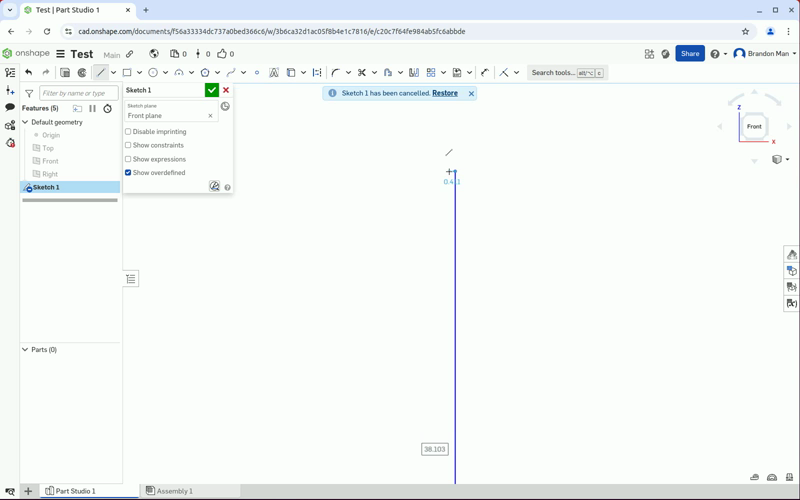
scroll(6)
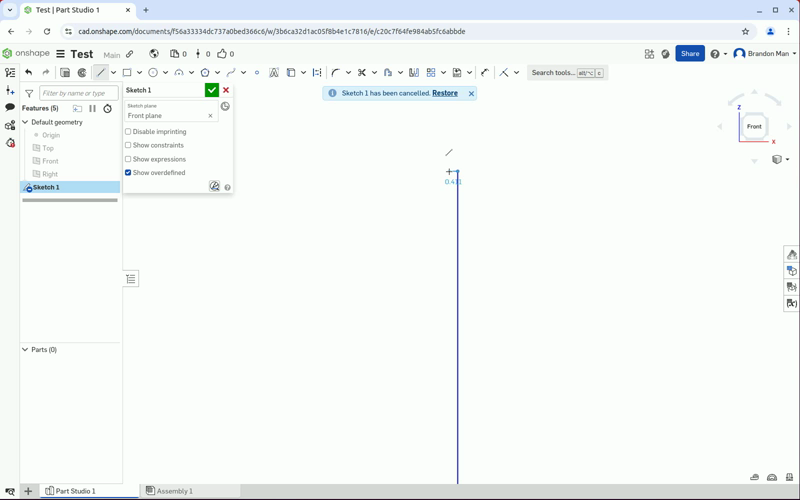
scroll(6)
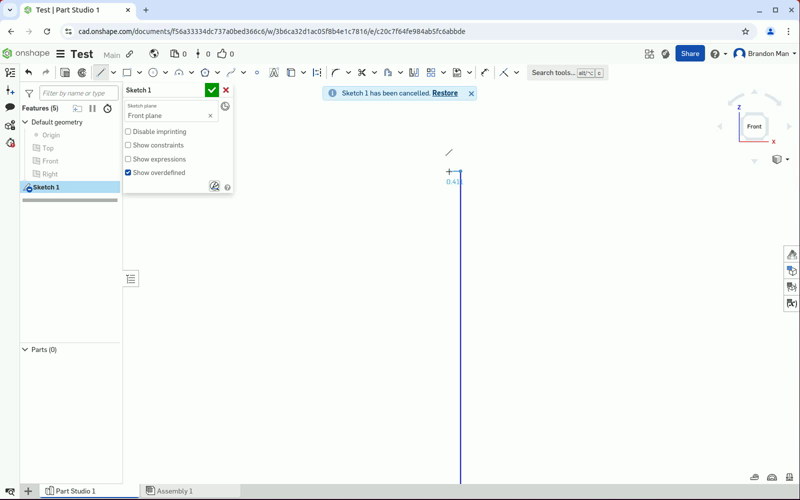
scroll(6)
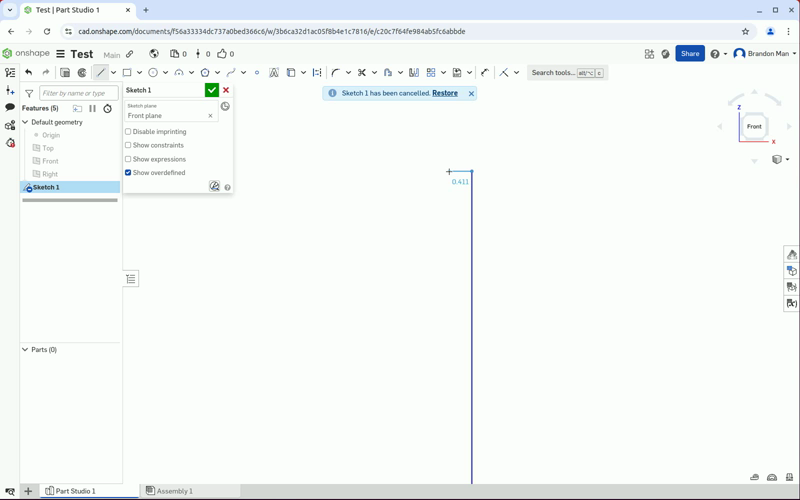
click(449, 171)
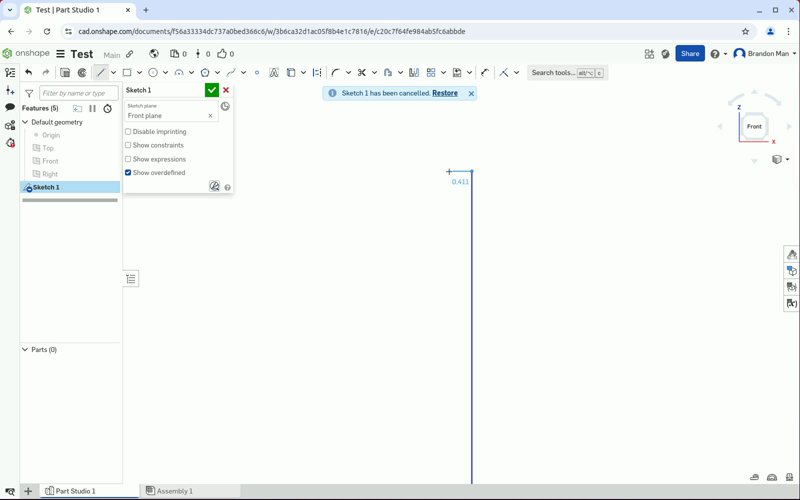
scroll(-6)
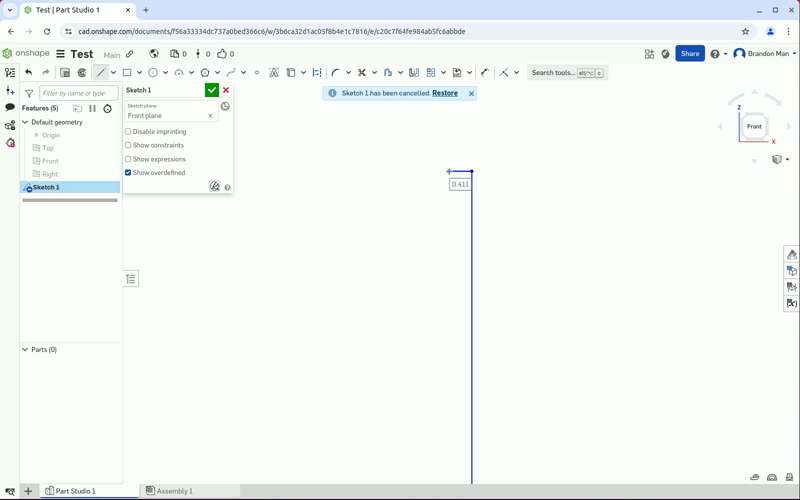
scroll(-6)
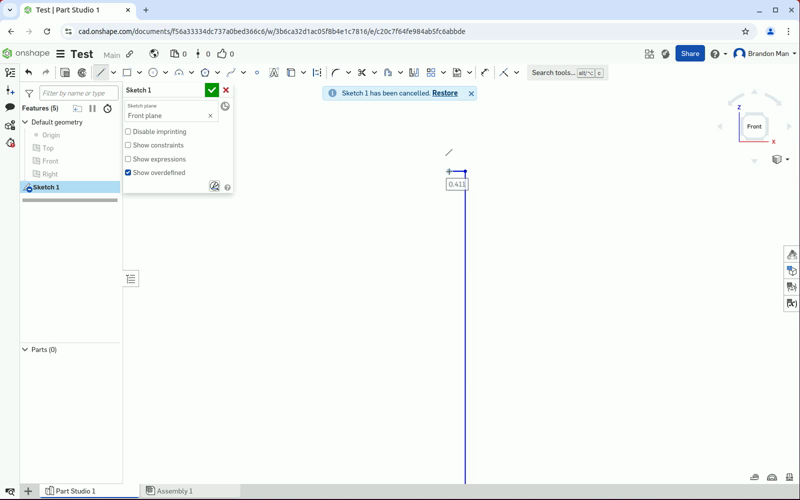
scroll(-6)
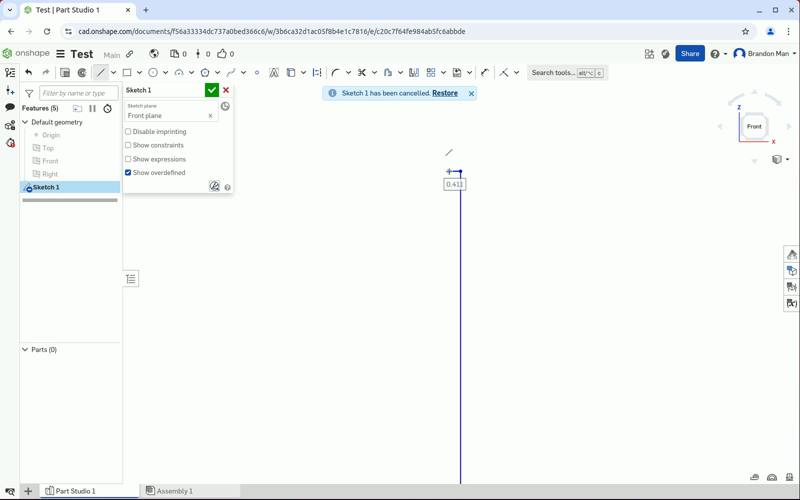
scroll(-6)
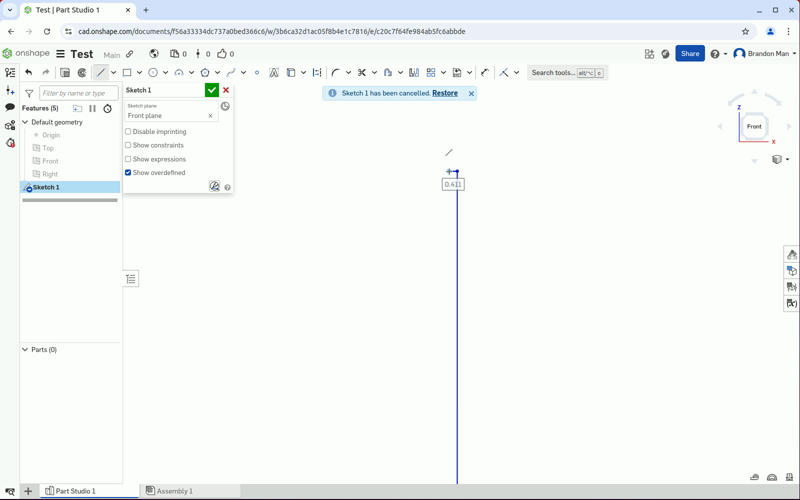
scroll(-6)
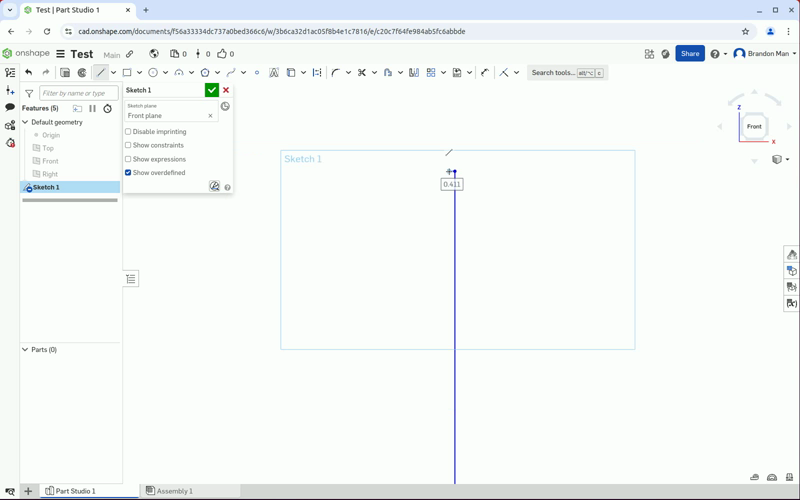
scroll(-6)
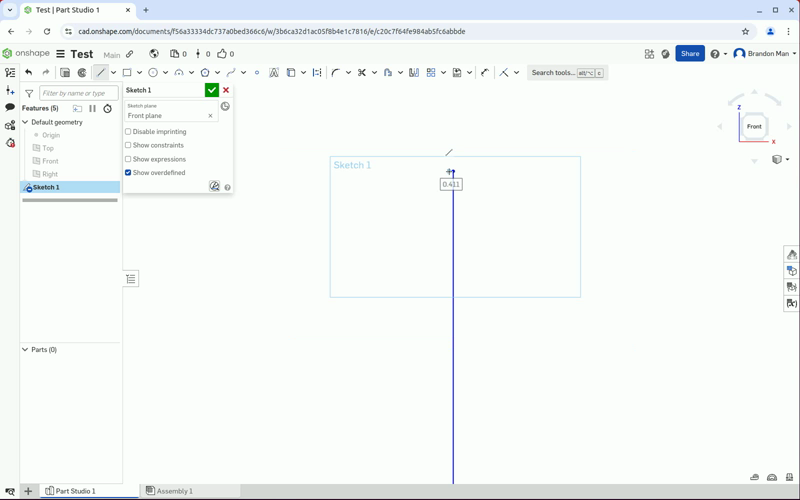
scroll(-6)
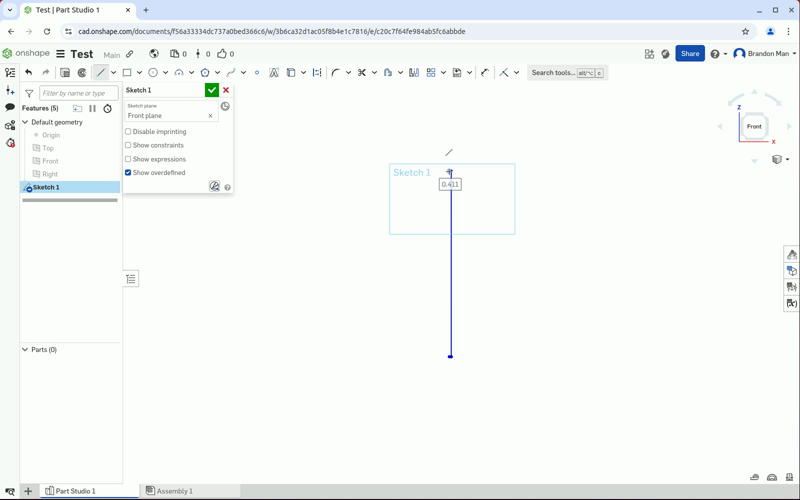
key_up(shift)
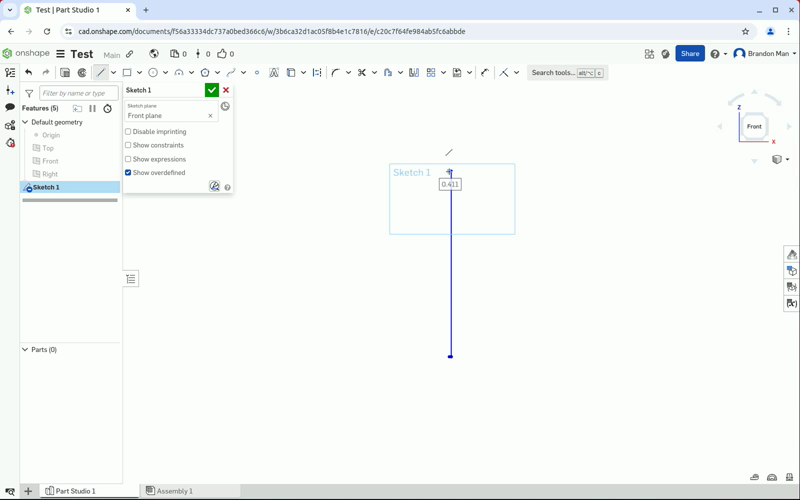
key_down(shift)
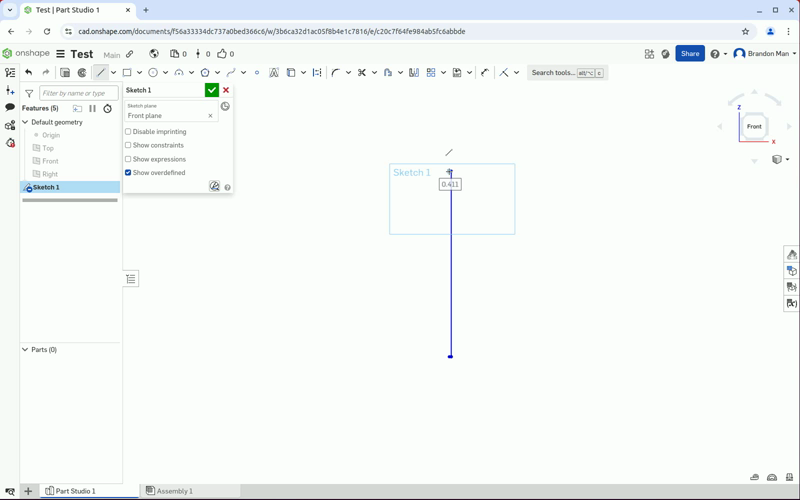
mouse_move(449, 356)
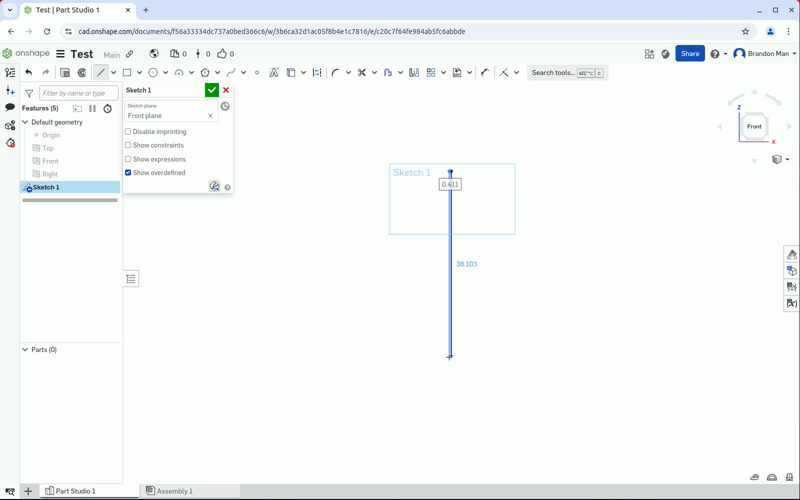
scroll(6)
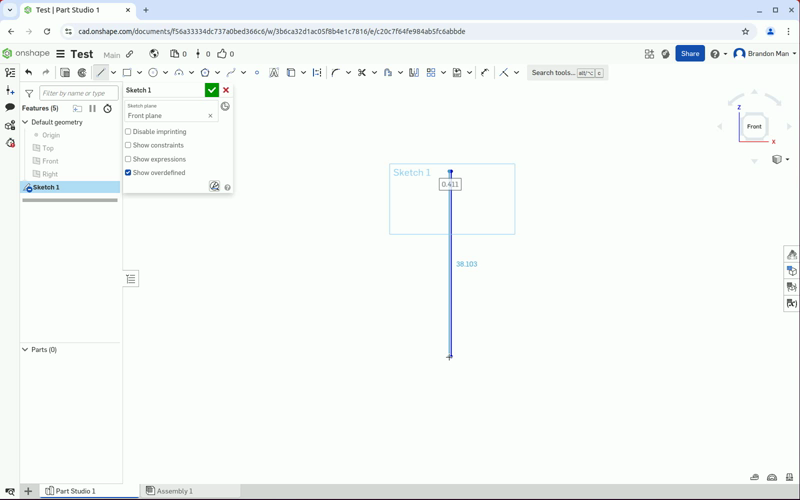
scroll(6)
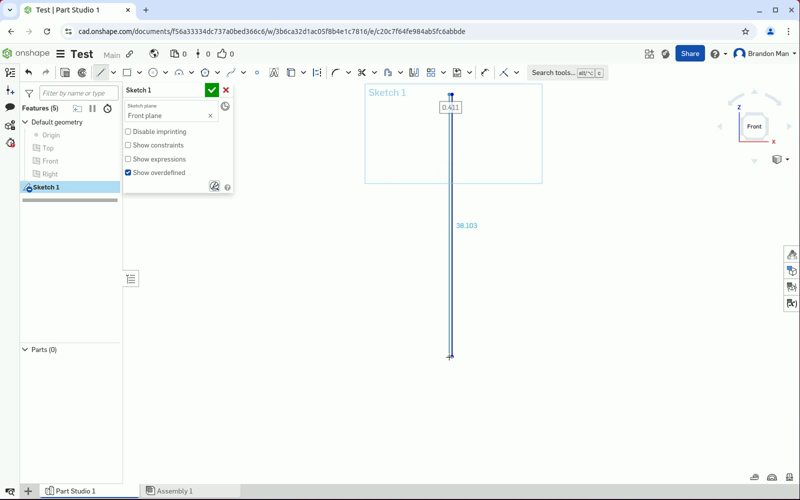
scroll(6)
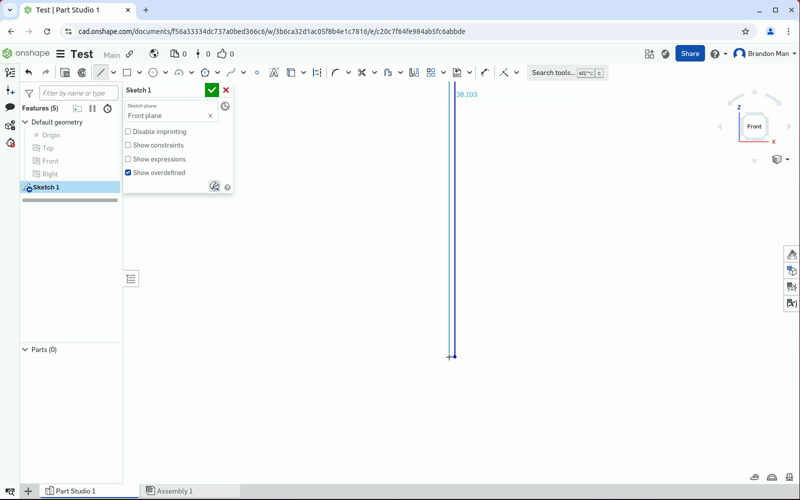
scroll(6)
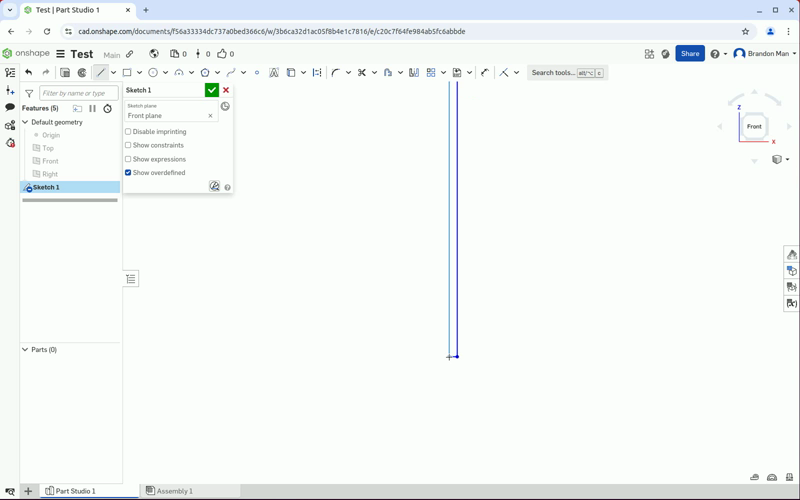
scroll(6)
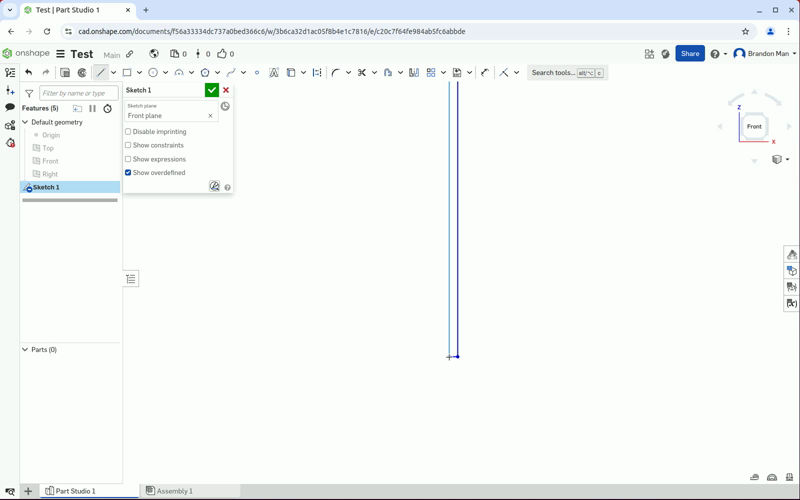
scroll(6)
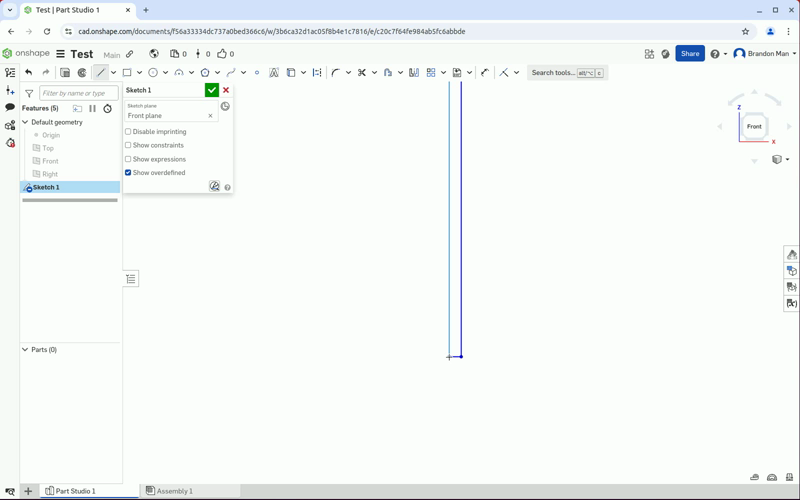
scroll(6)
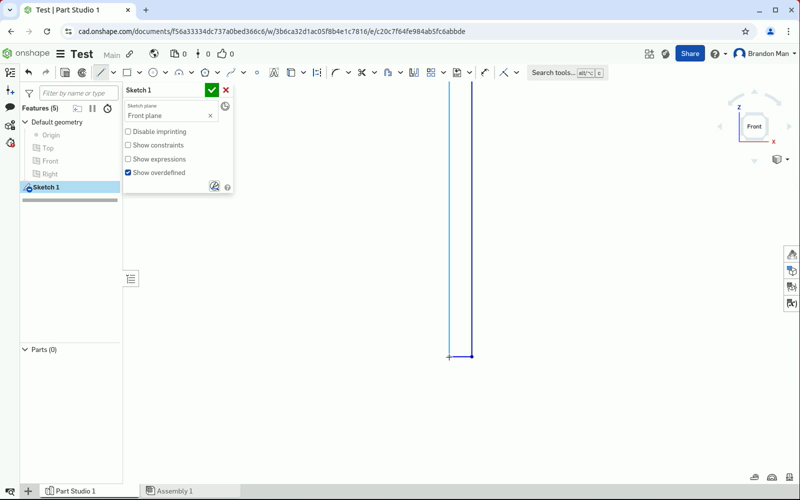
key_up(shift)
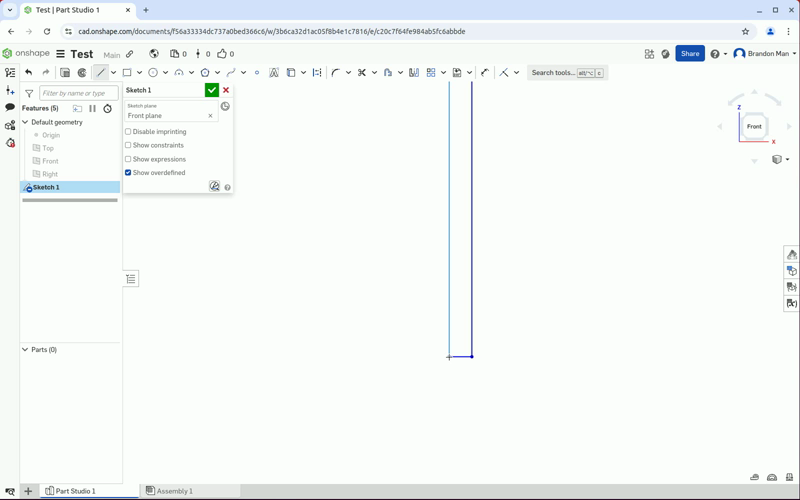
click(449, 356)
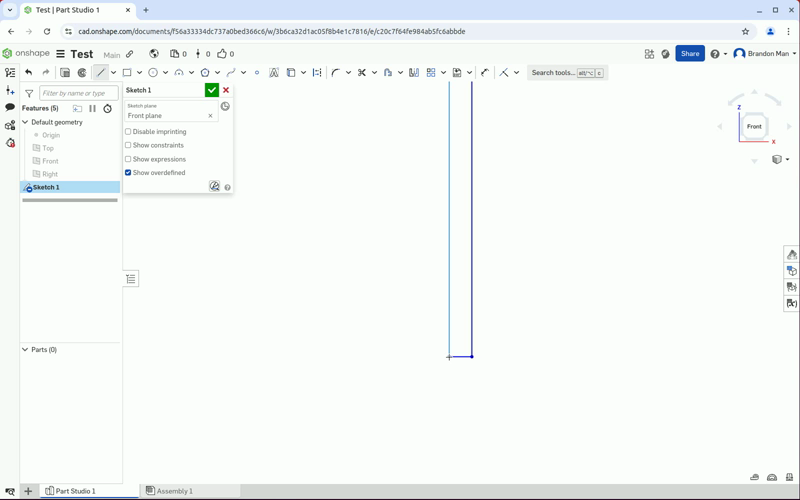
scroll(-6)
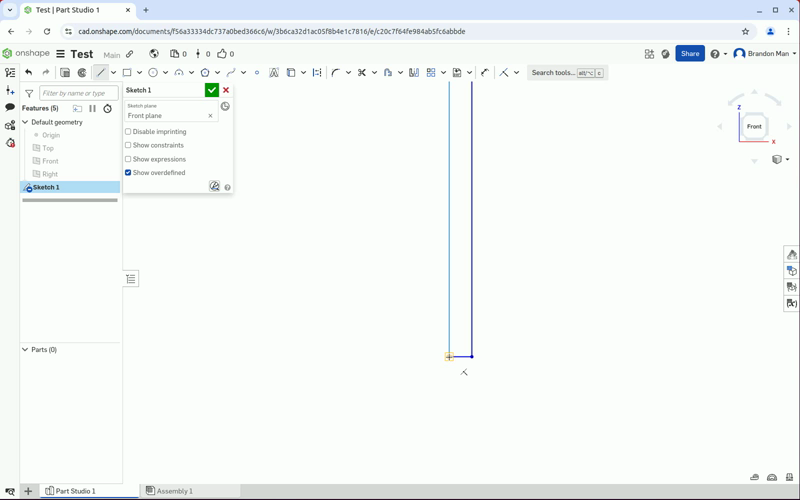
scroll(-6)
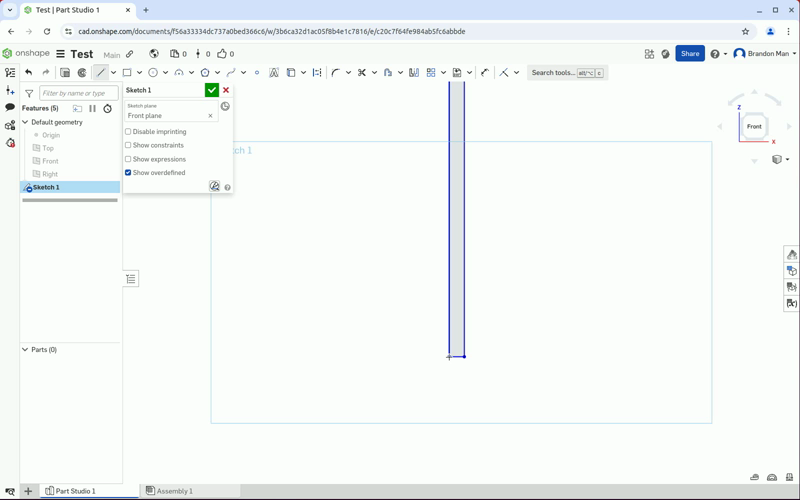
scroll(-6)
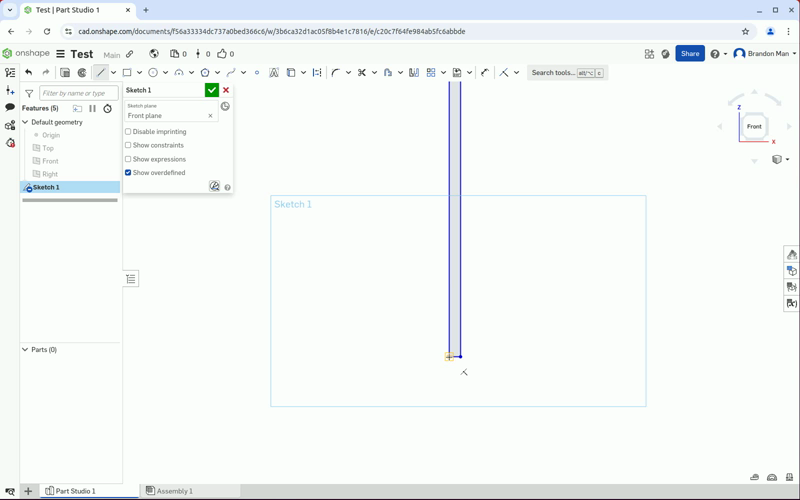
scroll(-6)
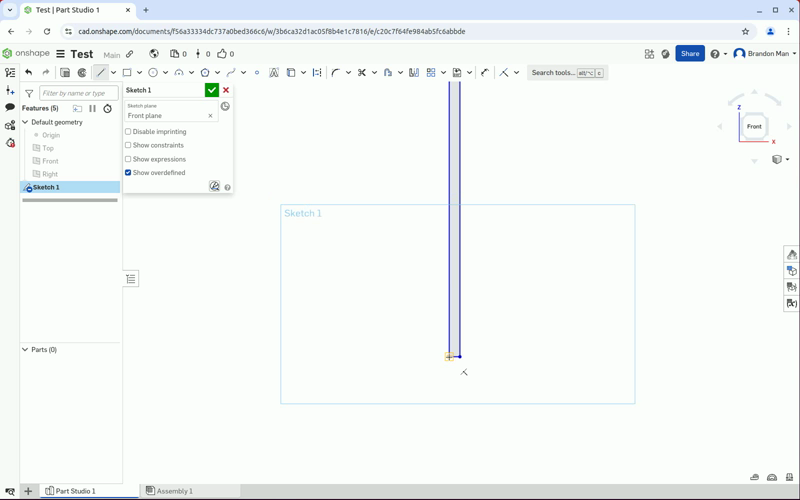
scroll(-6)
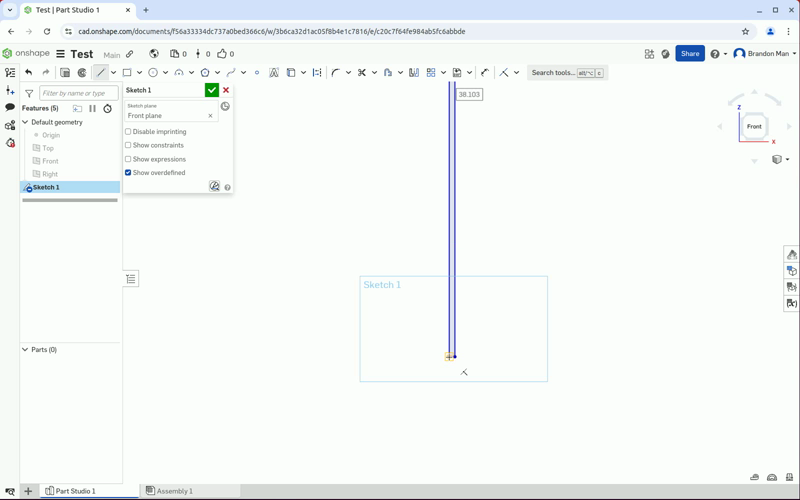
scroll(-6)
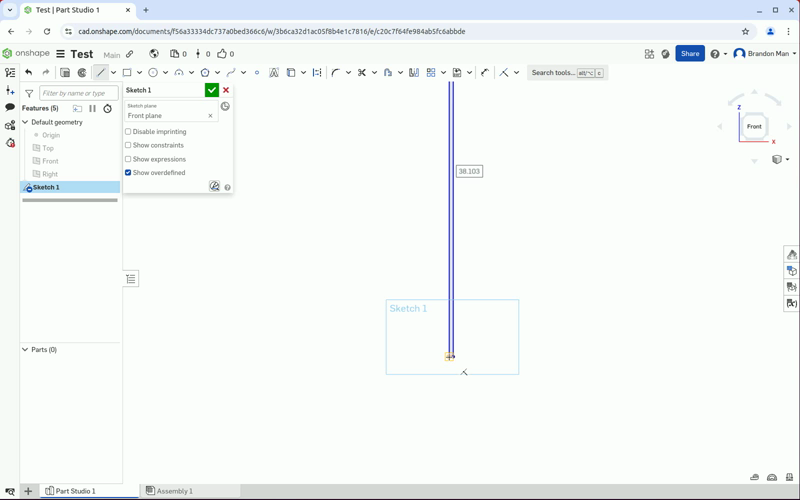
scroll(-6)
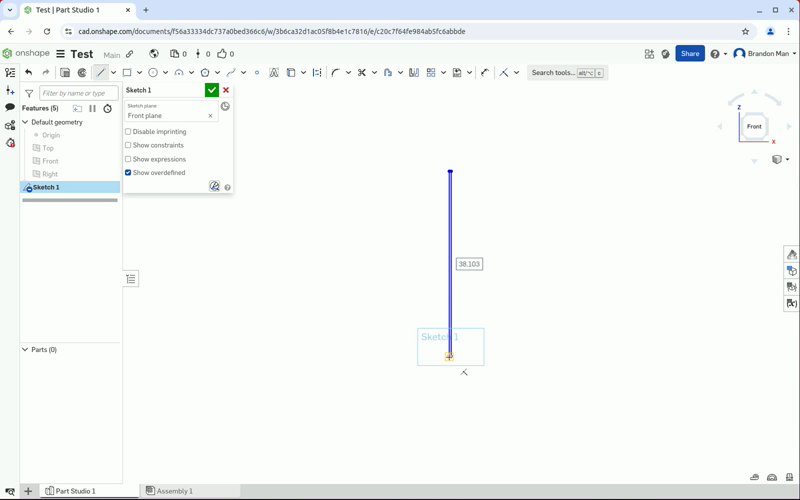
key(esc)
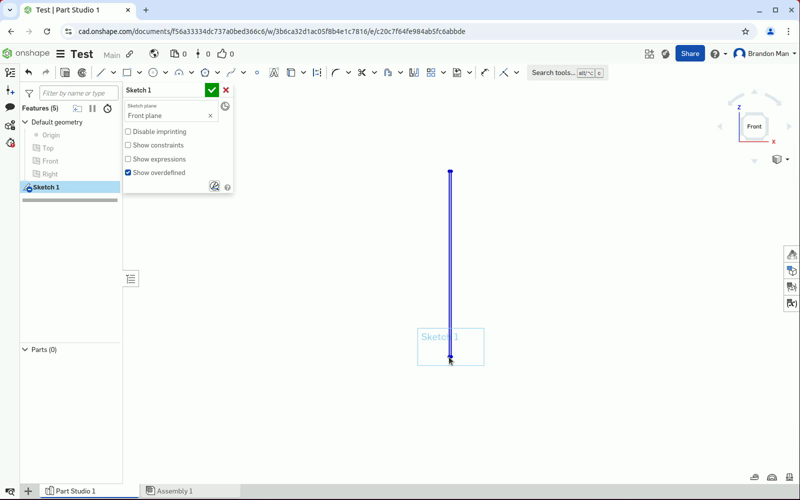
mouse_move(449, 286)
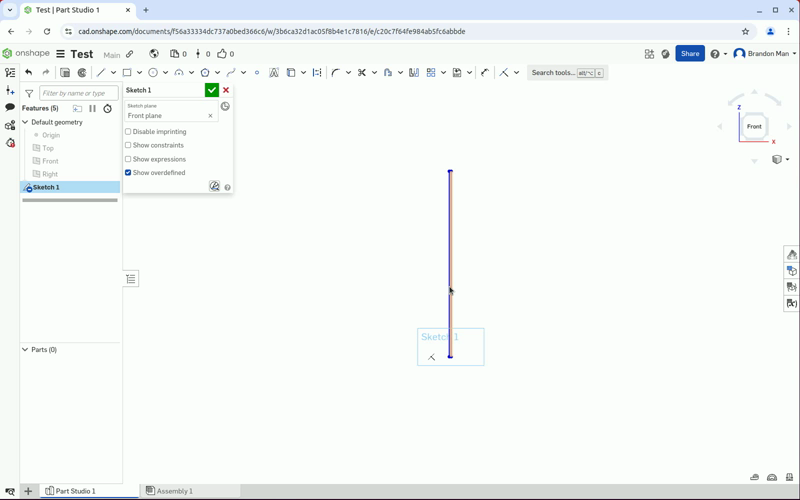
scroll(6)
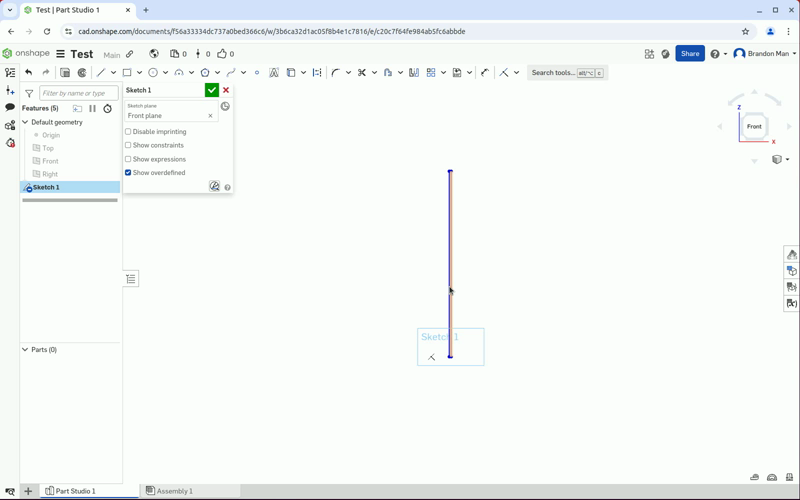
scroll(6)
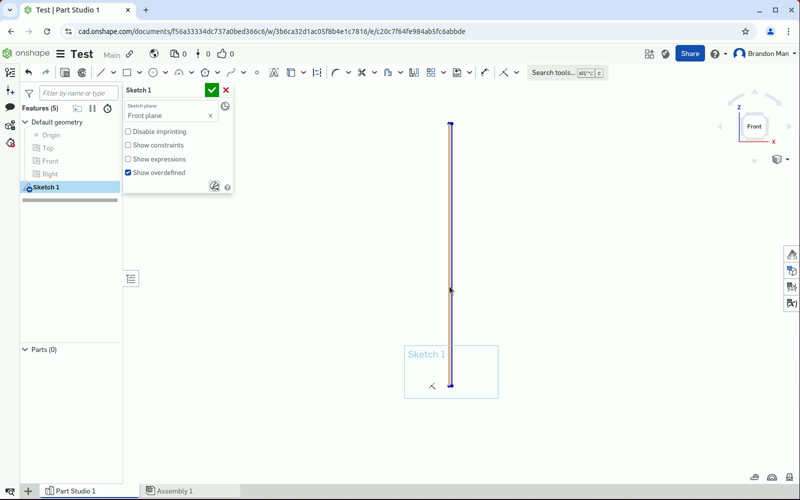
scroll(6)
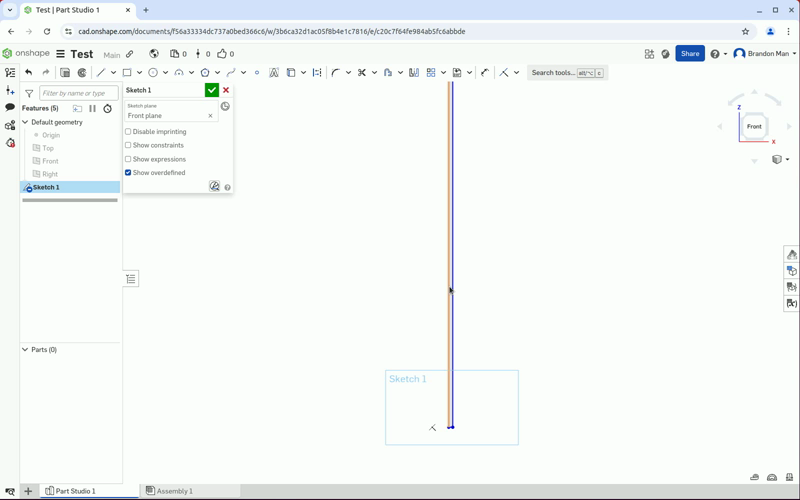
scroll(6)
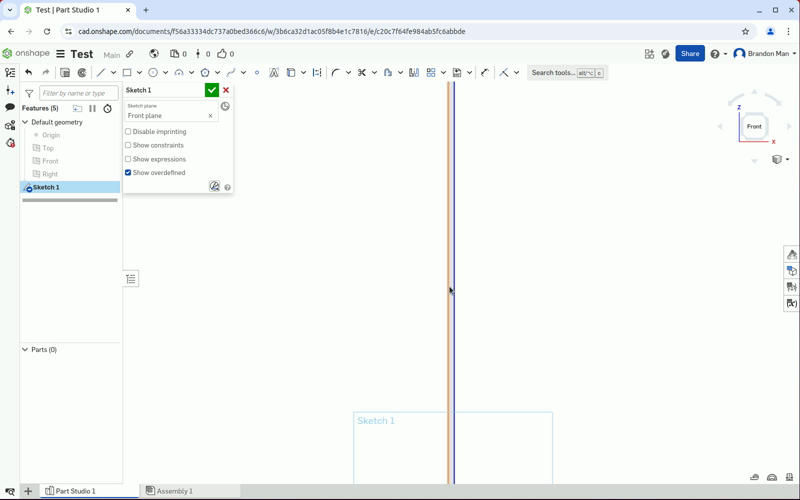
scroll(6)
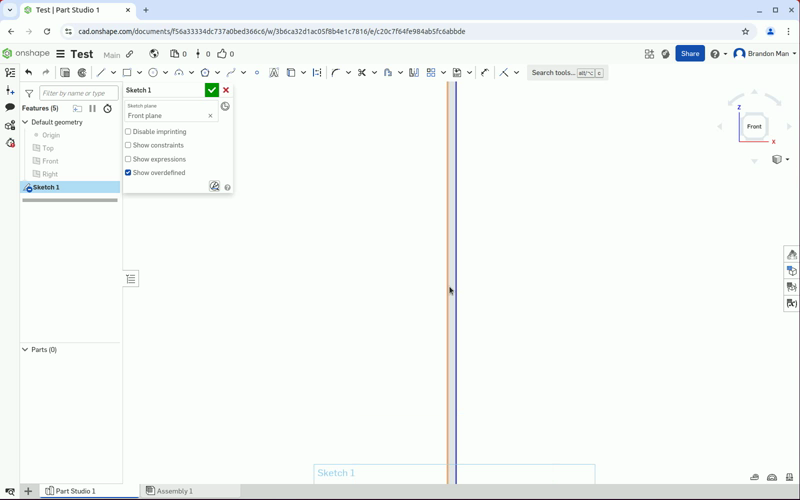
scroll(6)
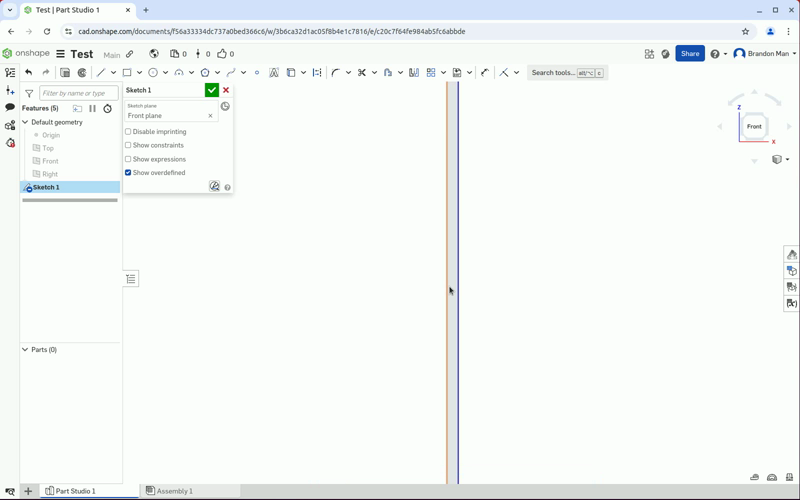
scroll(6)
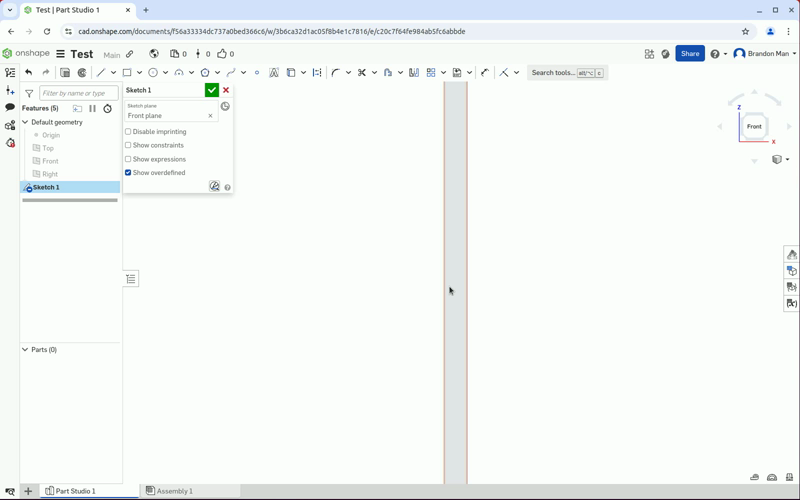
click(449, 286)
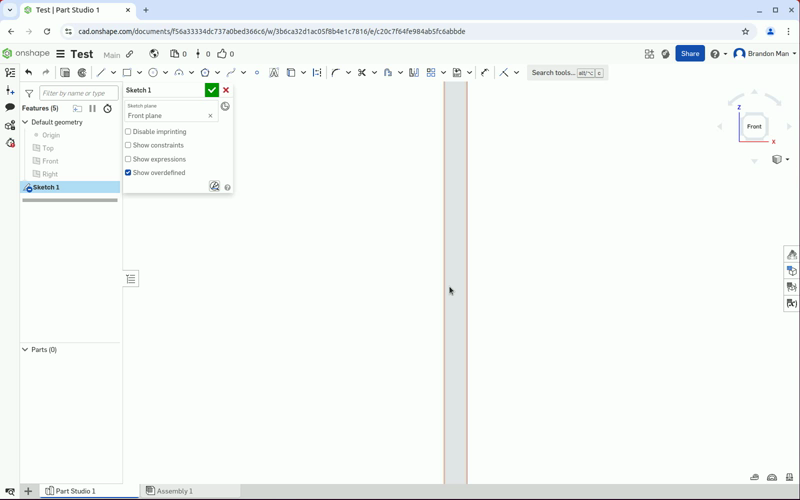
scroll(-6)
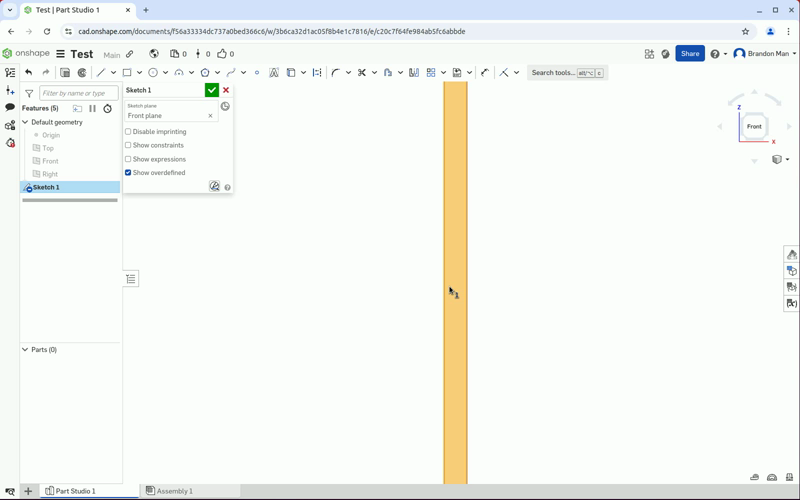
scroll(-6)
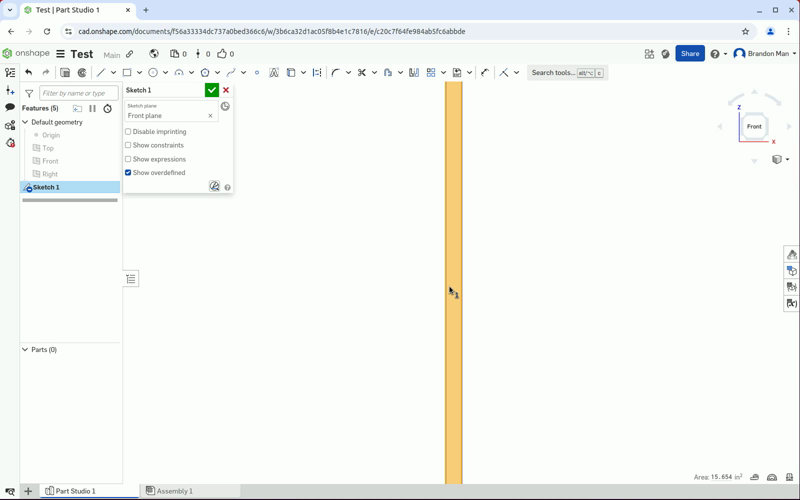
scroll(-6)
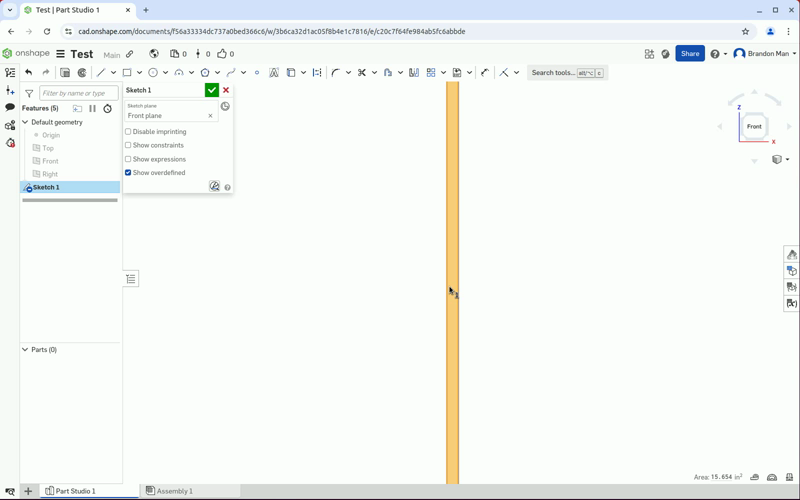
scroll(-6)
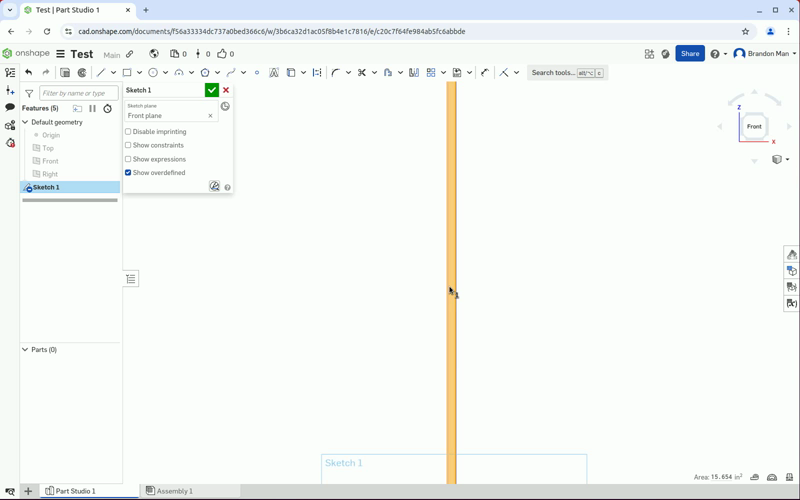
scroll(-6)
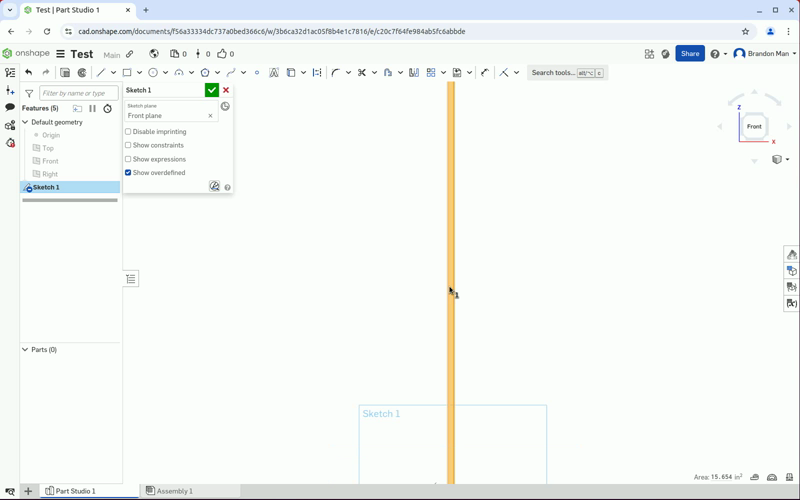
scroll(-6)
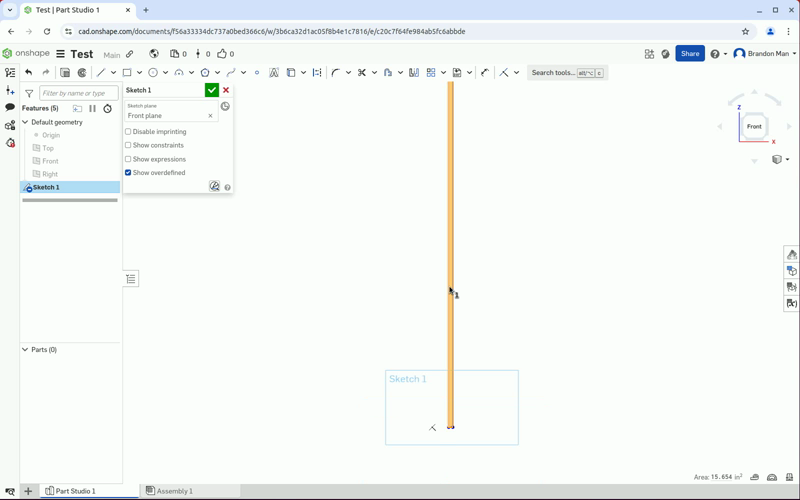
scroll(-6)
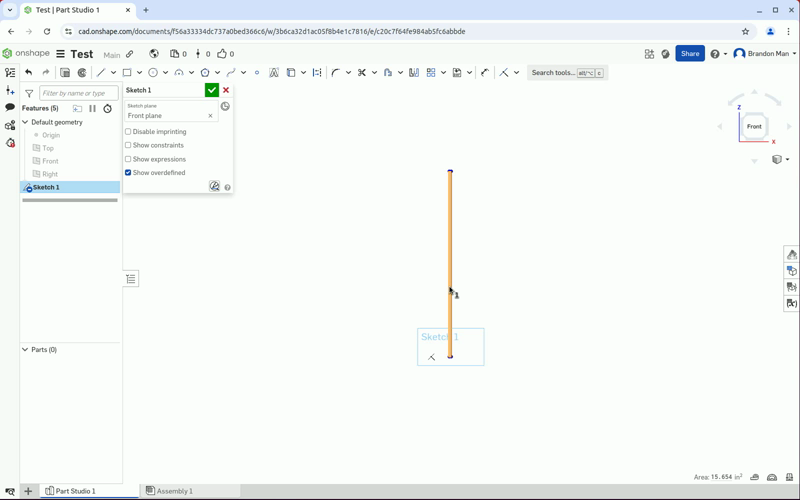
mouse_move(73, 352)
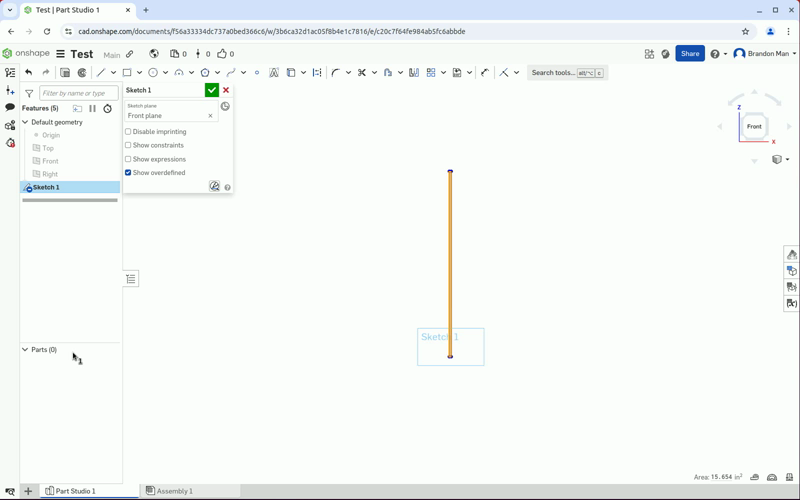
key(shift+y)
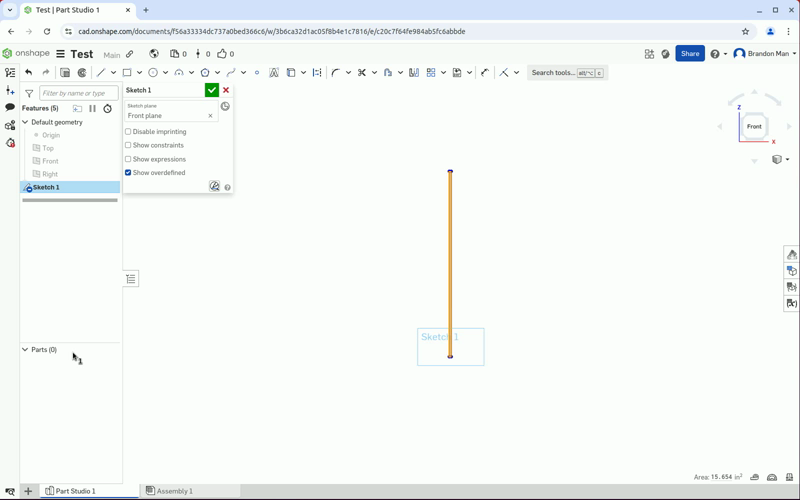
key(shift+e)
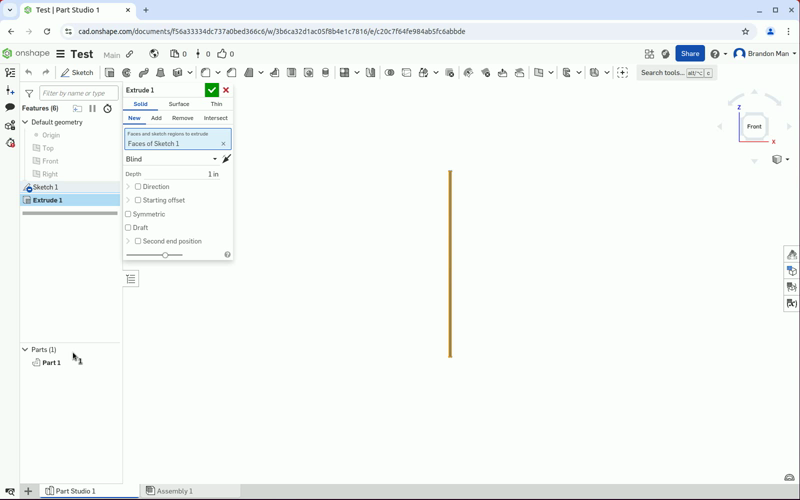
mouse_move(143, 106)
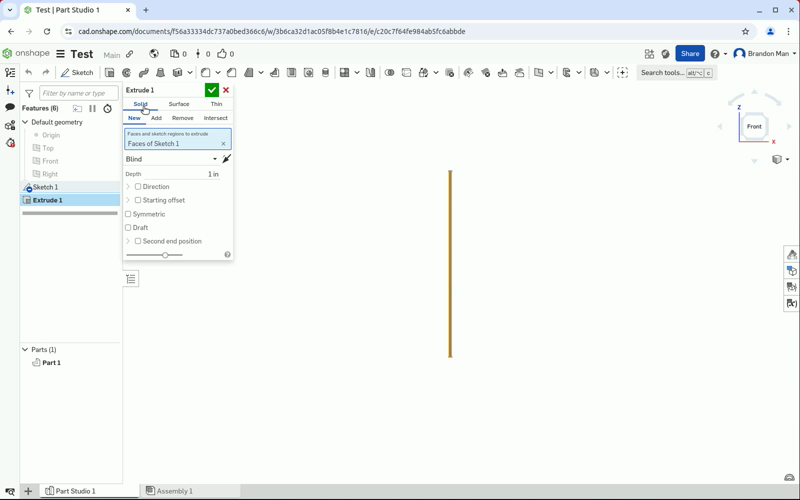
click(143, 106)
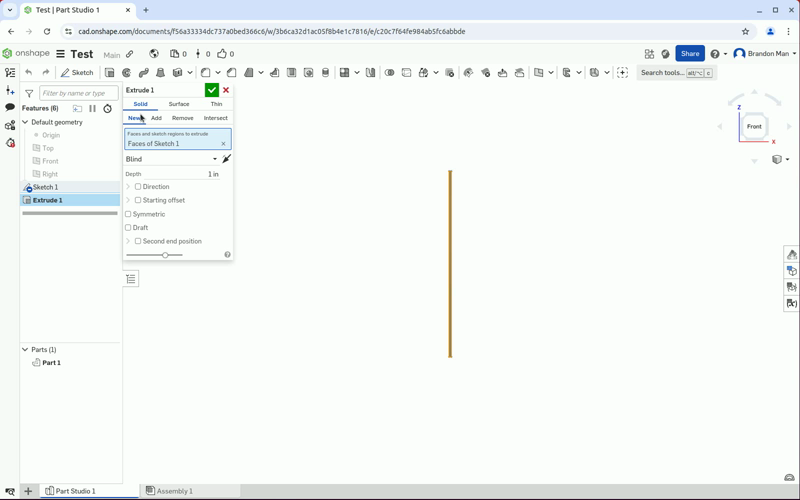
mouse_move(137, 120)
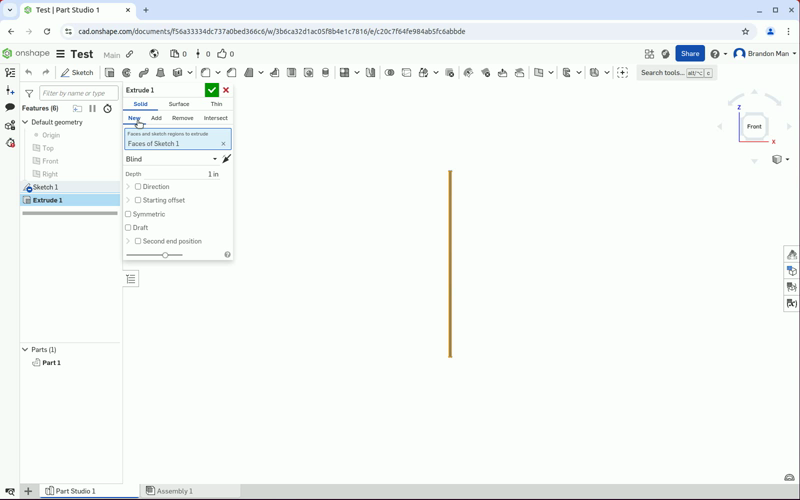
click(137, 120)
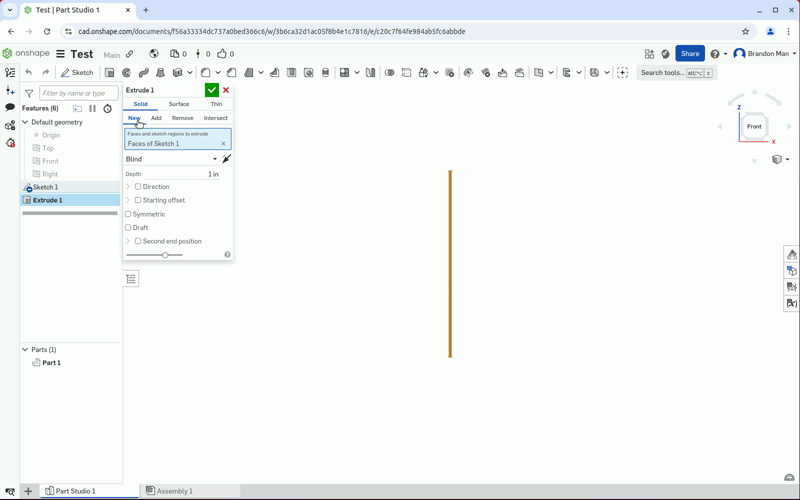
key(tab, 4)
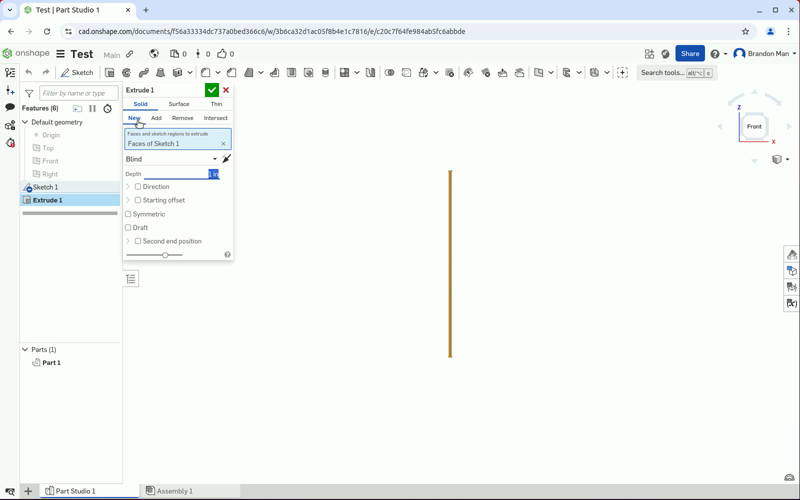
text(0.481)
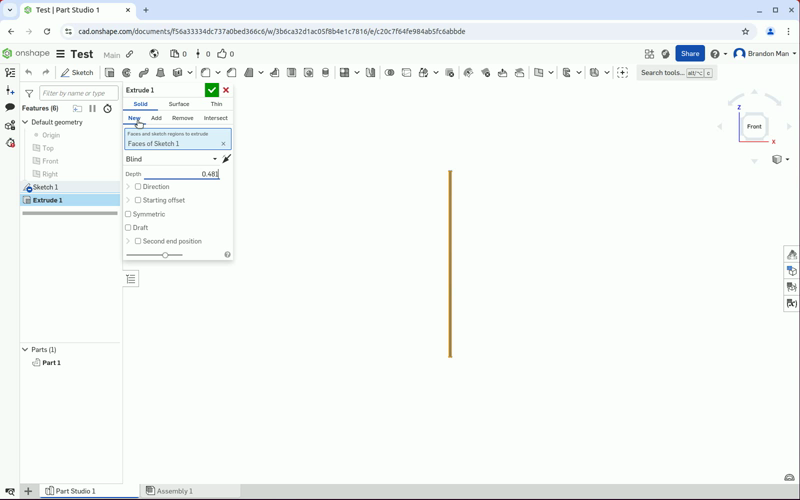
key(enter)
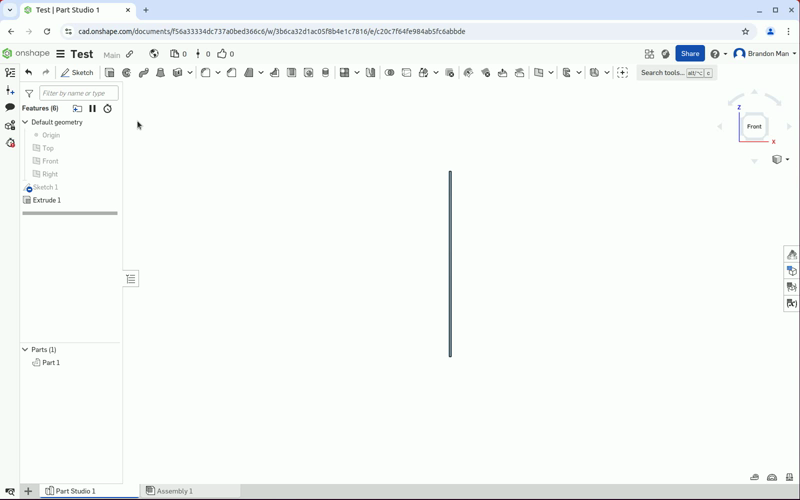
key(shift+h)
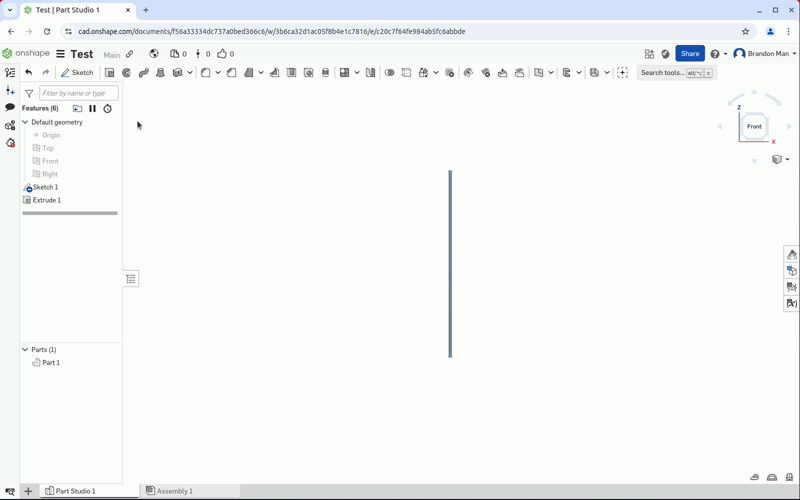
key(shift+h)
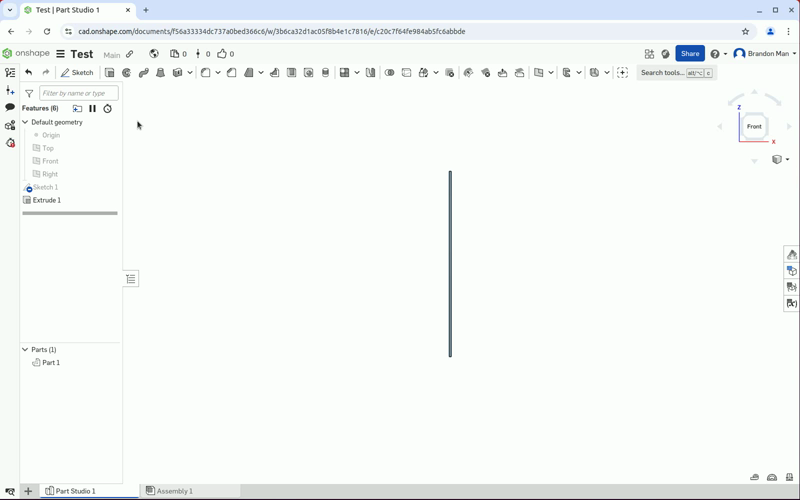
mouse_move(73, 189)
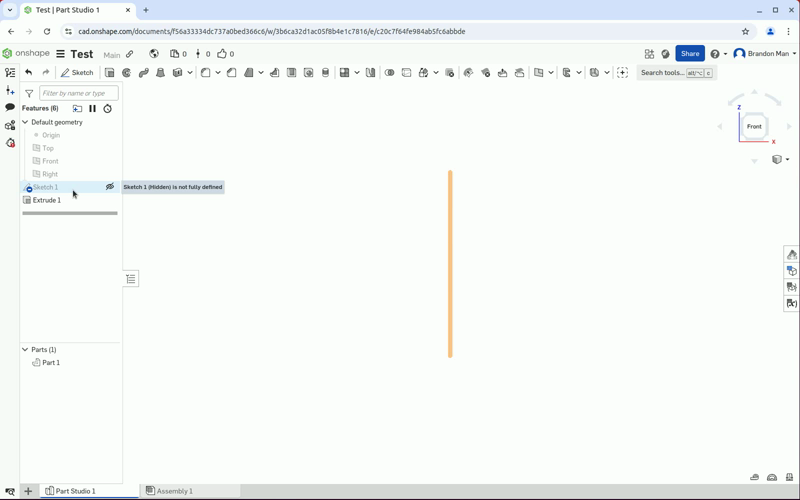
click(73, 189)
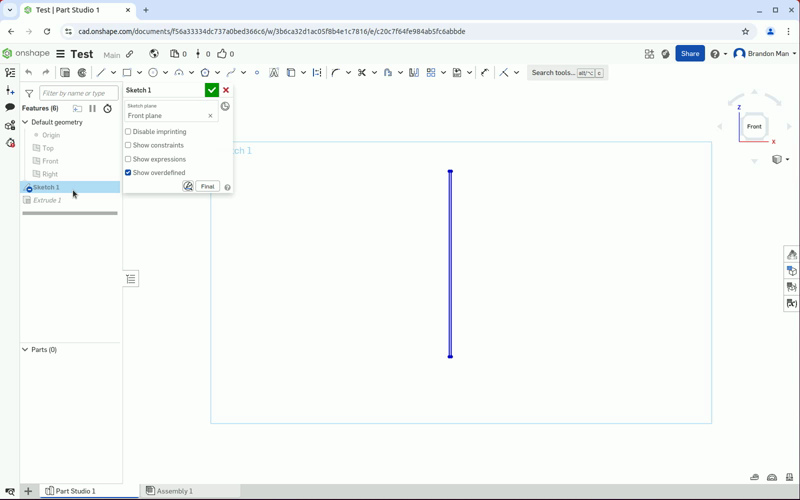
mouse_move(229, 92)
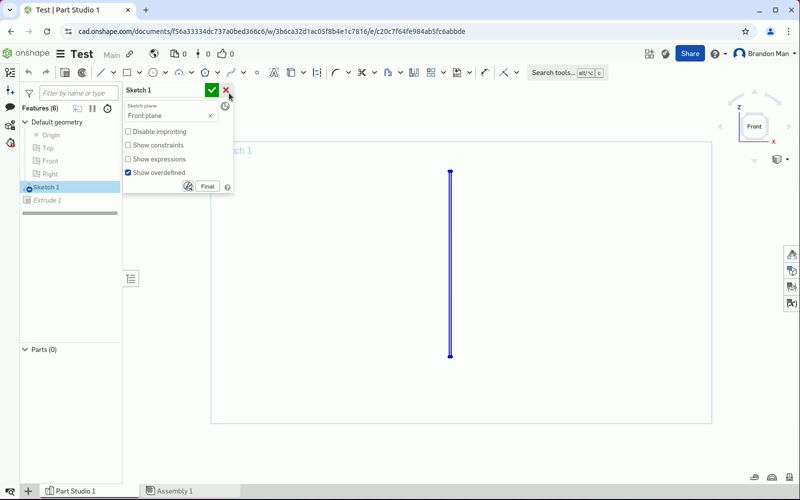
click(229, 92)
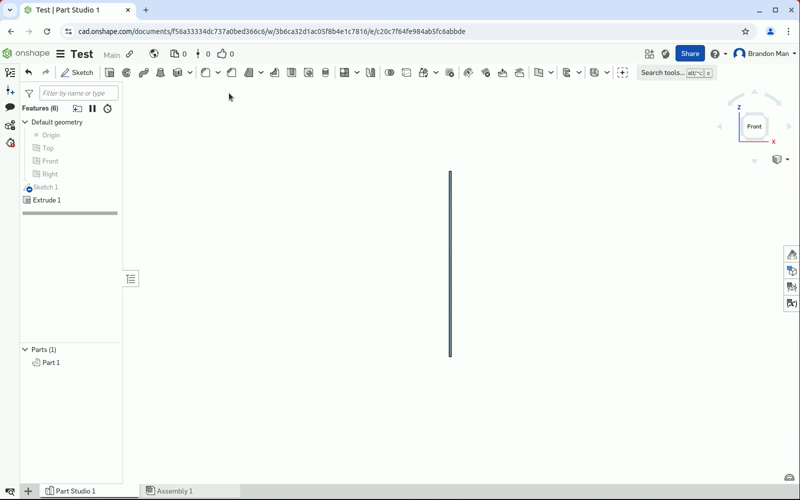
mouse_move(73, 352)
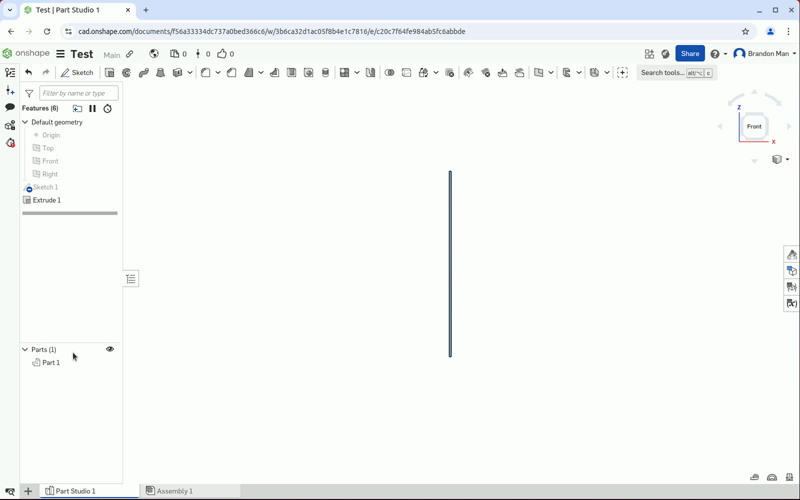
key(y)
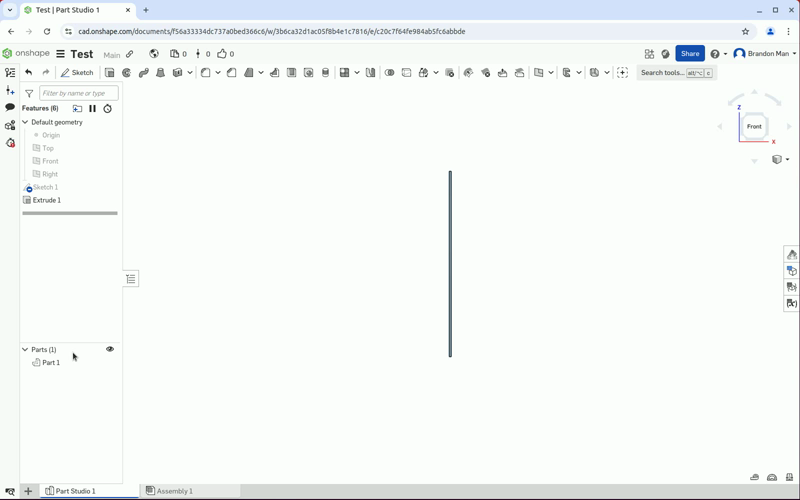
key(shift+p)
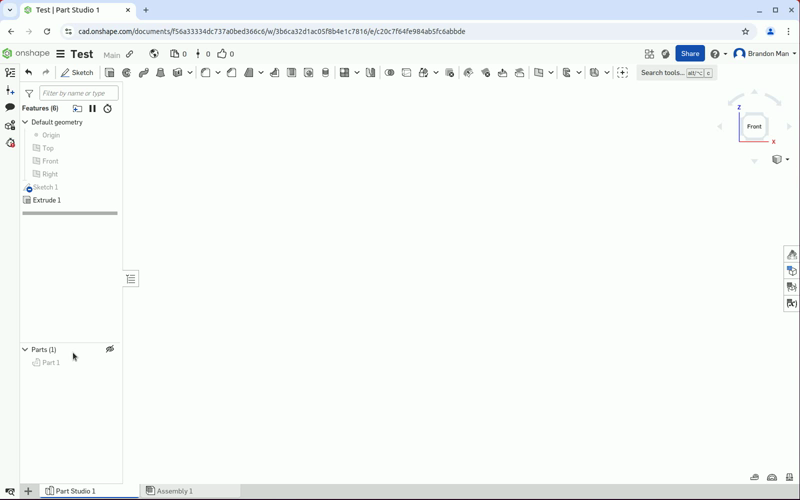
key(space)
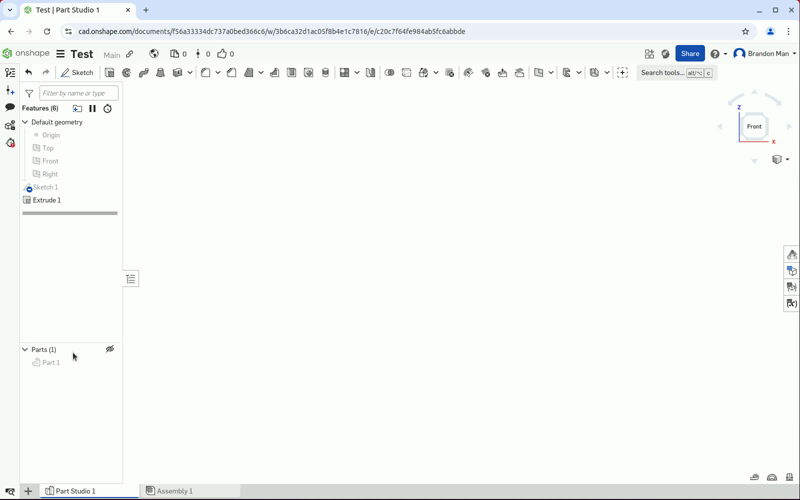
key_down(shift)
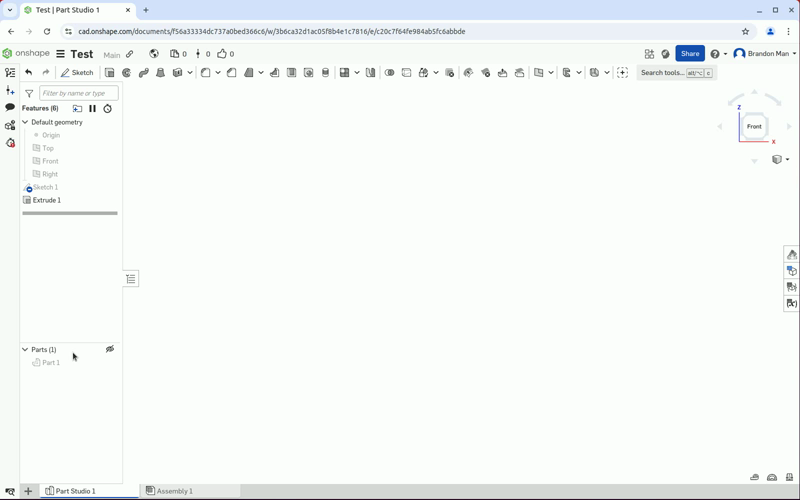
key(down)
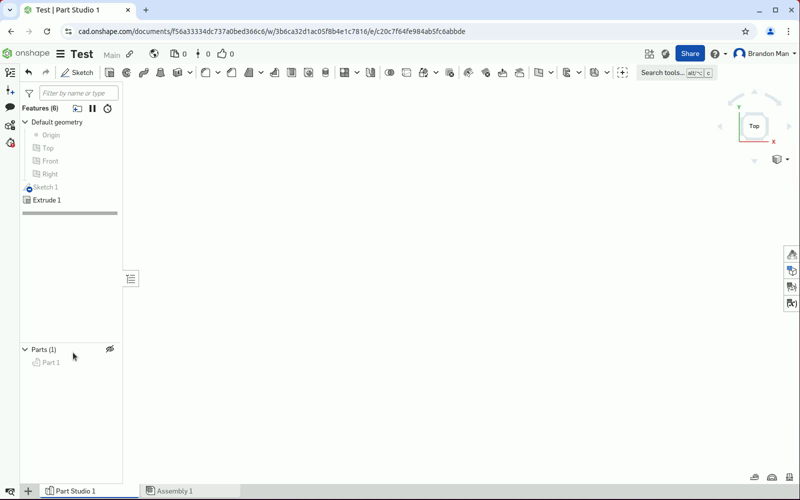
key_up(shift)
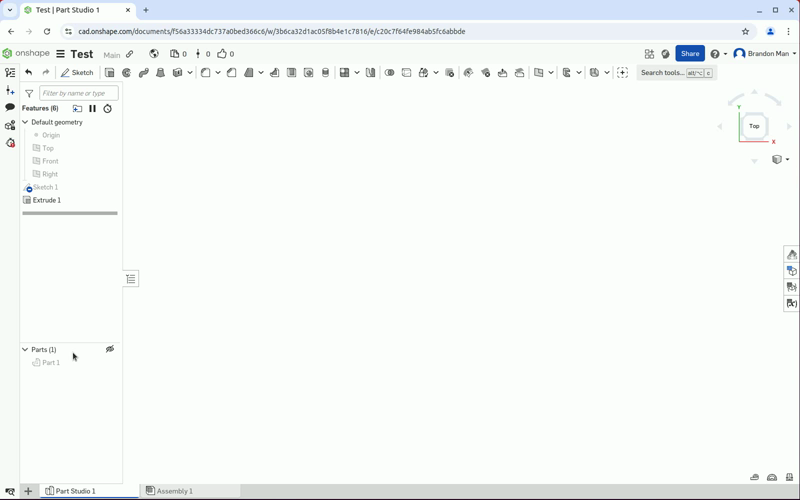
mouse_move(73, 352)
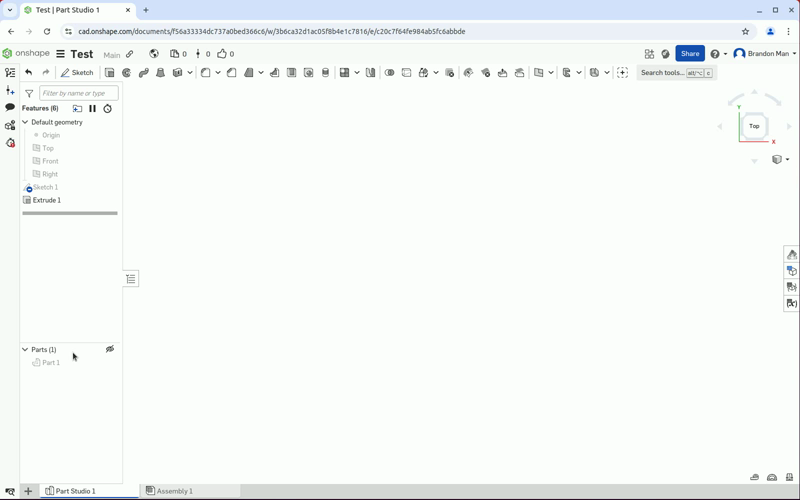
key(shift+y)
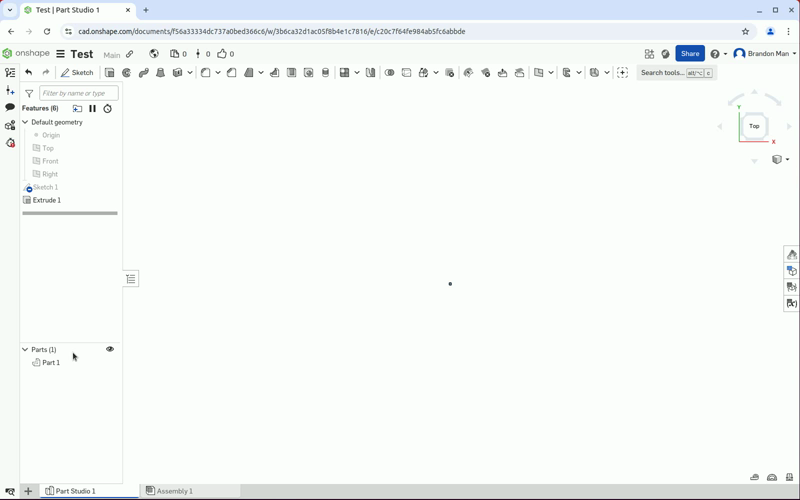
mouse_move(541, 75)
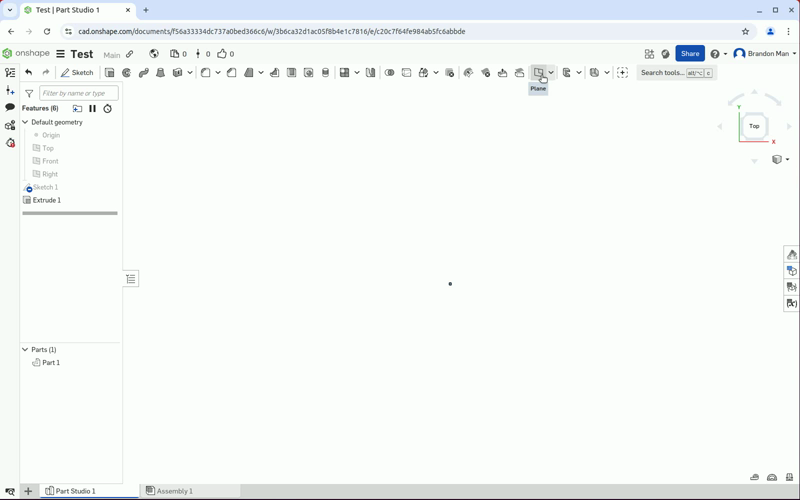
click(541, 75)
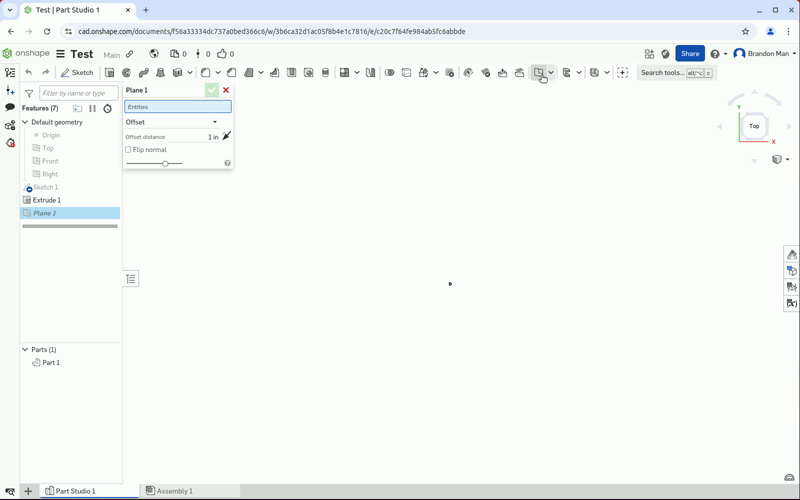
mouse_move(73, 150)
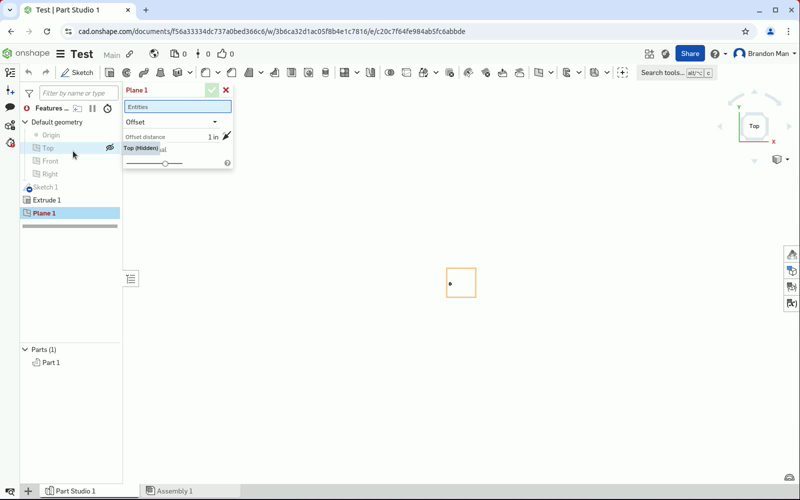
click(73, 150)
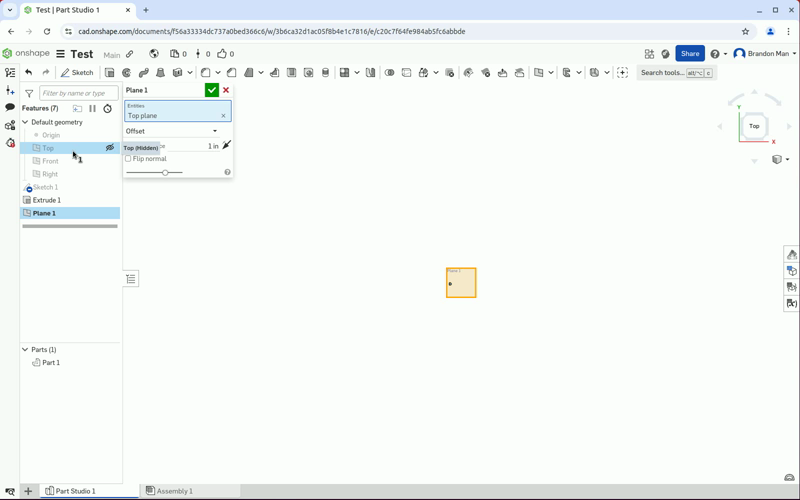
key(tab, 2)
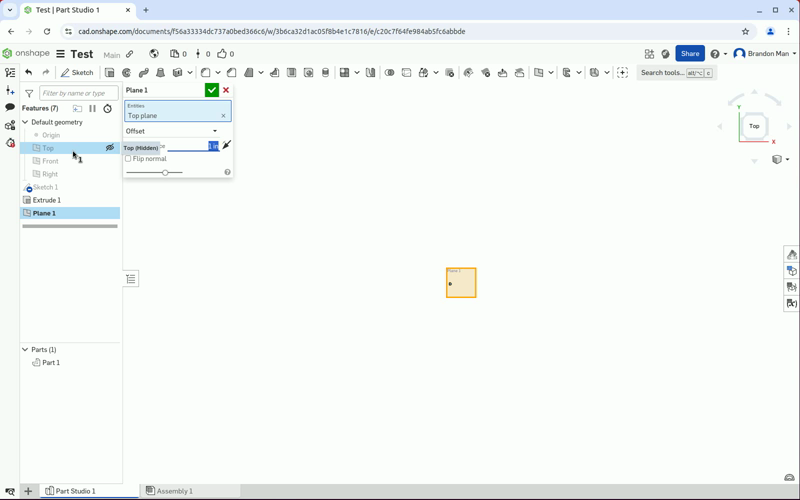
text(23.108)
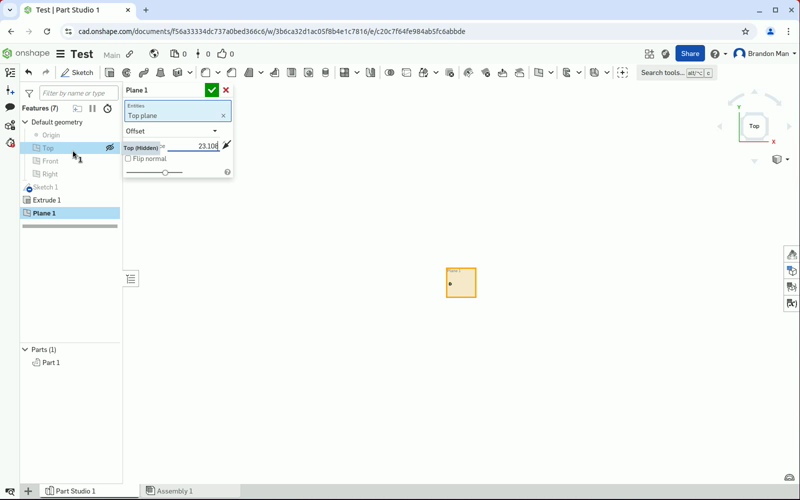
key(enter, 2)
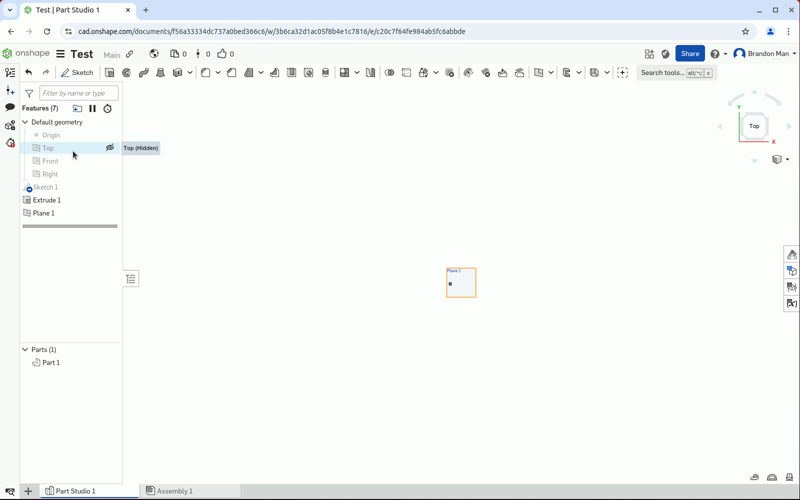
key(shift+s)
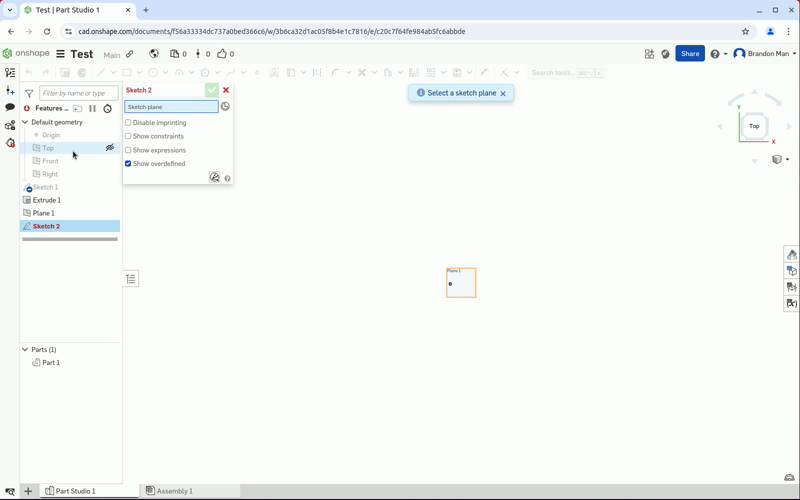
mouse_move(73, 215)
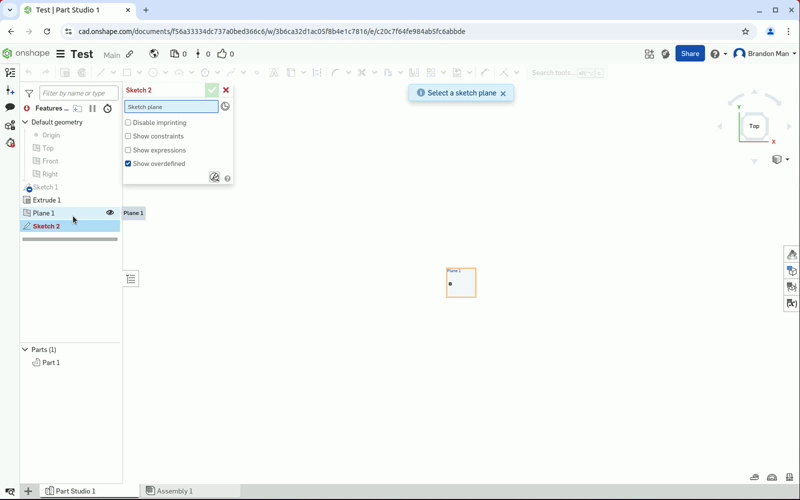
click(73, 215)
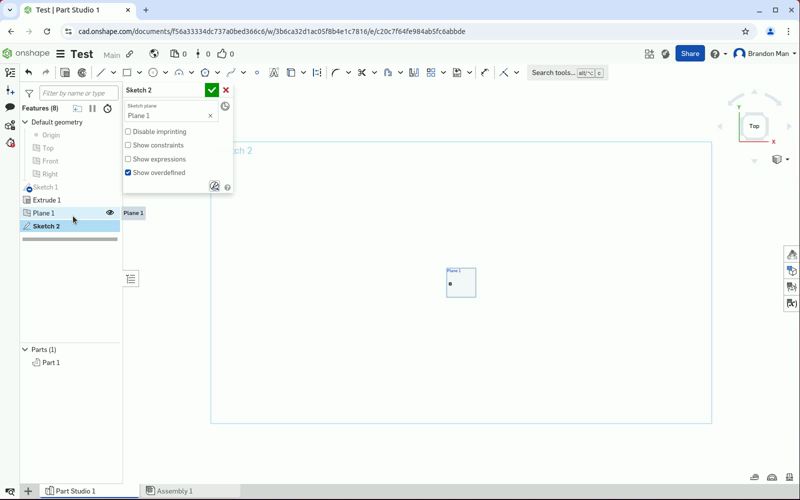
mouse_move(73, 352)
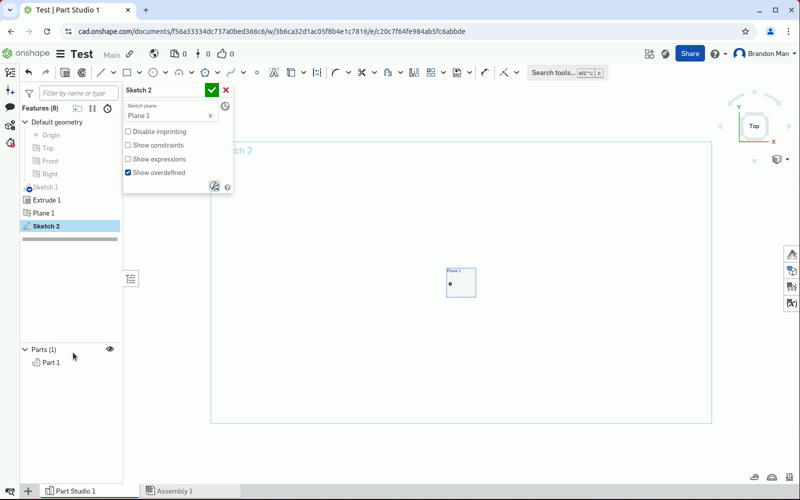
key(y)
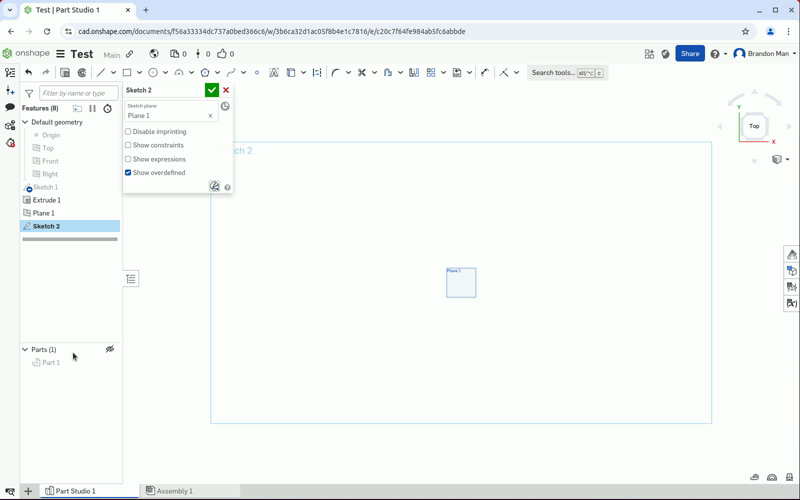
key(l)
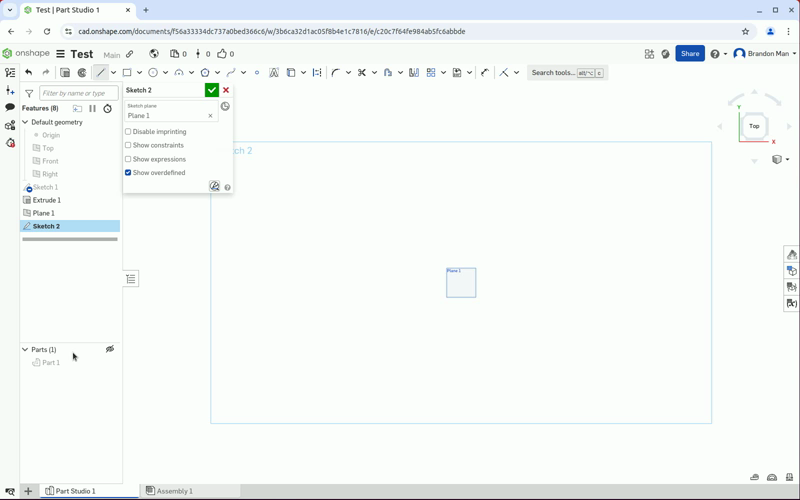
key_down(shift)
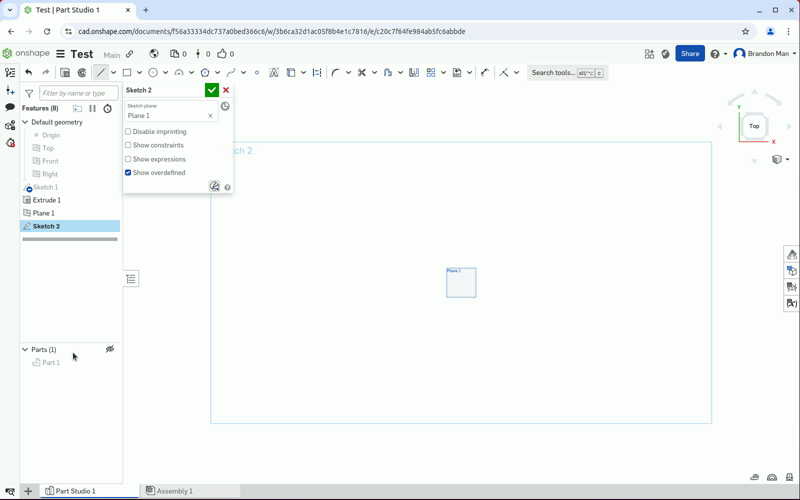
mouse_move(450, 285)
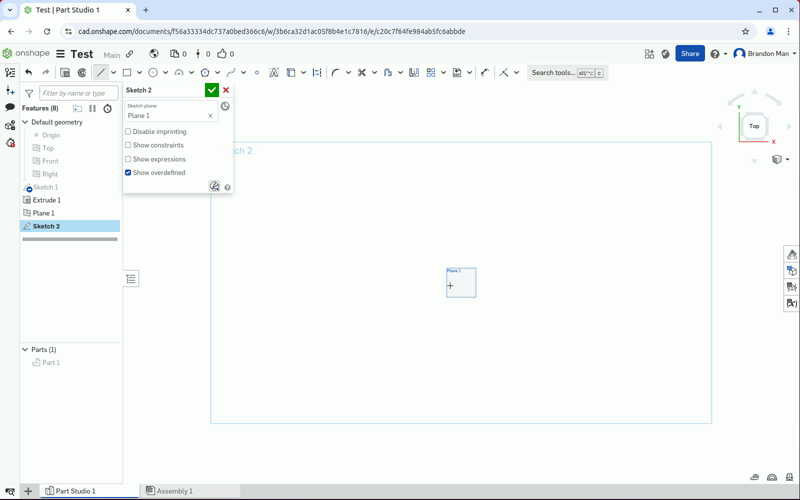
click(450, 285)
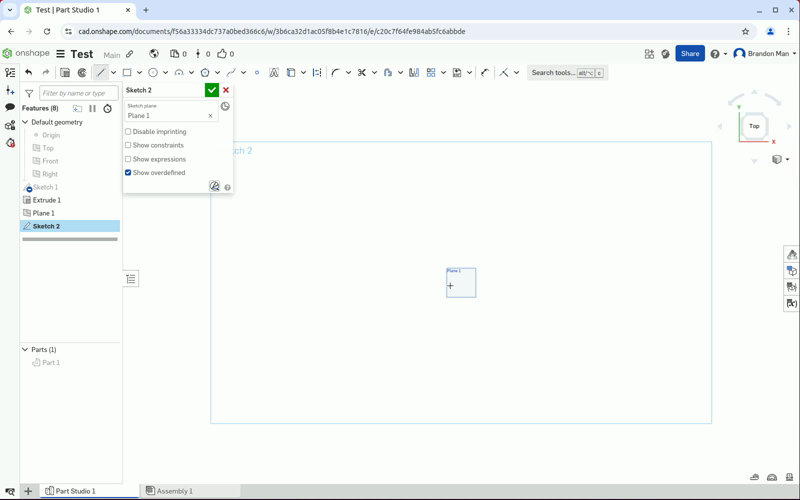
key_up(shift)
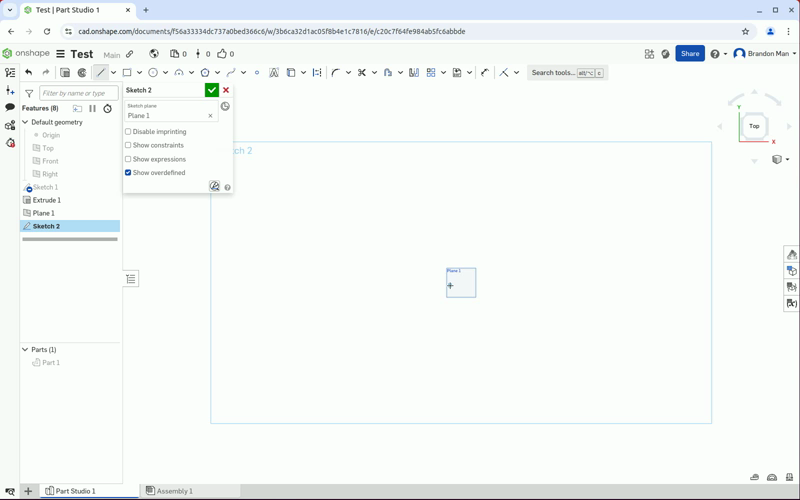
key_down(shift)
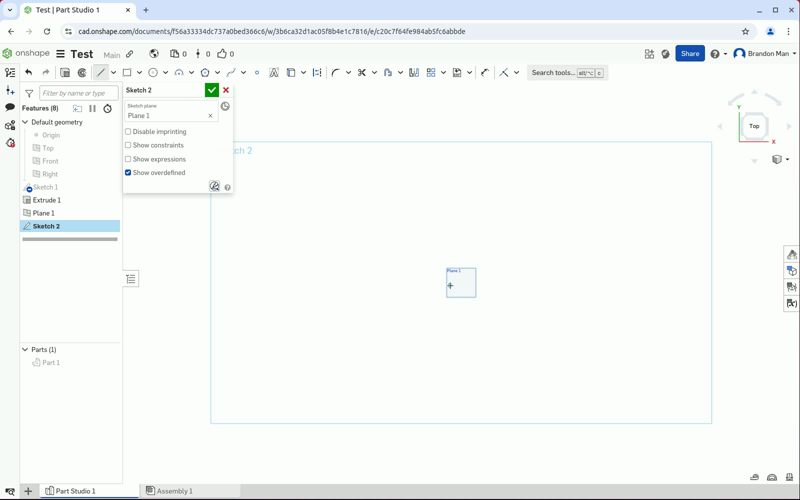
mouse_move(480, 285)
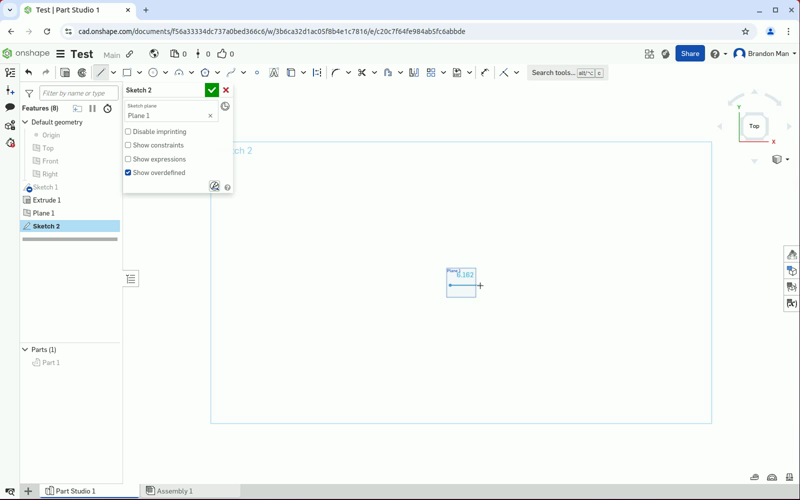
mouse_move(453, 285)
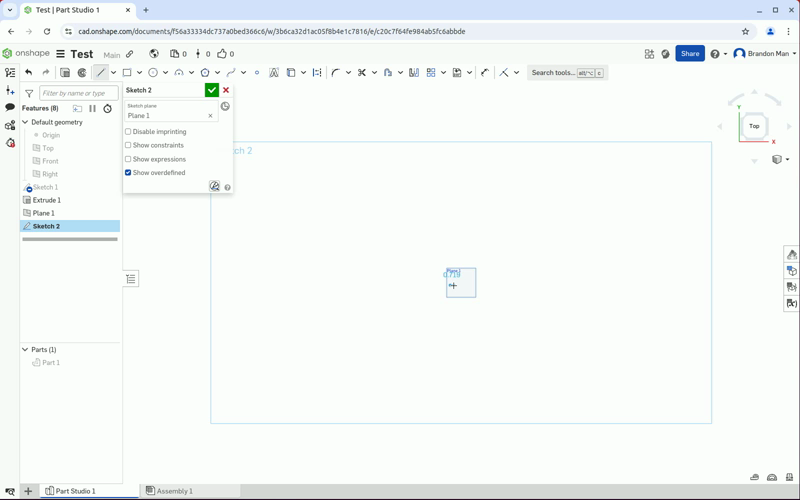
scroll(6)
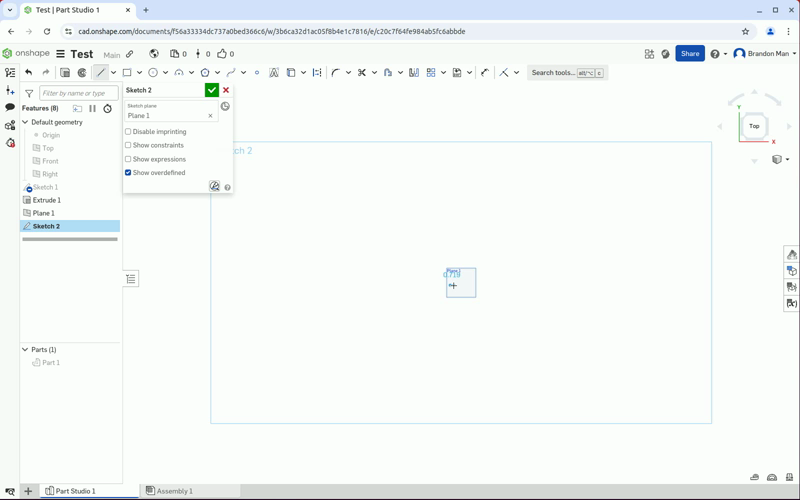
scroll(6)
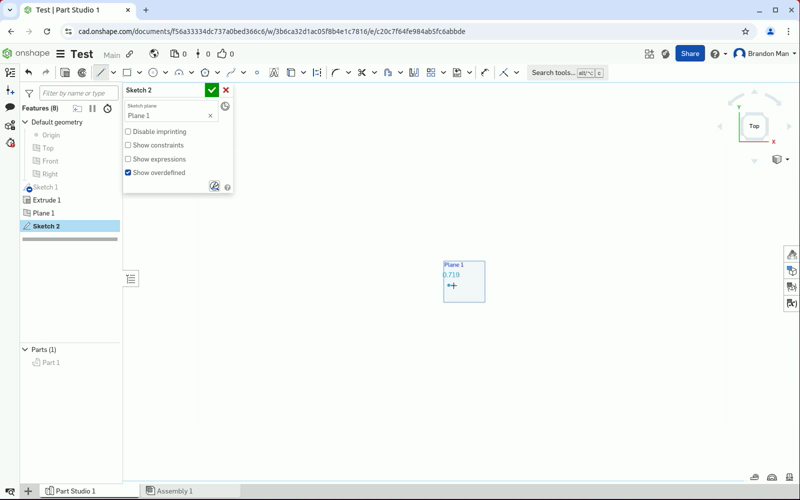
scroll(6)
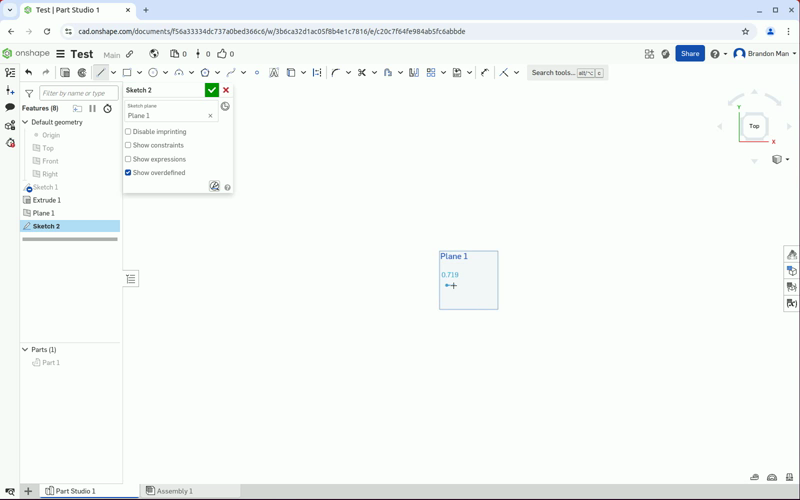
scroll(6)
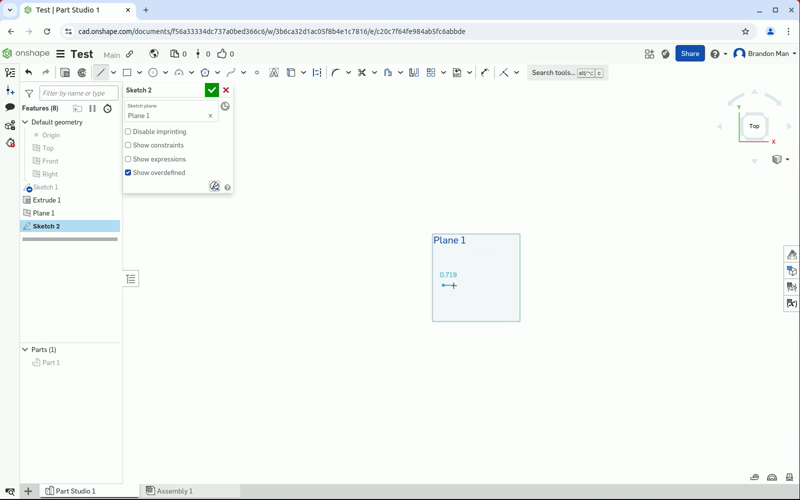
scroll(6)
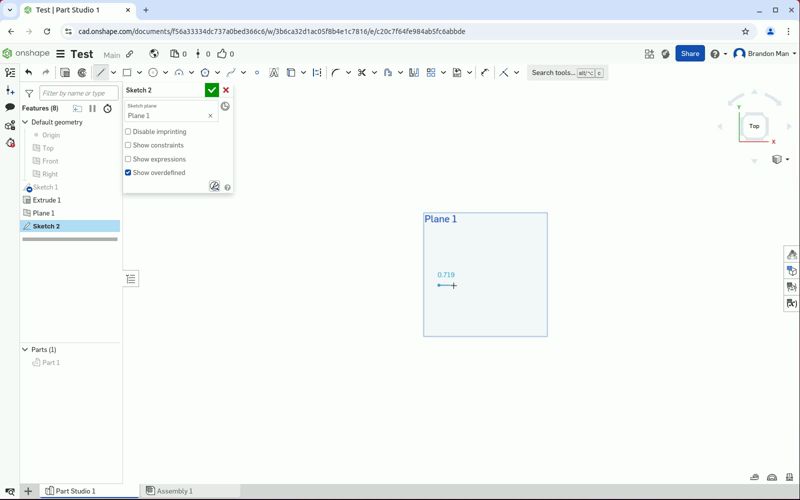
scroll(6)
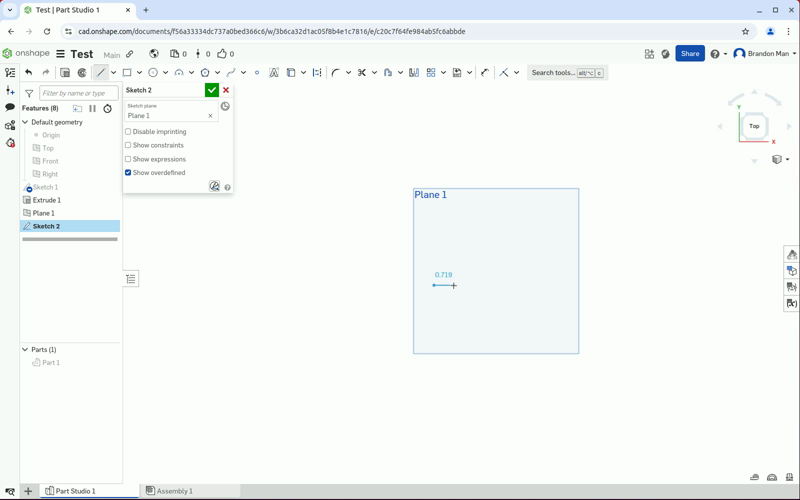
scroll(6)
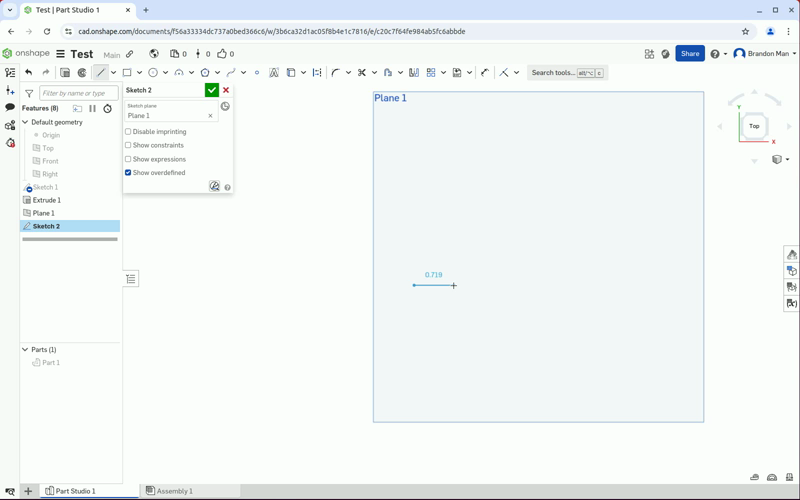
click(453, 285)
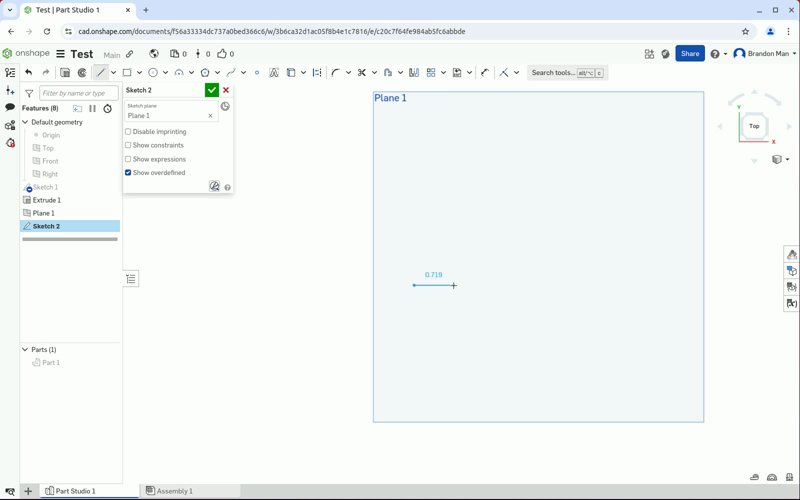
scroll(-6)
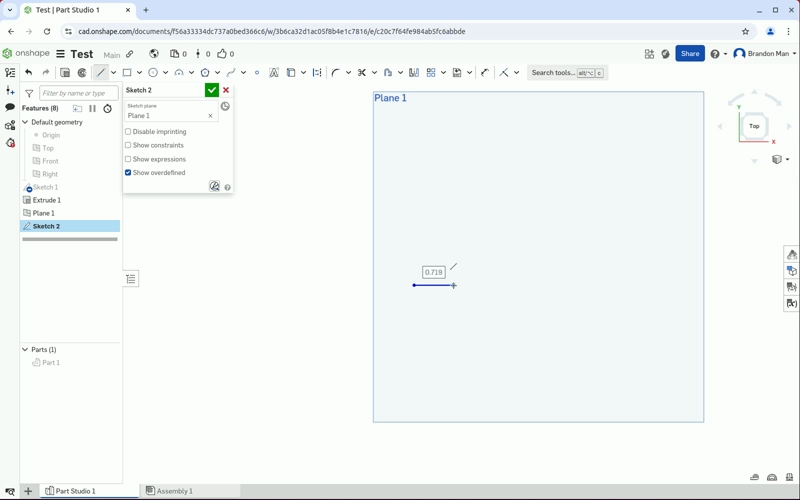
scroll(-6)
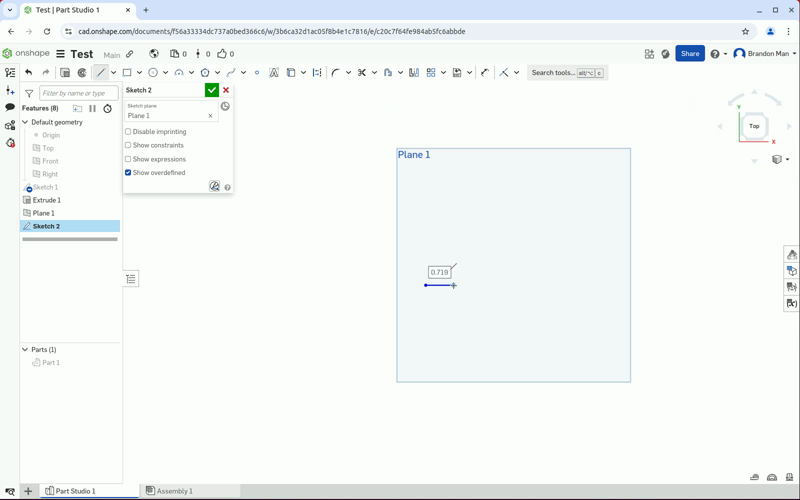
scroll(-6)
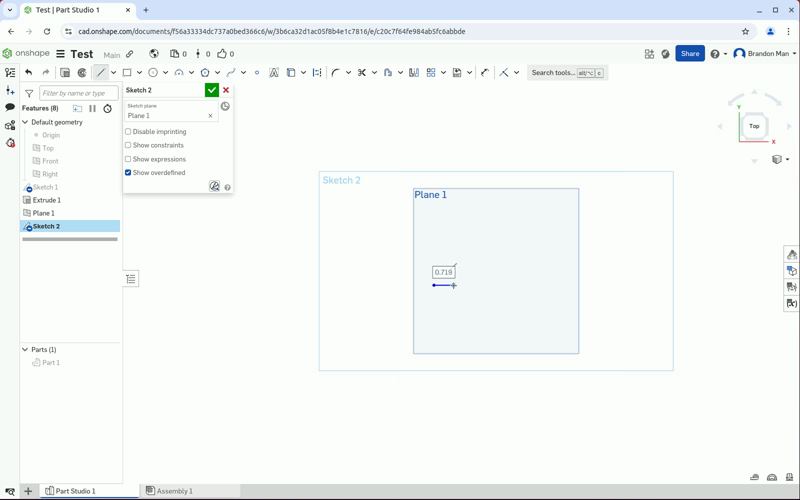
scroll(-6)
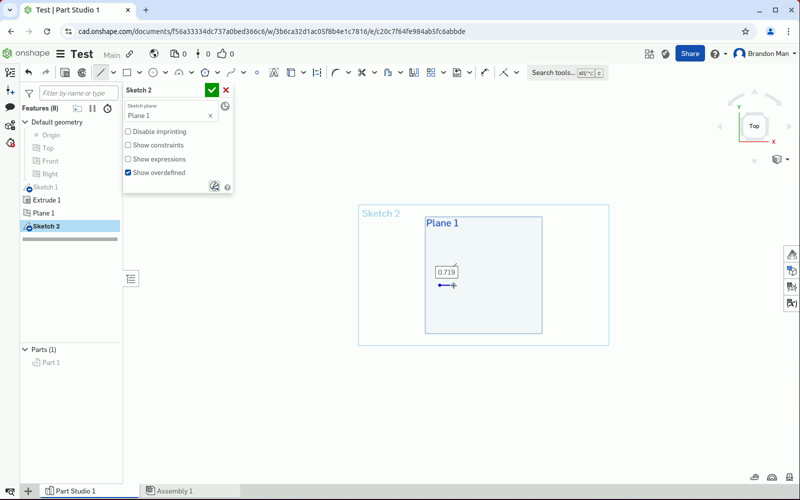
scroll(-6)
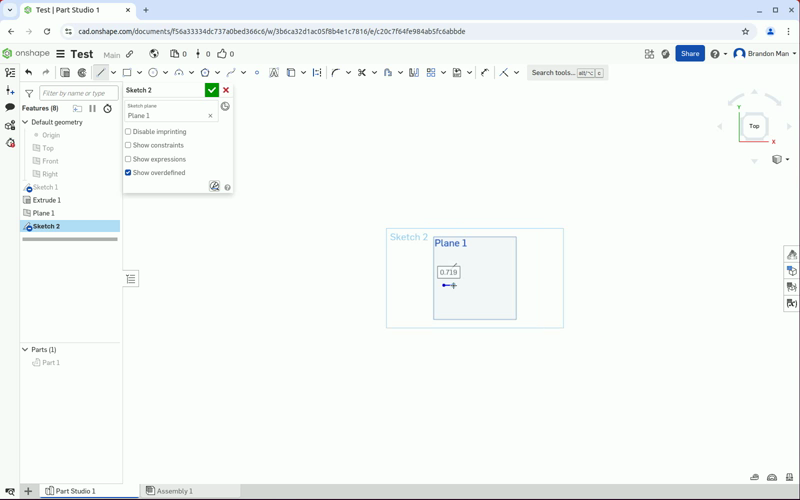
scroll(-6)
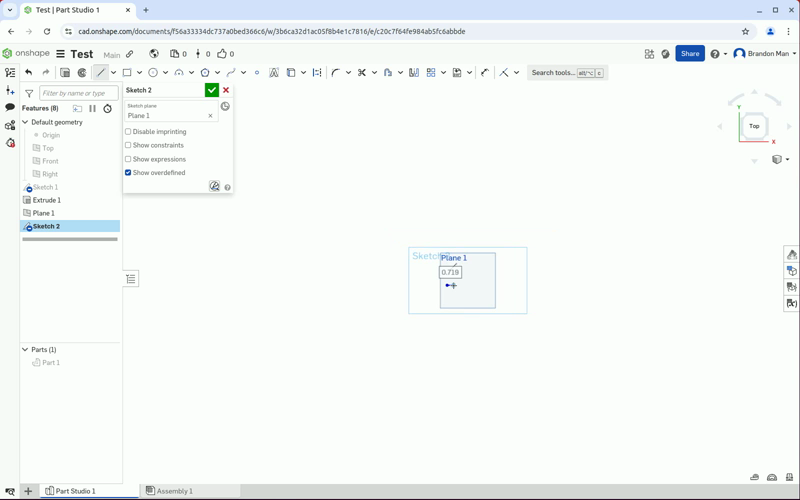
scroll(-6)
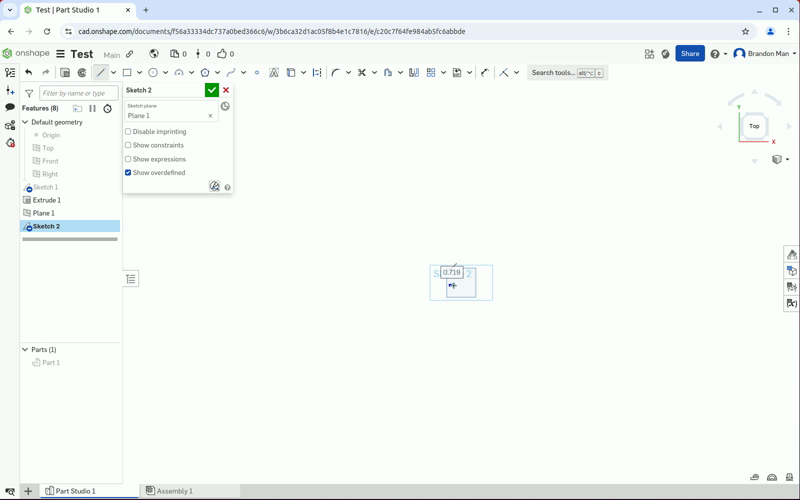
key_up(shift)
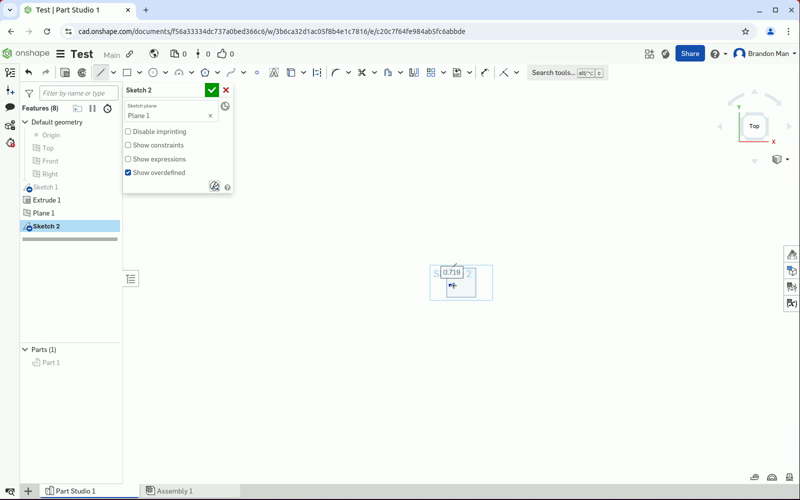
key_down(shift)
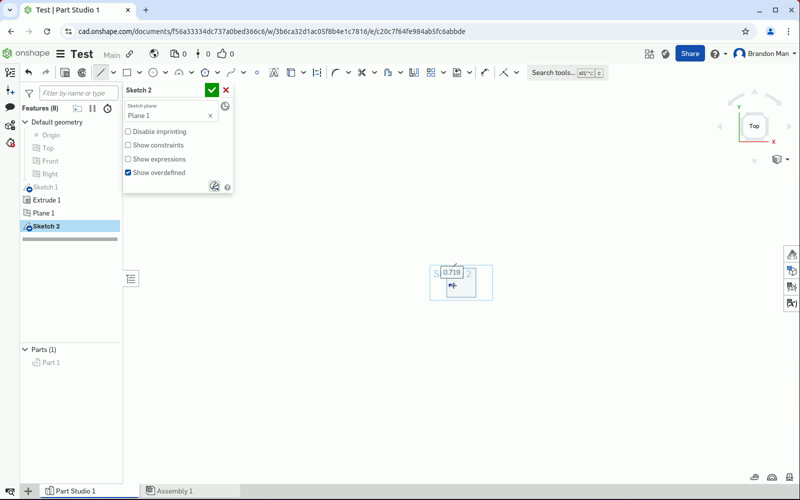
mouse_move(483, 285)
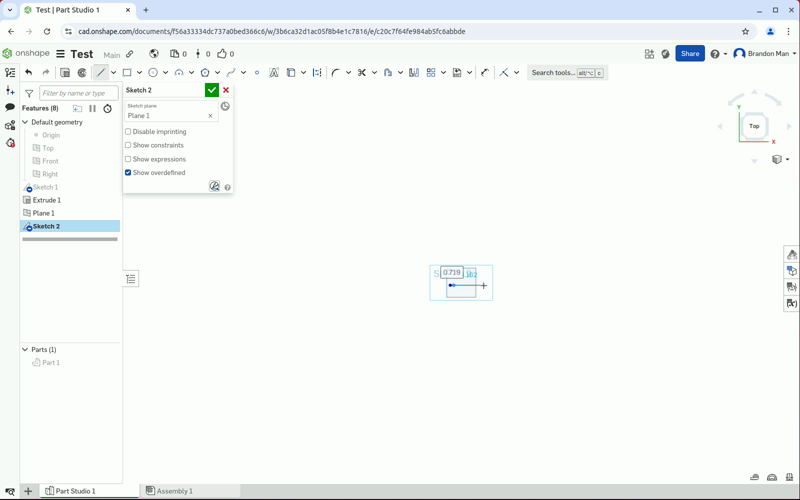
mouse_move(453, 281)
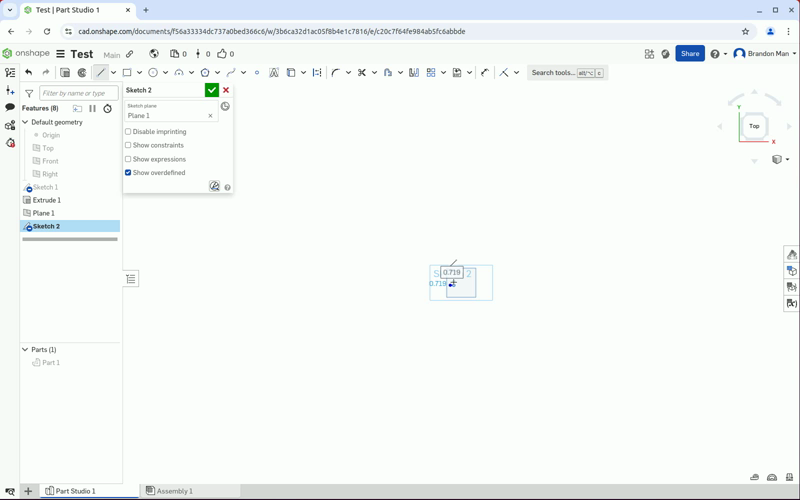
scroll(6)
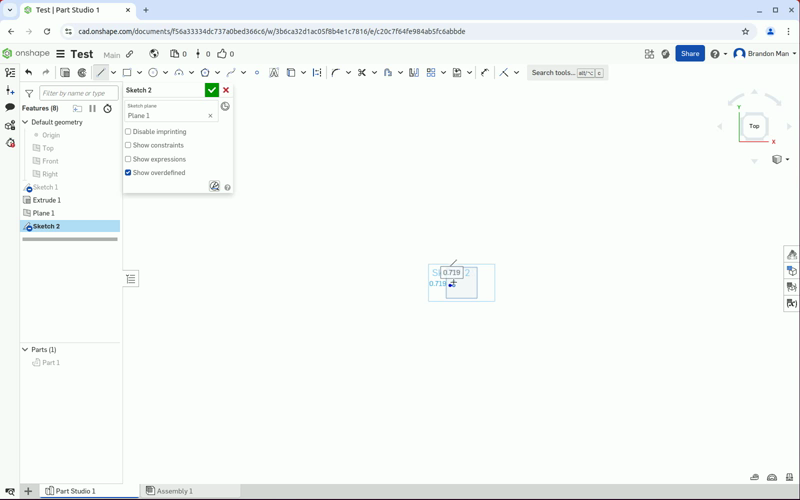
scroll(6)
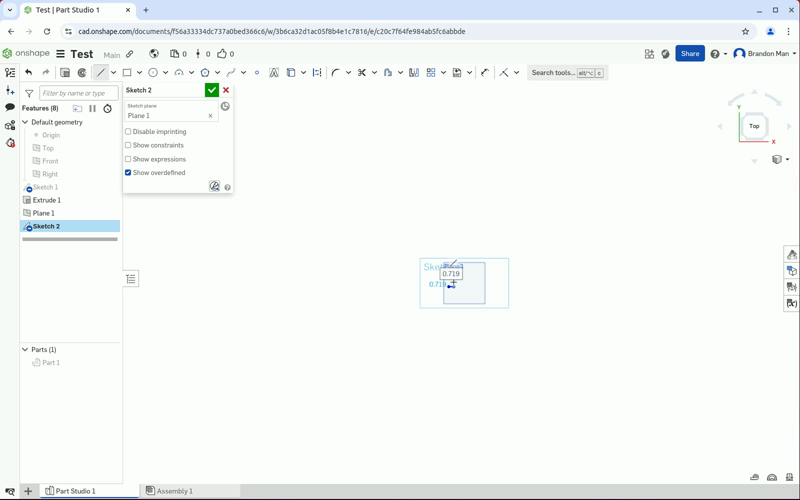
scroll(6)
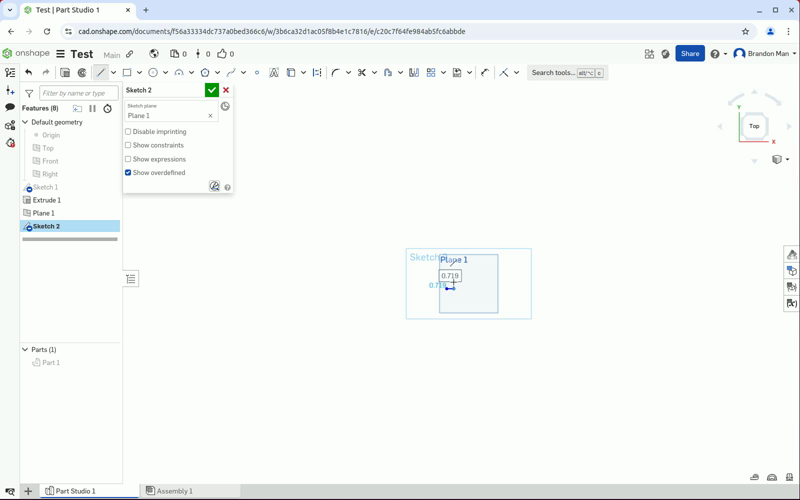
scroll(6)
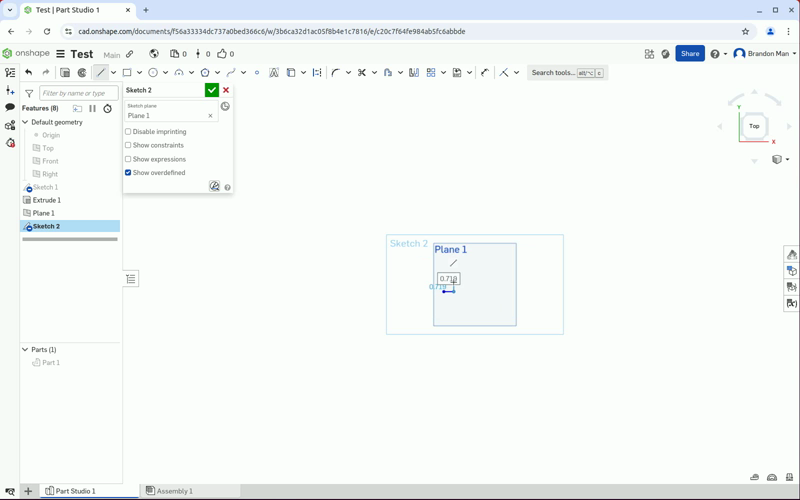
scroll(6)
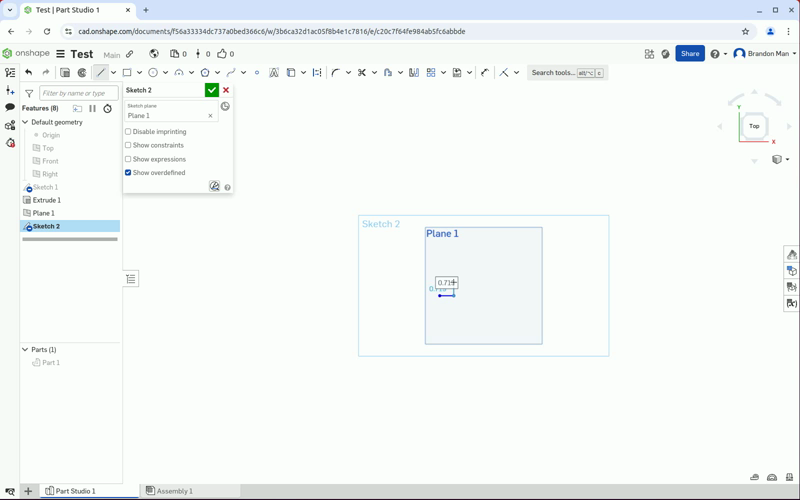
scroll(6)
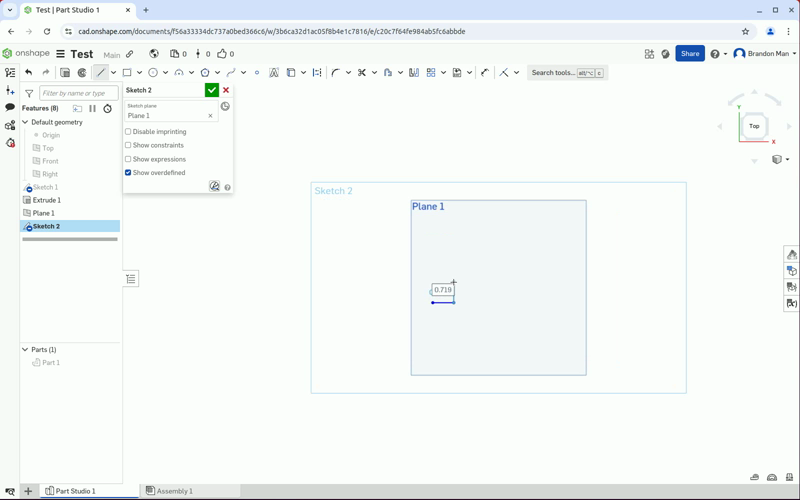
scroll(6)
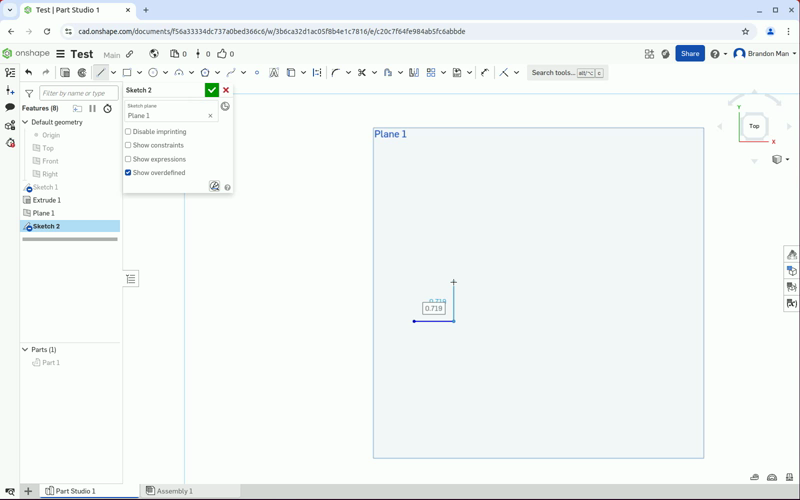
click(453, 281)
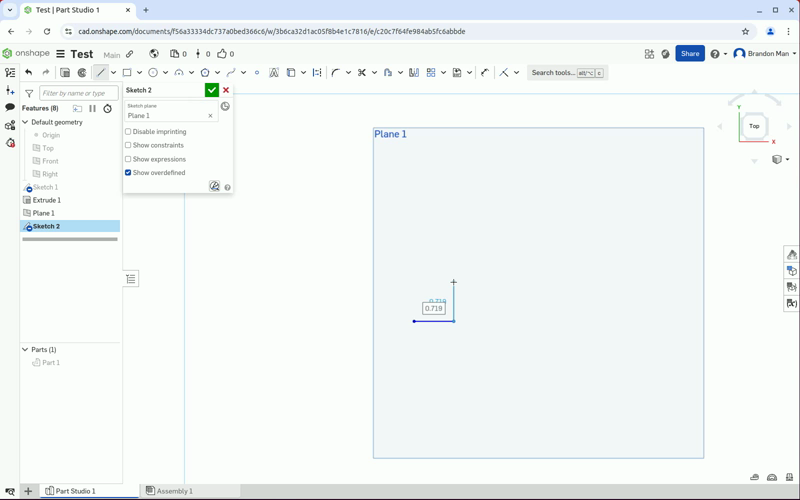
scroll(-6)
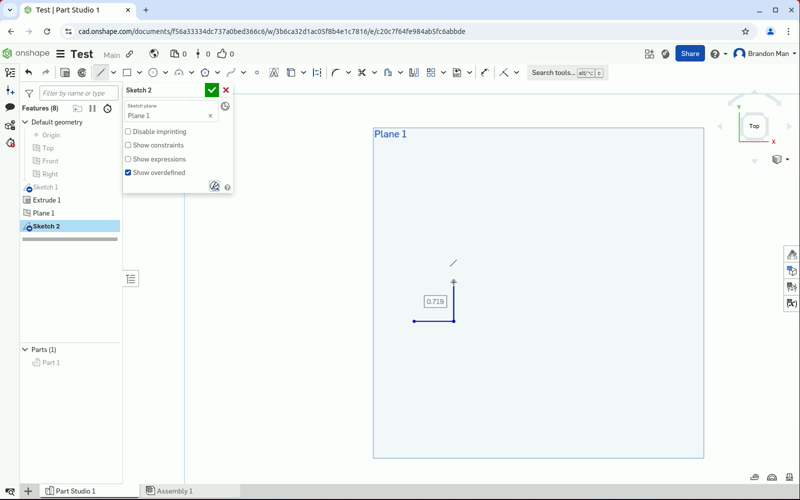
scroll(-6)
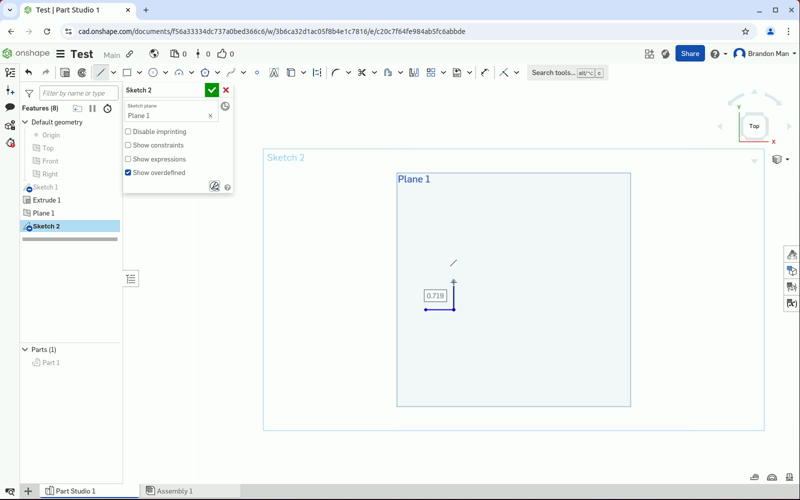
scroll(-6)
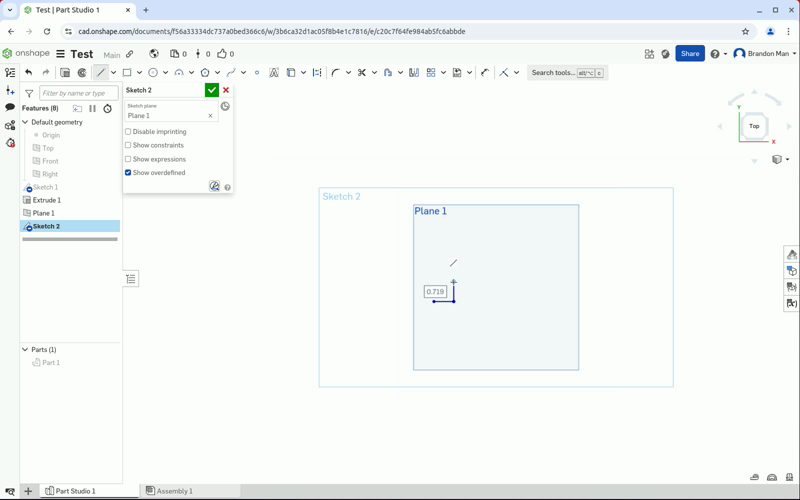
scroll(-6)
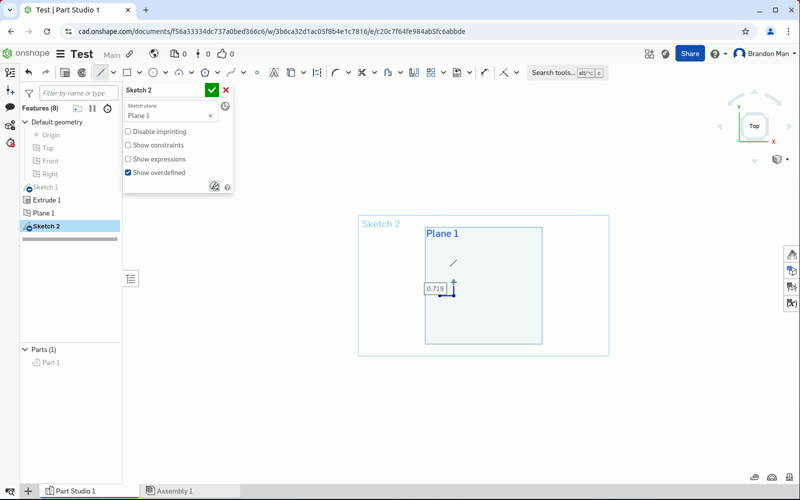
scroll(-6)
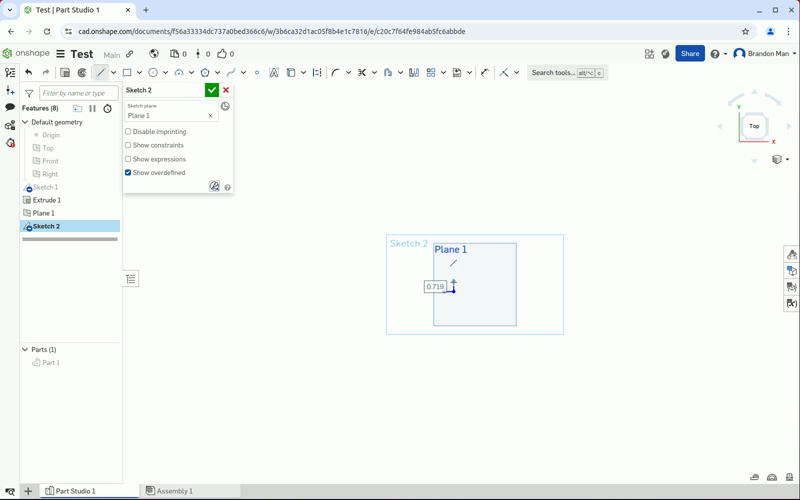
scroll(-6)
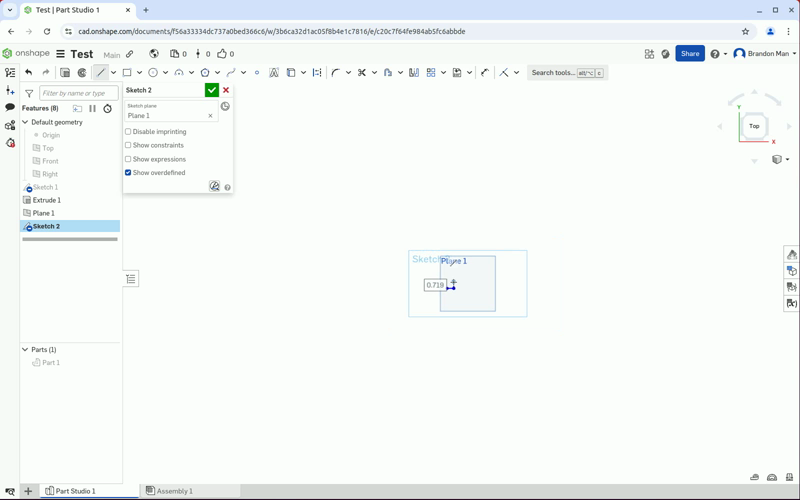
scroll(-6)
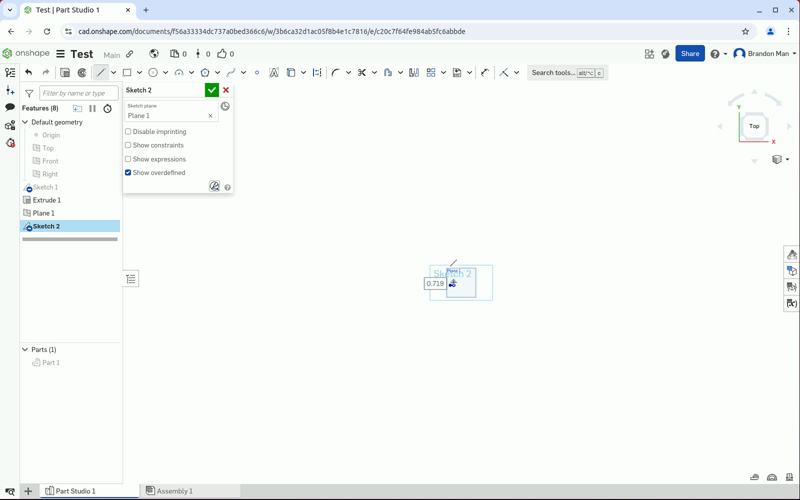
key_up(shift)
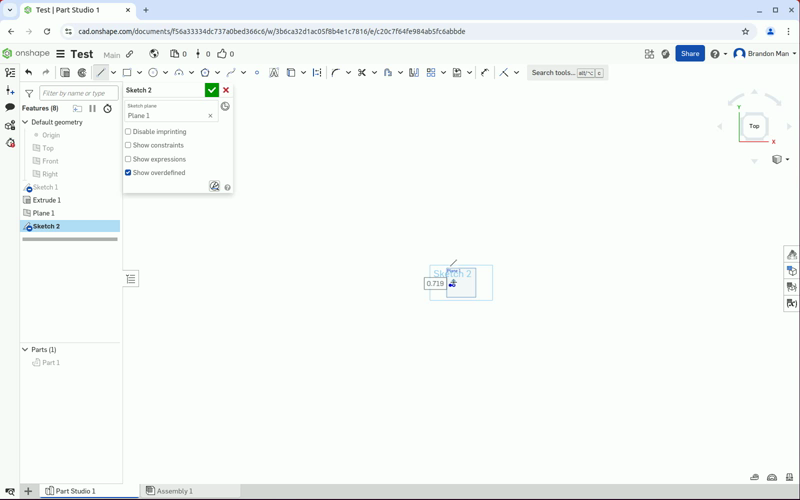
key_down(shift)
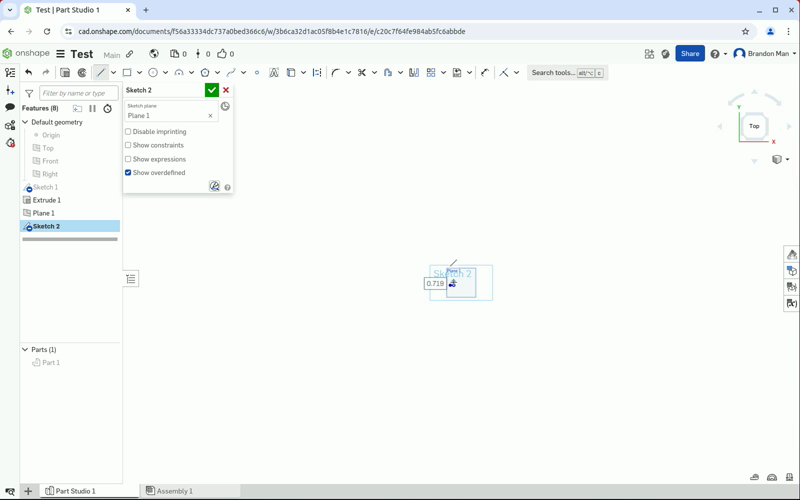
mouse_move(483, 281)
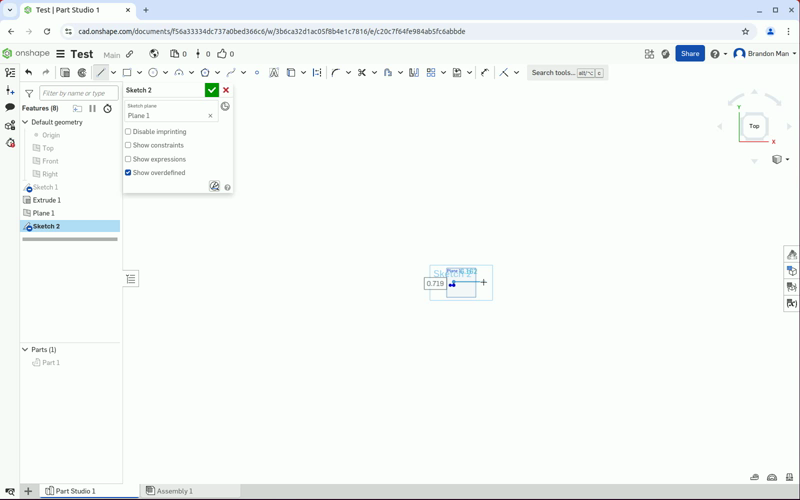
mouse_move(450, 281)
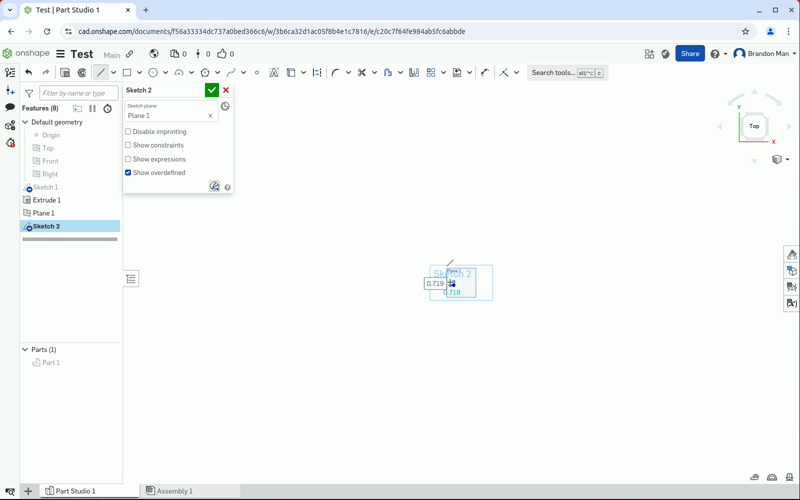
scroll(6)
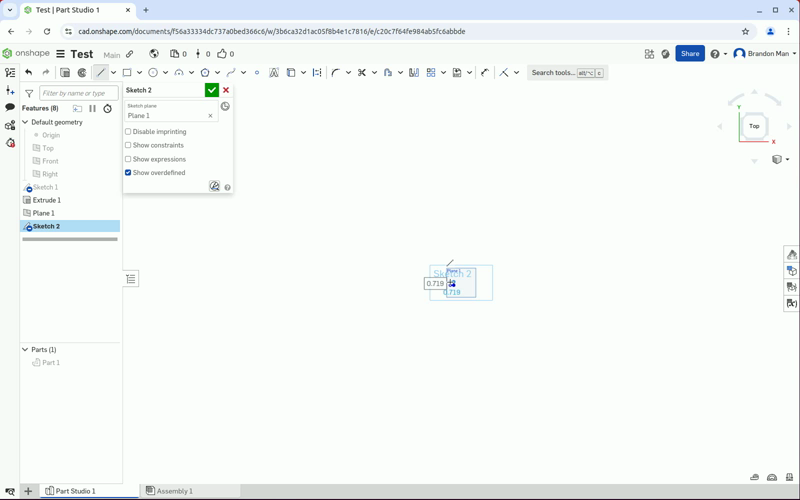
scroll(6)
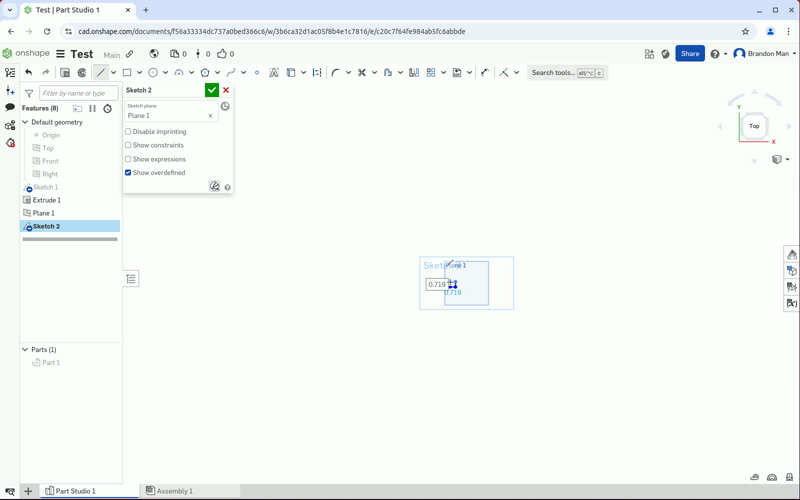
scroll(6)
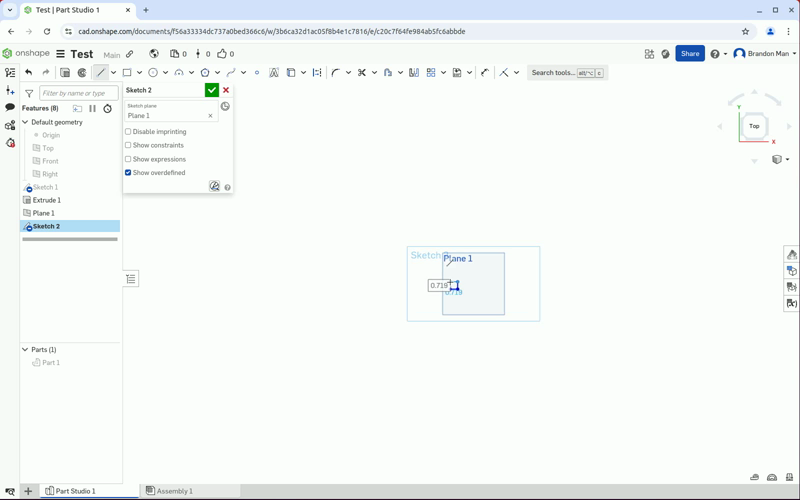
scroll(6)
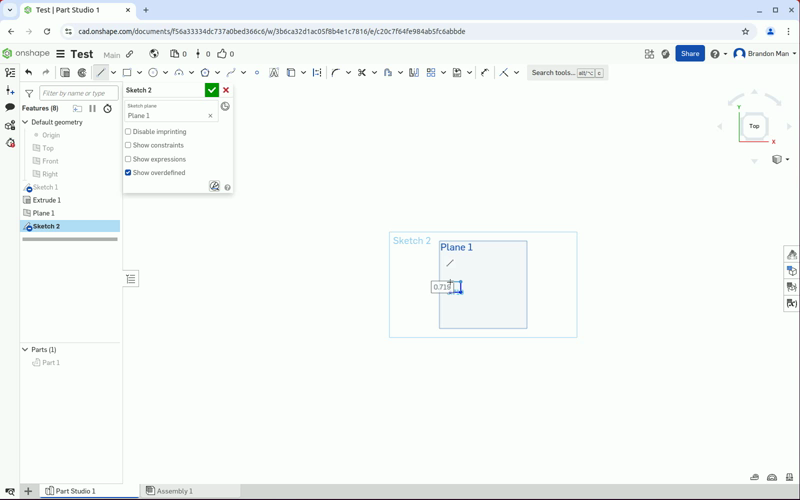
scroll(6)
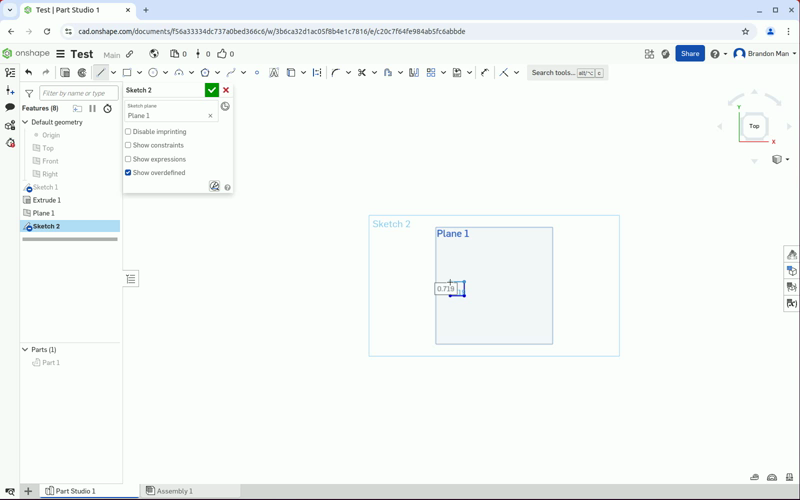
scroll(6)
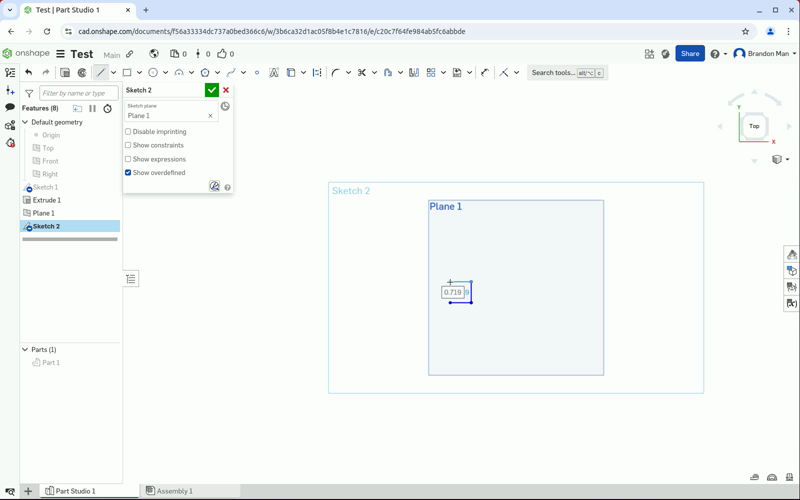
scroll(6)
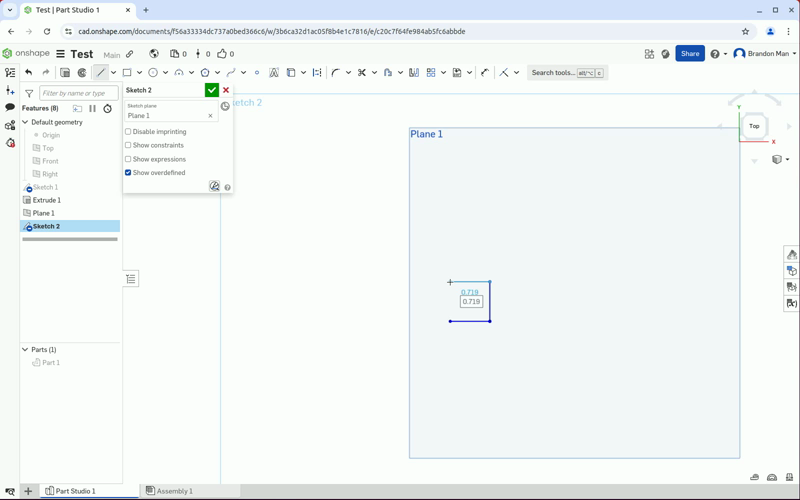
click(450, 281)
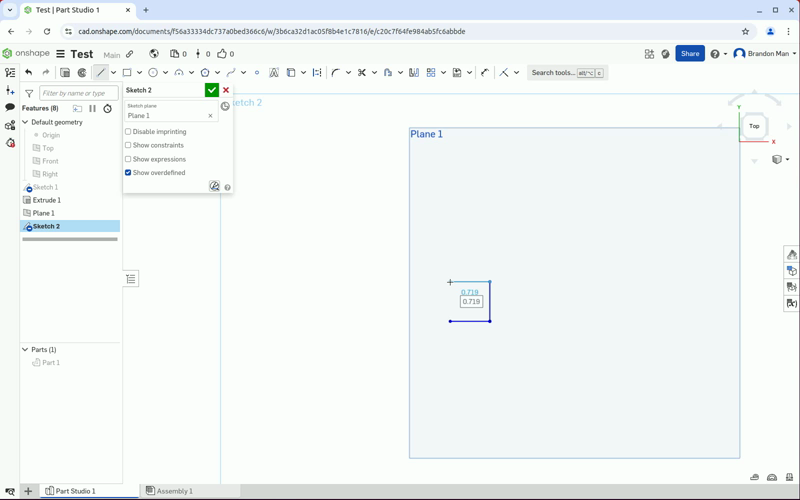
scroll(-6)
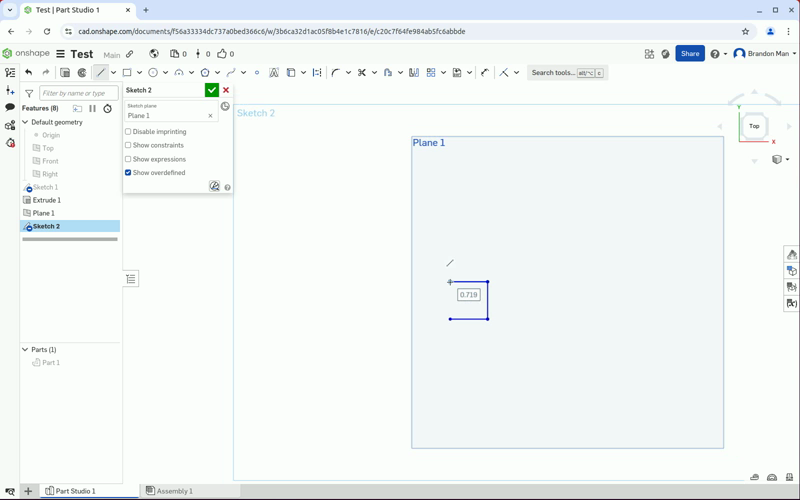
scroll(-6)
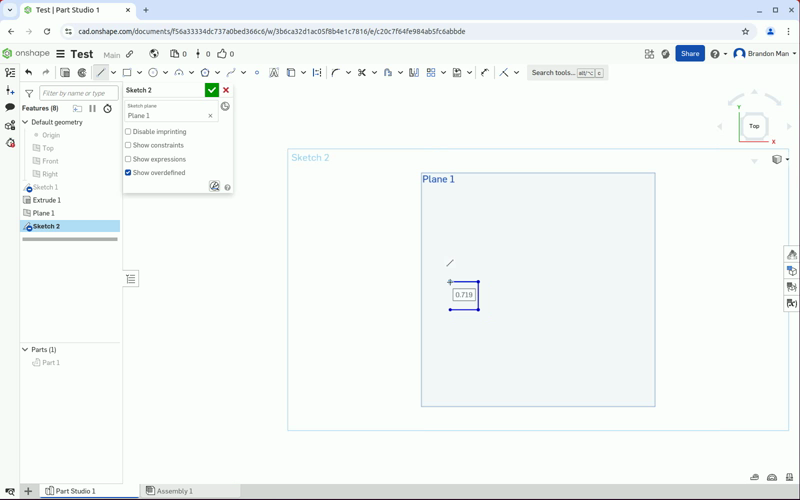
scroll(-6)
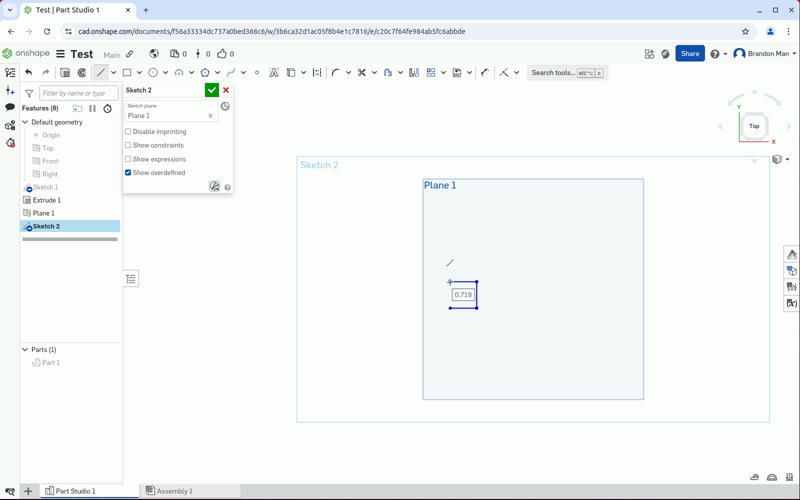
scroll(-6)
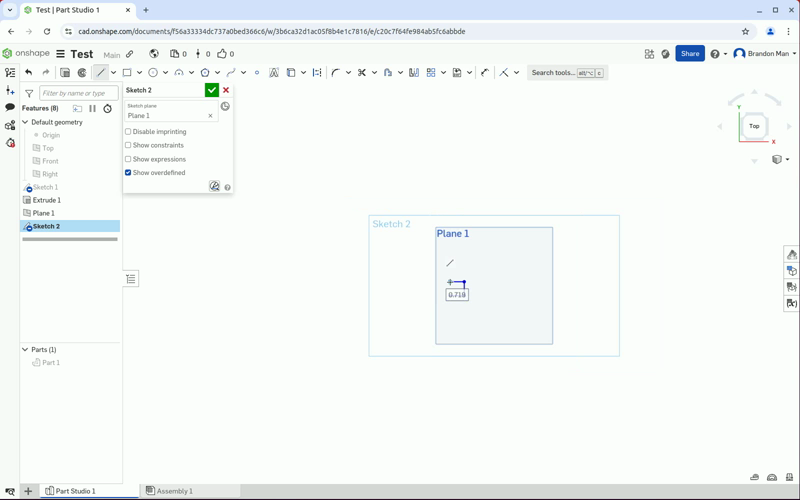
scroll(-6)
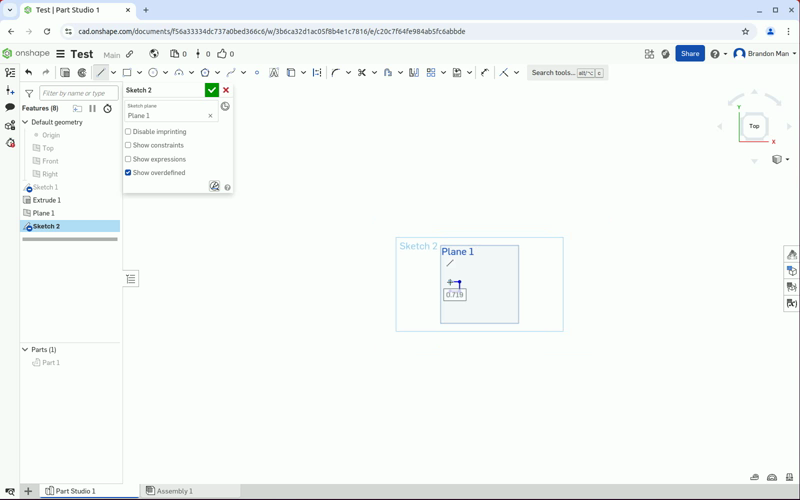
scroll(-6)
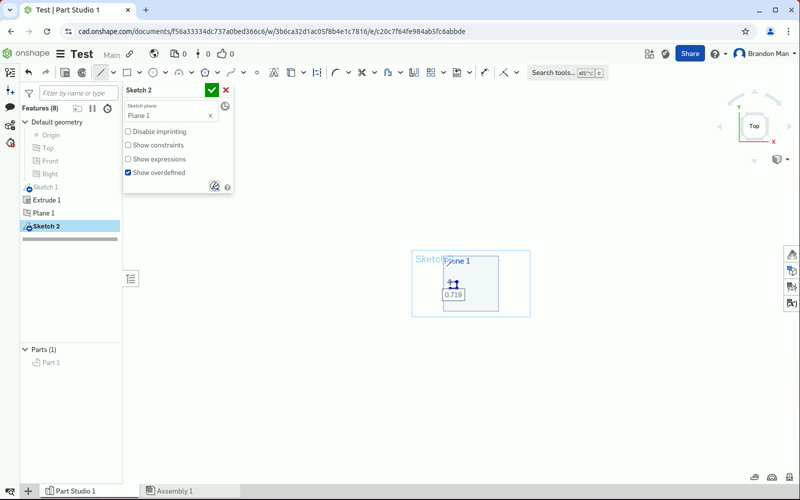
scroll(-6)
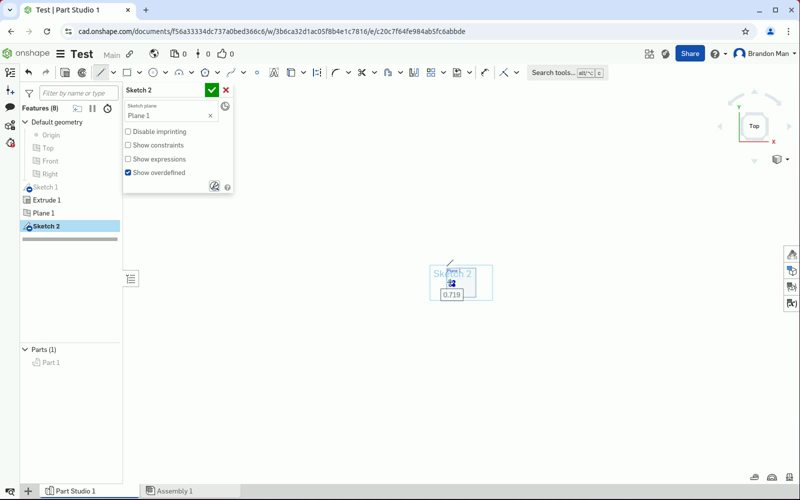
key_up(shift)
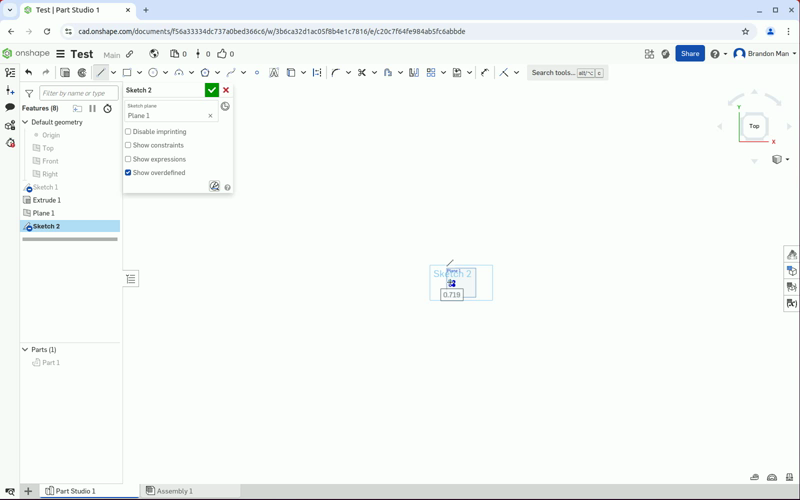
mouse_move(480, 281)
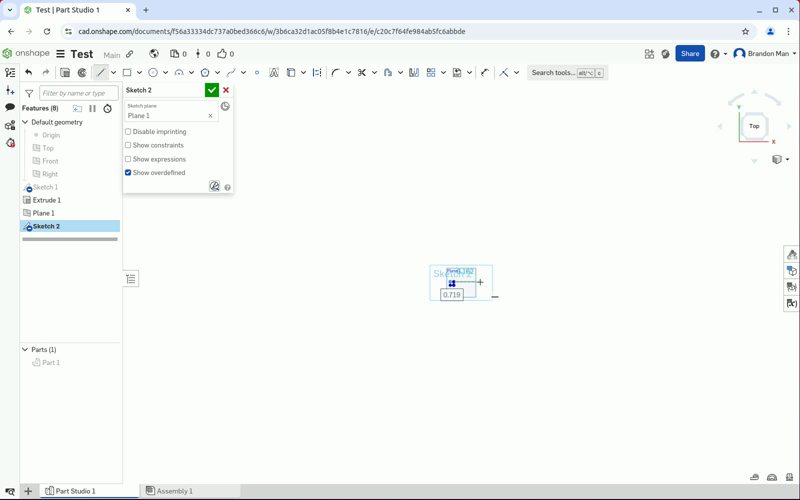
key_down(shift)
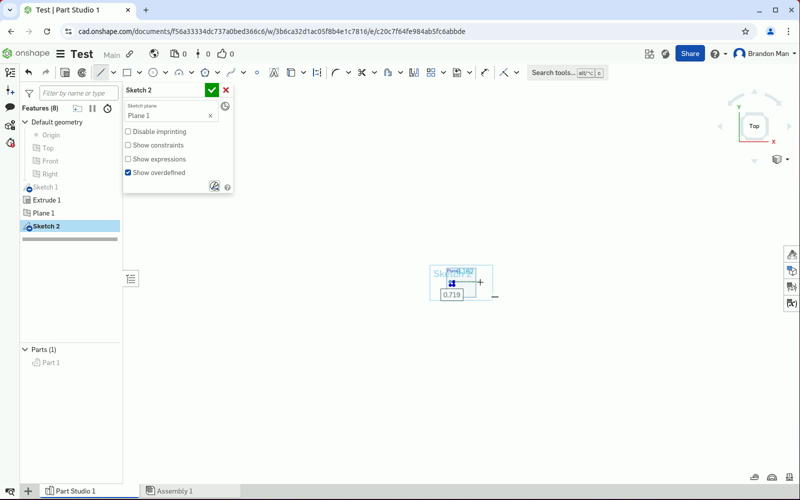
mouse_move(450, 285)
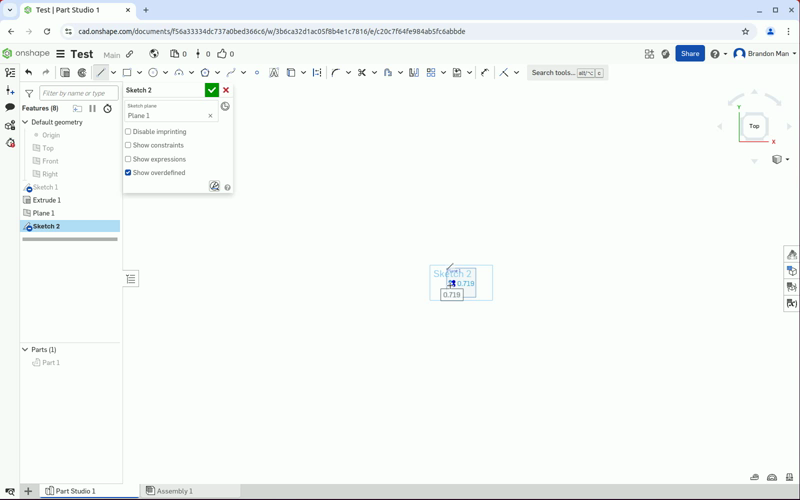
scroll(6)
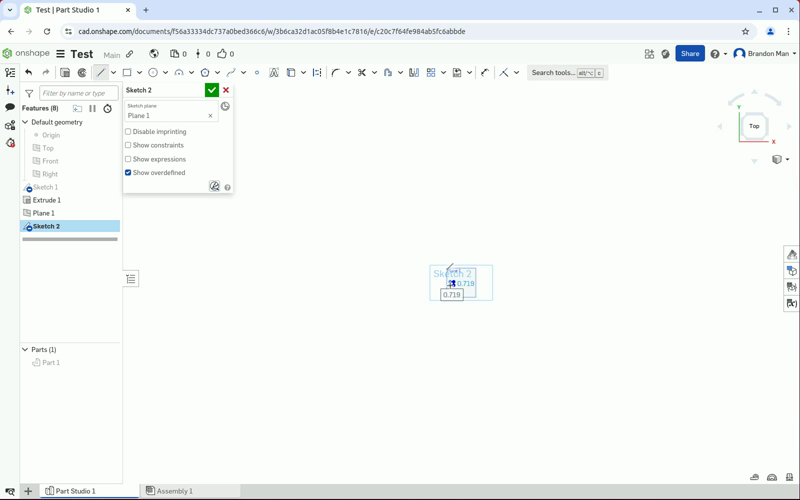
scroll(6)
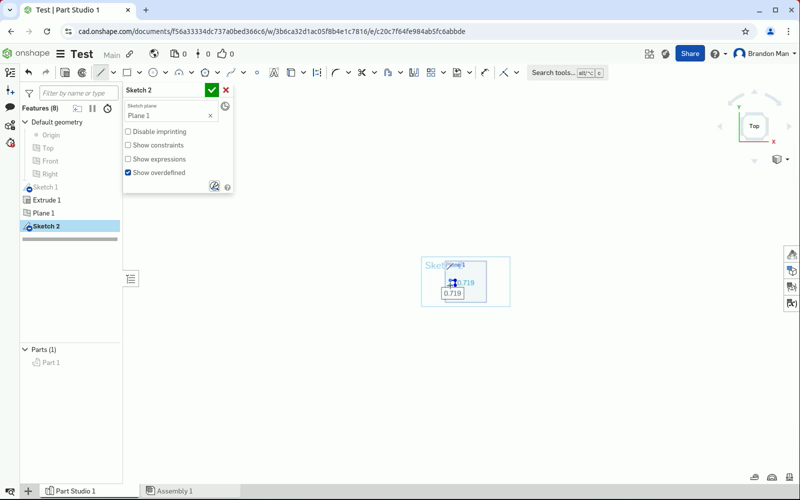
scroll(6)
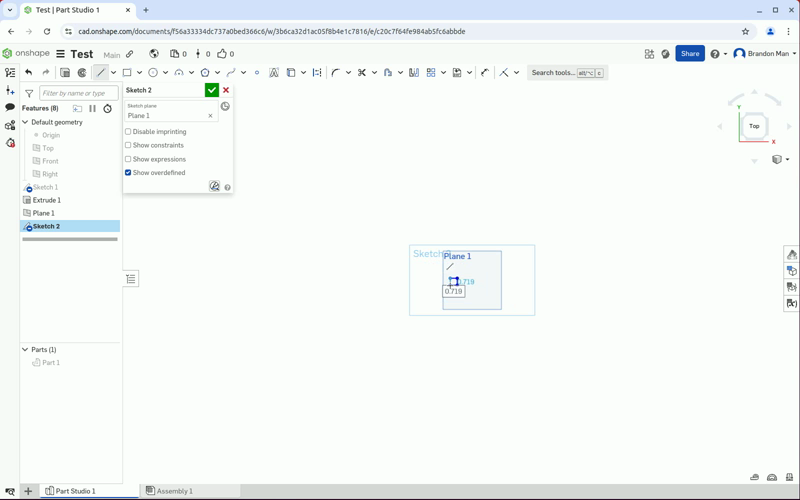
scroll(6)
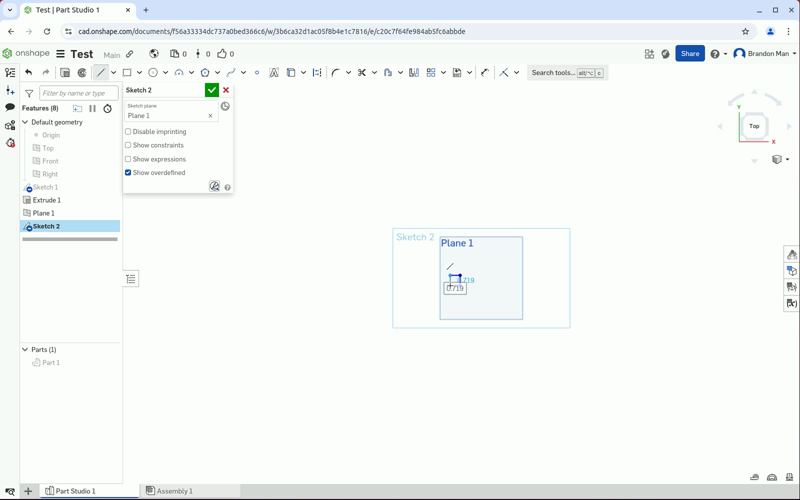
scroll(6)
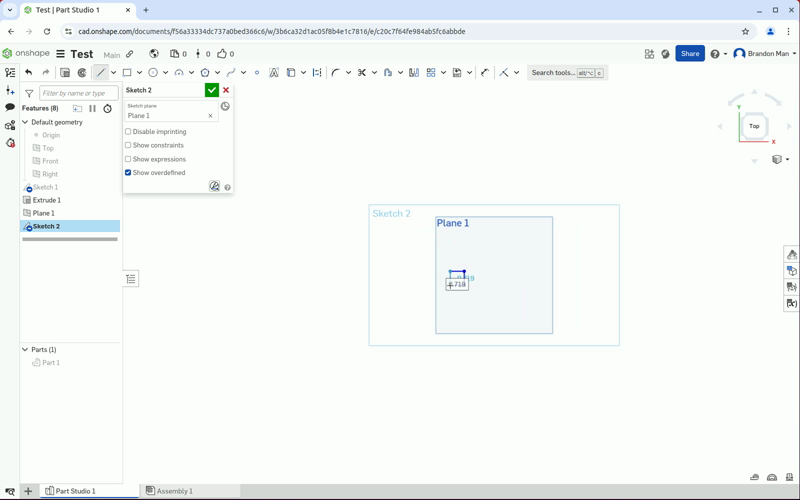
scroll(6)
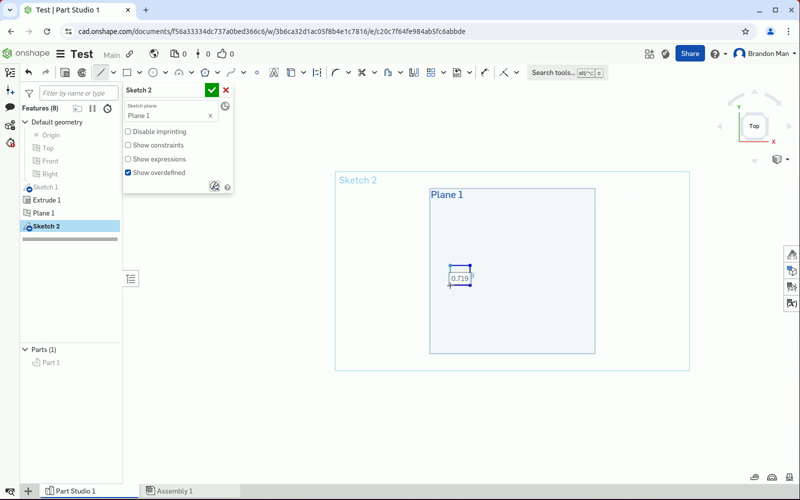
scroll(6)
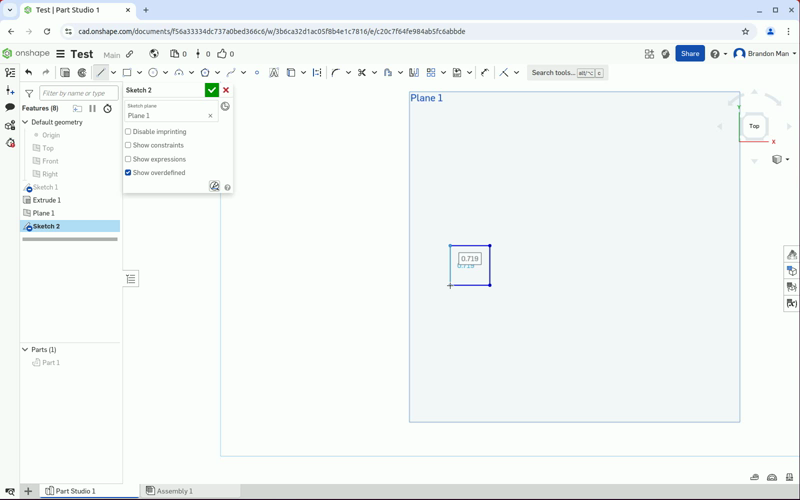
key_up(shift)
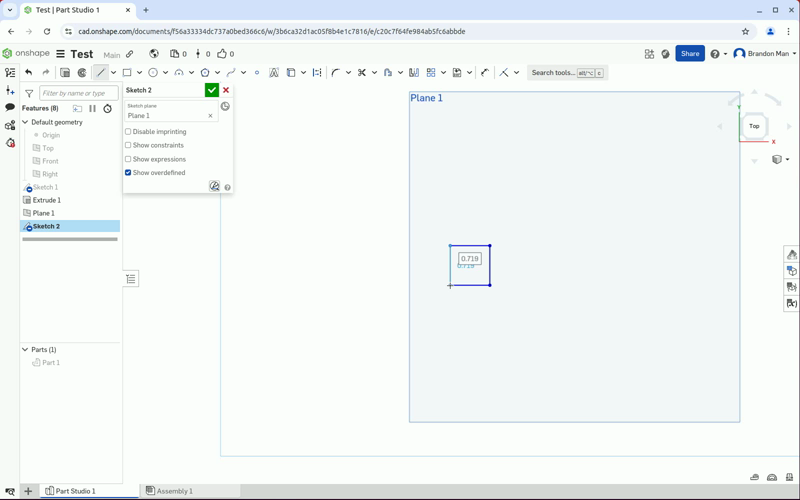
click(450, 285)
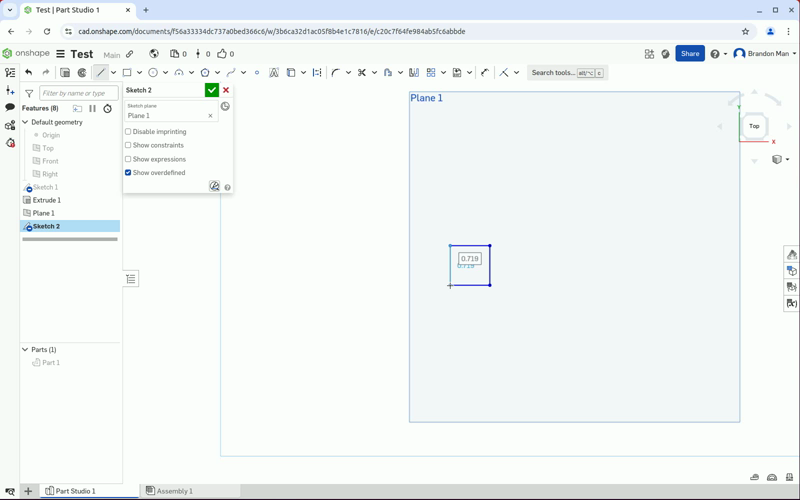
scroll(-6)
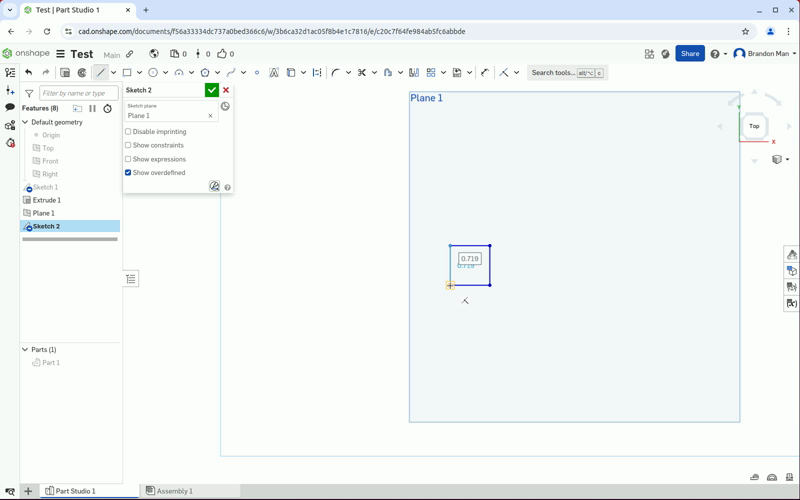
scroll(-6)
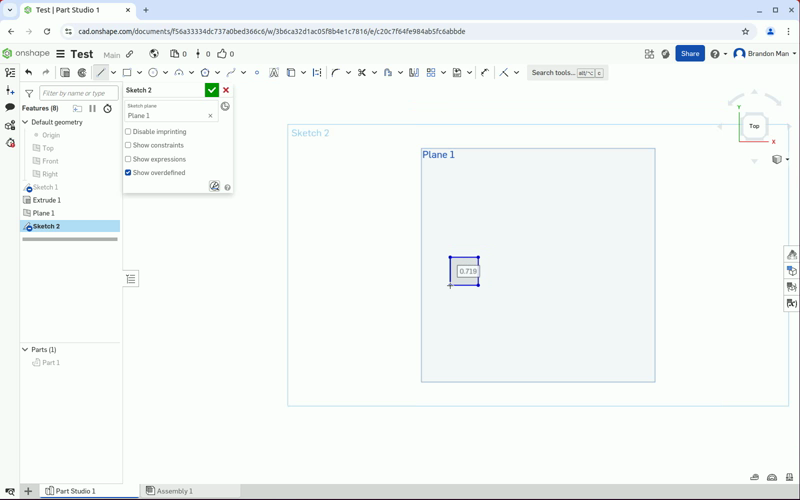
scroll(-6)
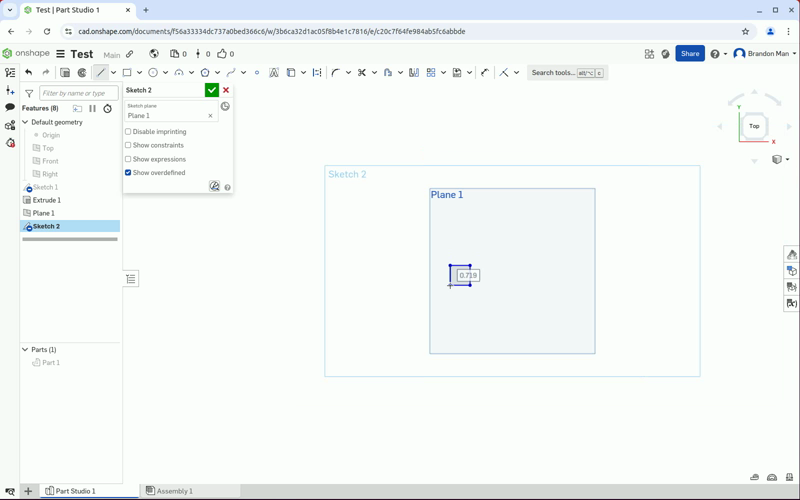
scroll(-6)
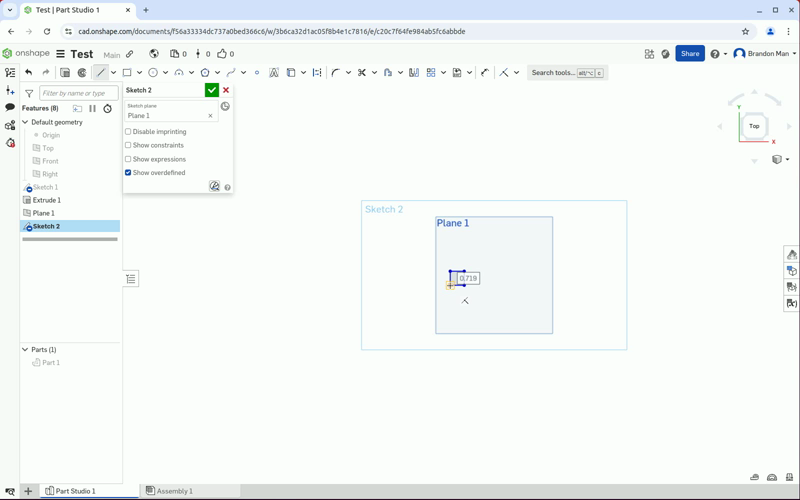
scroll(-6)
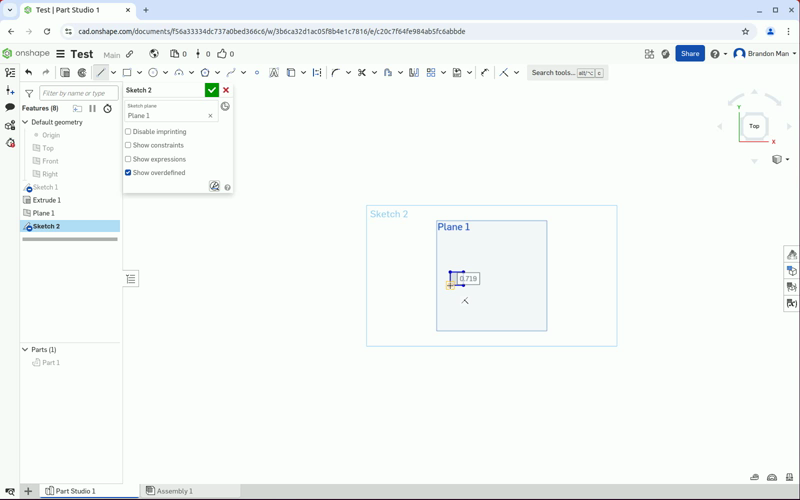
scroll(-6)
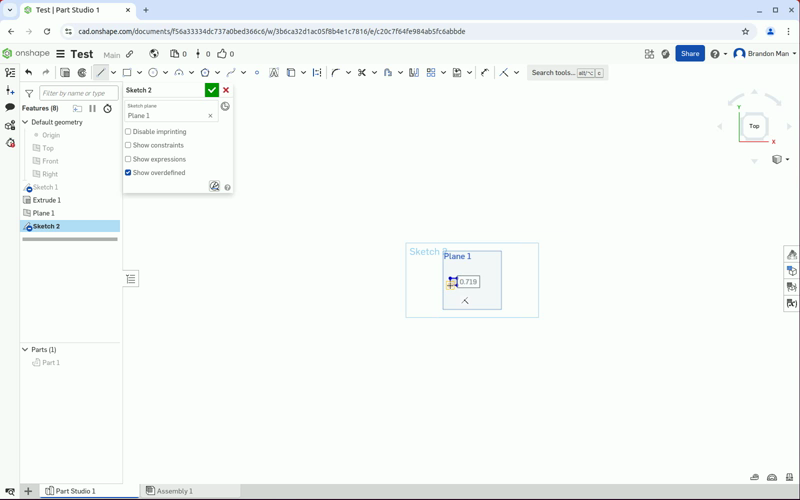
scroll(-6)
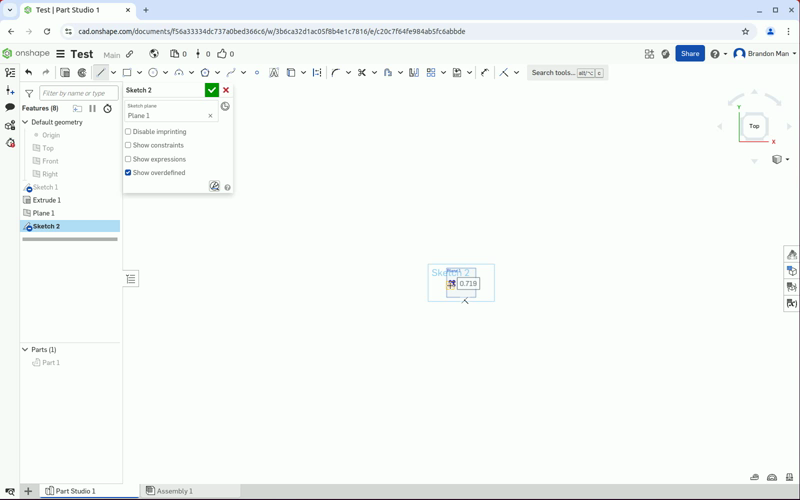
key(esc)
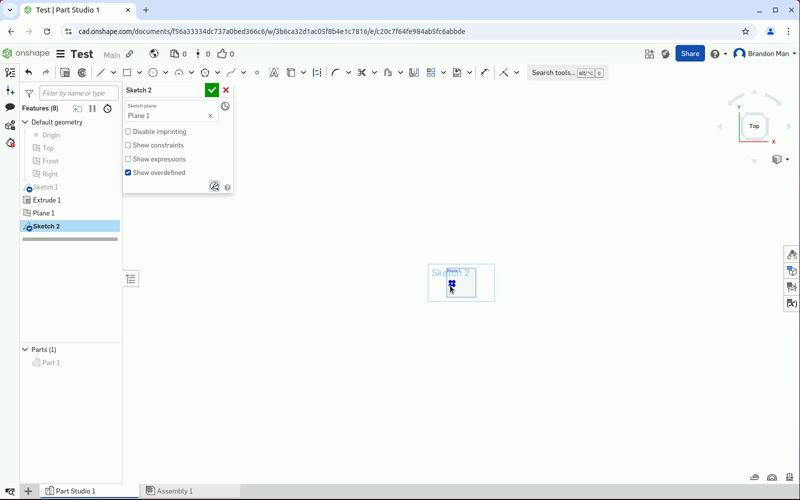
mouse_move(450, 282)
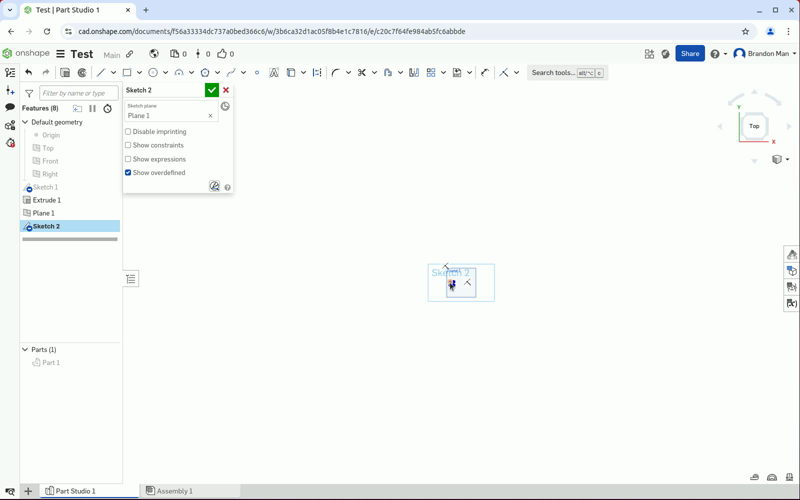
scroll(6)
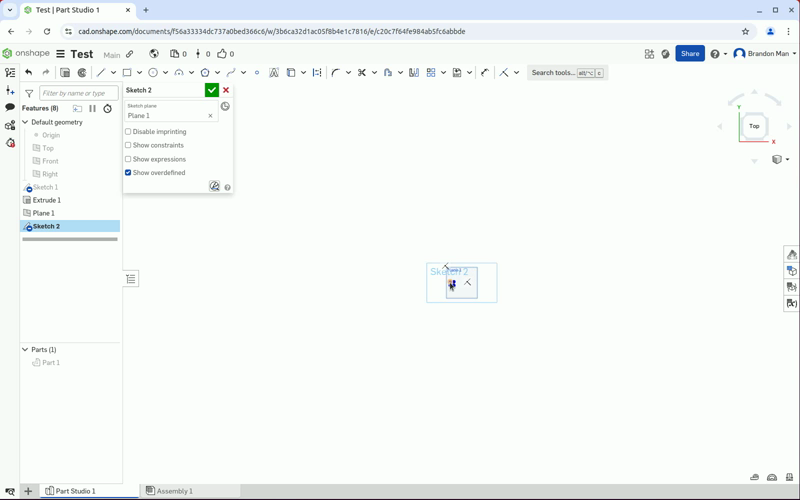
scroll(6)
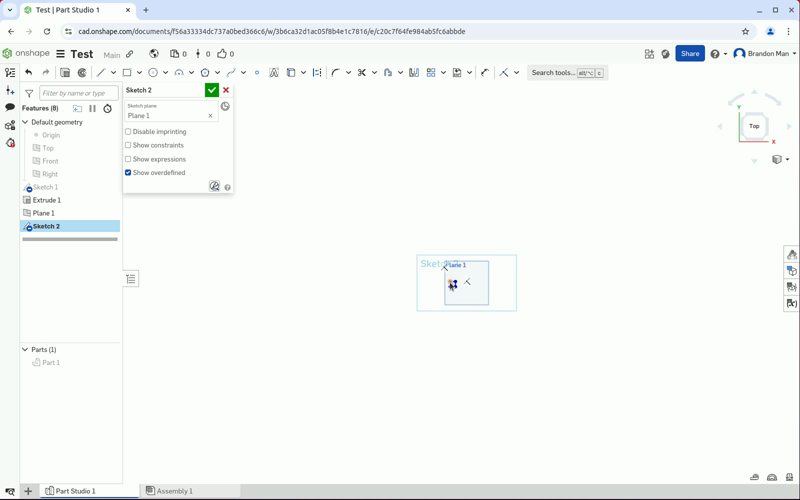
scroll(6)
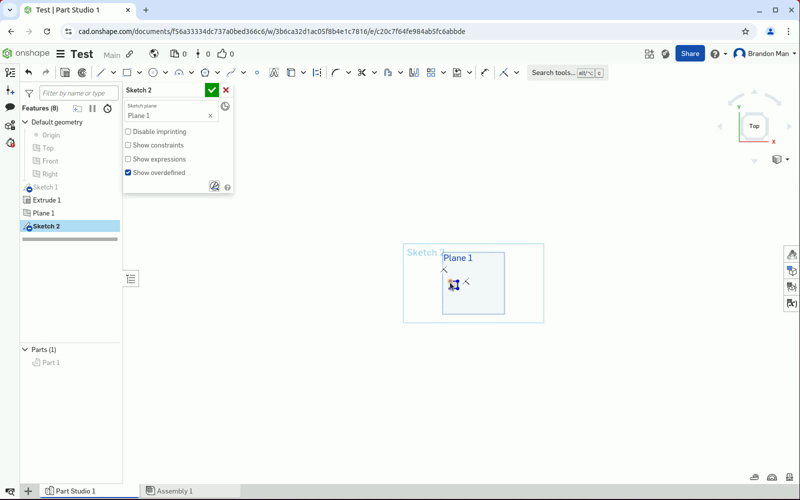
scroll(6)
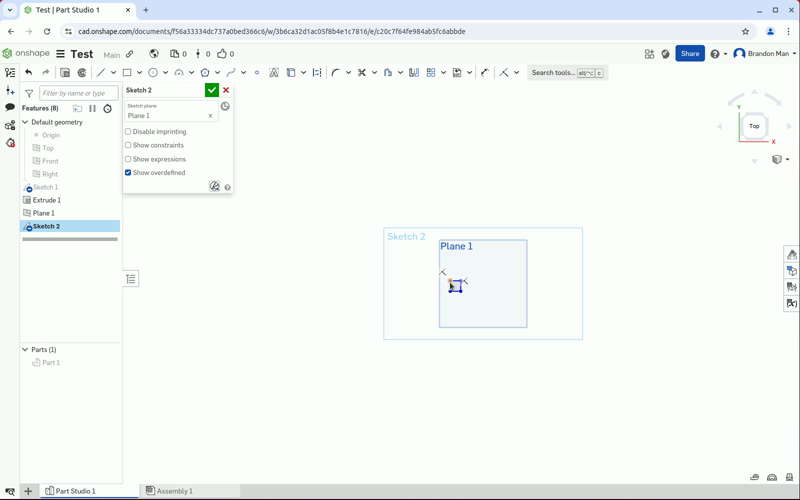
scroll(6)
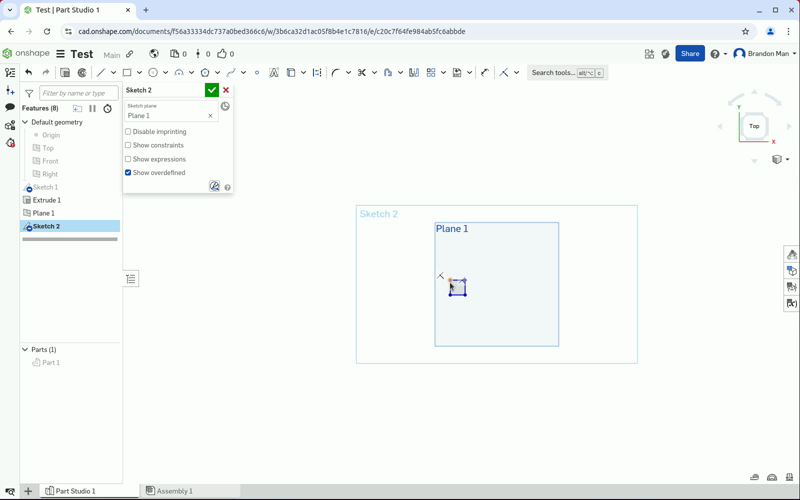
scroll(6)
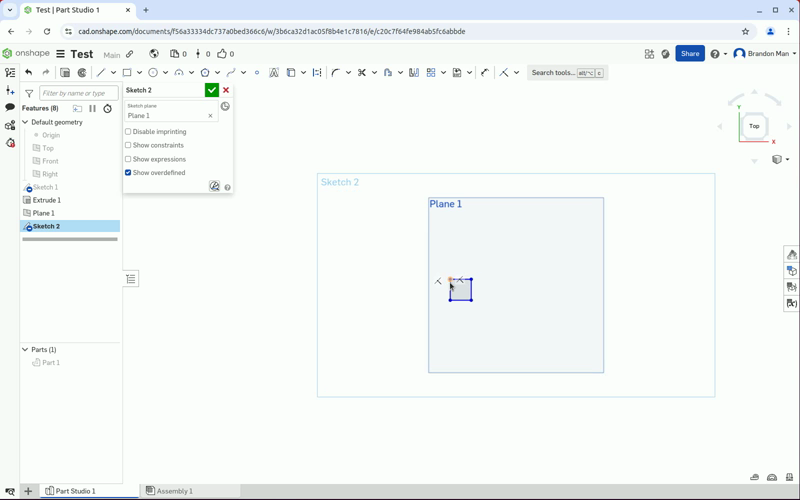
scroll(6)
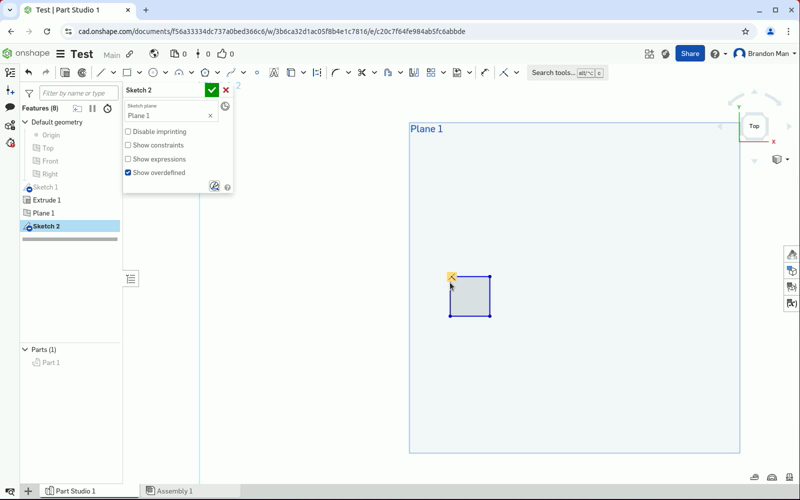
click(450, 282)
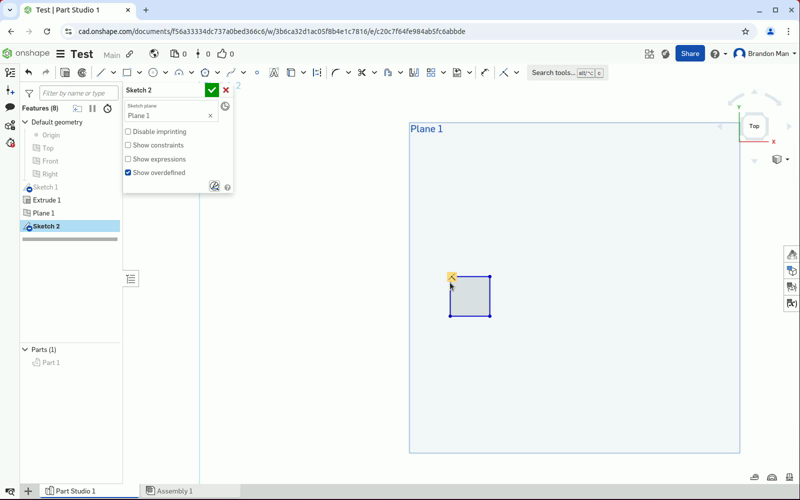
scroll(-6)
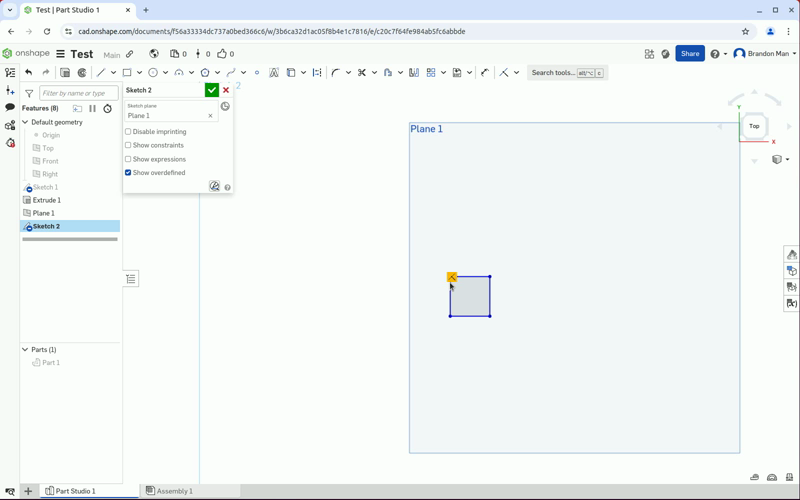
scroll(-6)
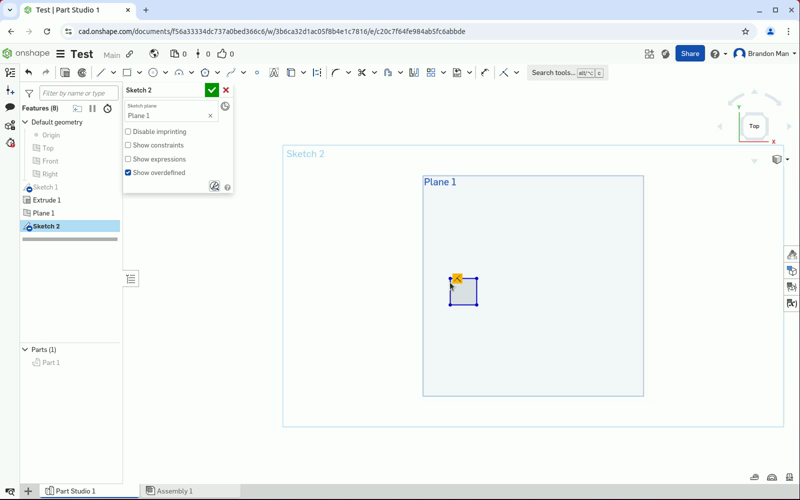
scroll(-6)
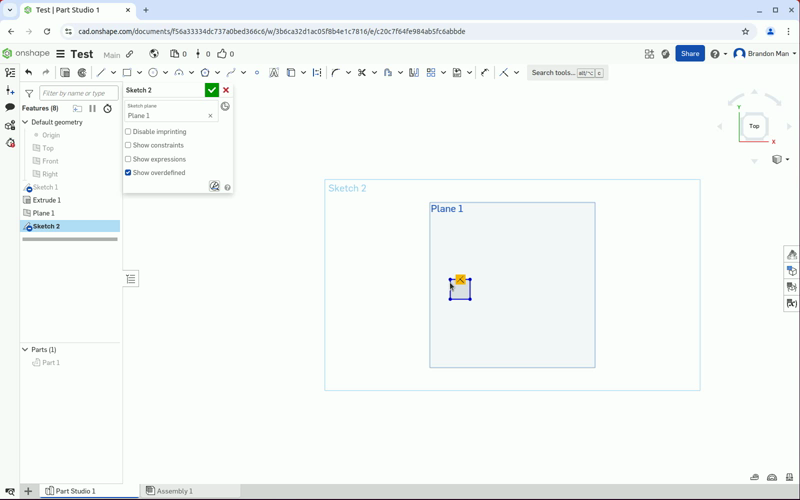
scroll(-6)
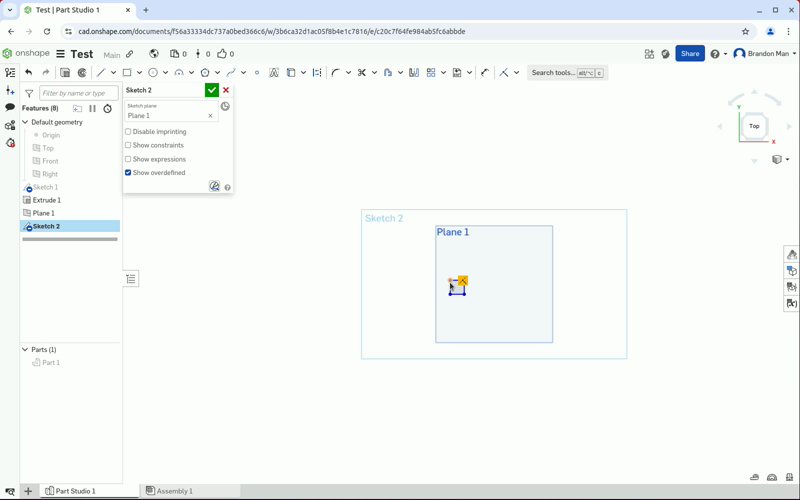
scroll(-6)
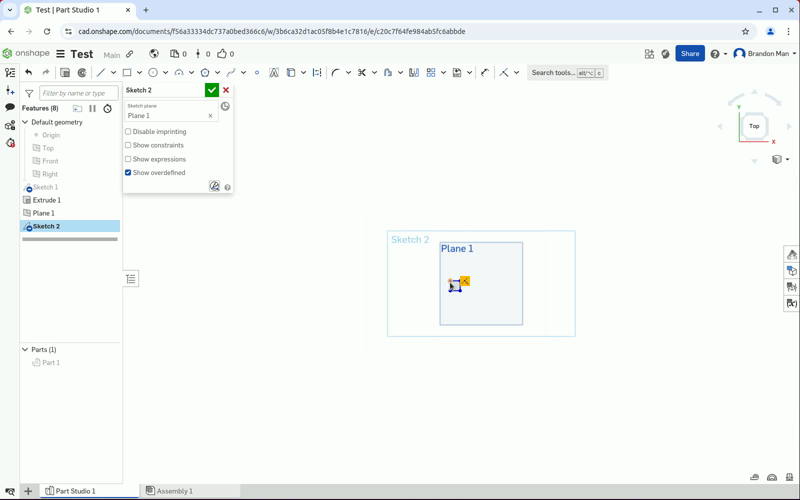
scroll(-6)
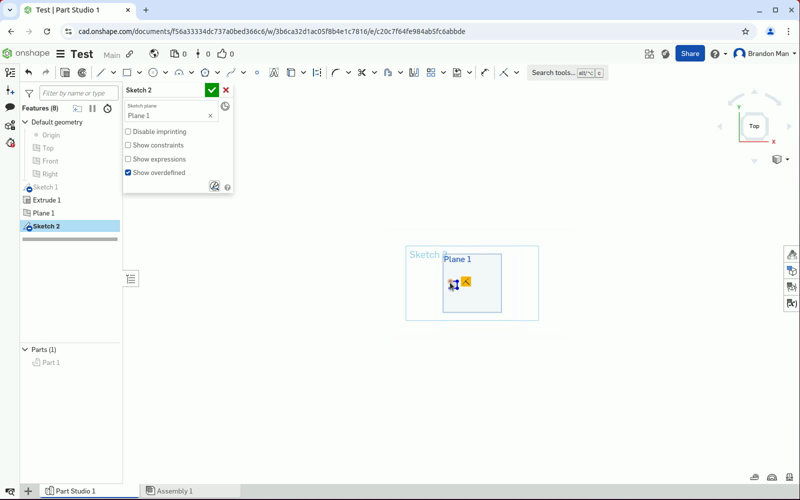
scroll(-6)
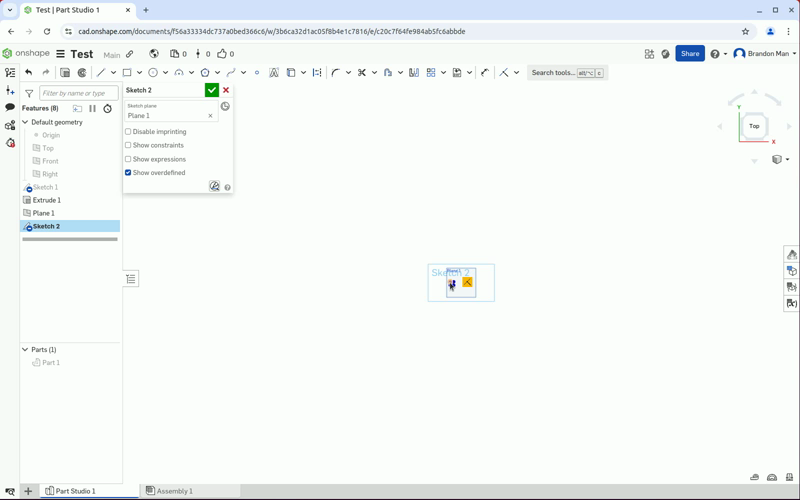
mouse_move(73, 352)
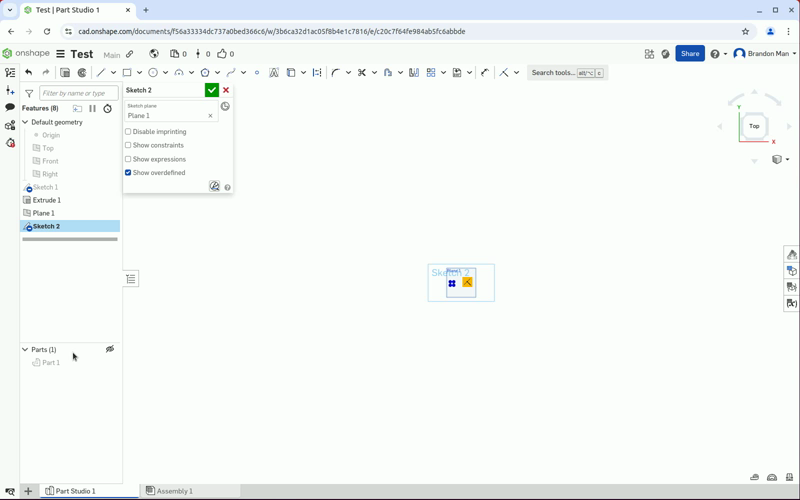
key(shift+y)
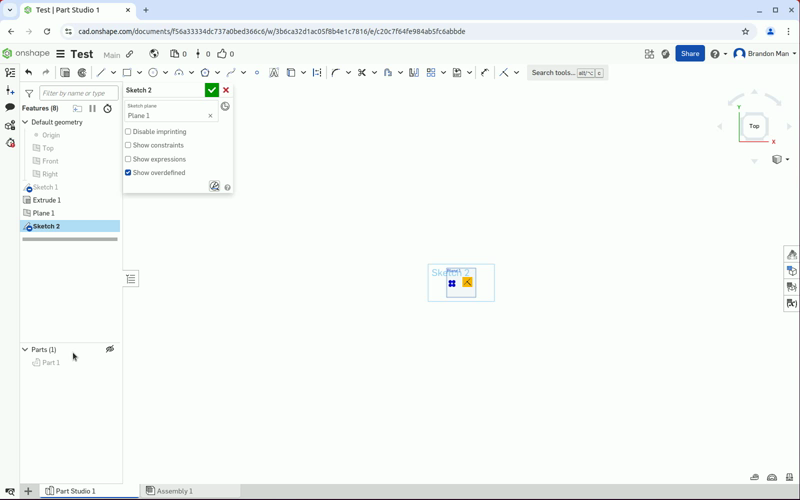
key(shift+e)
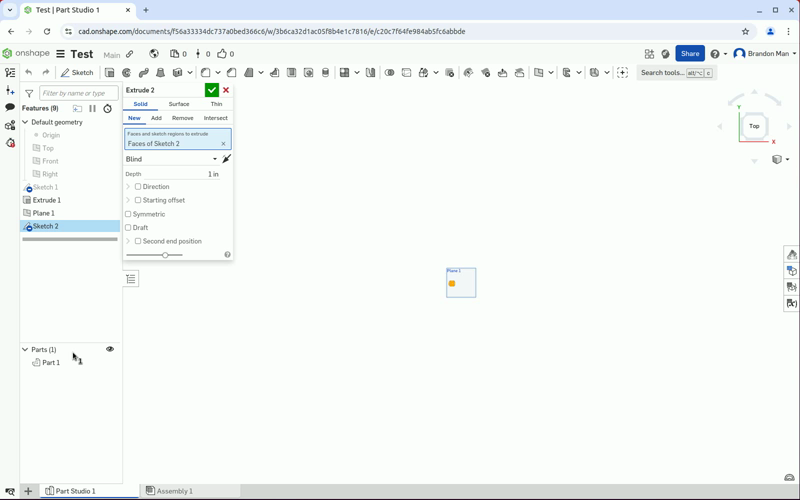
mouse_move(143, 106)
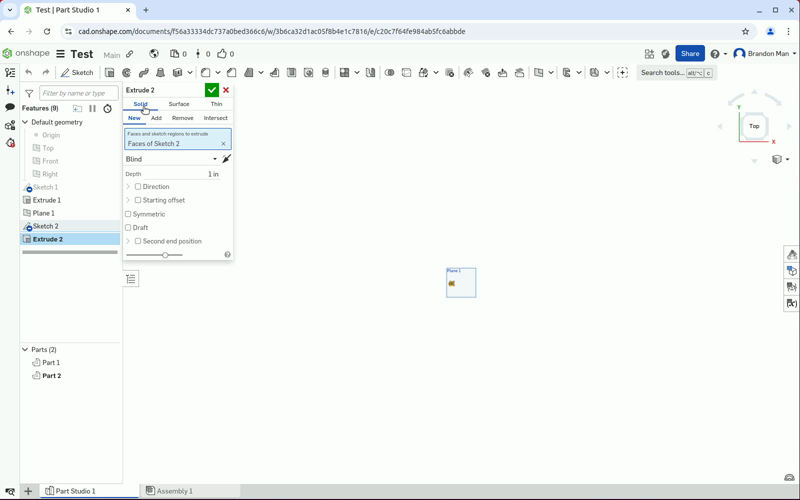
click(143, 106)
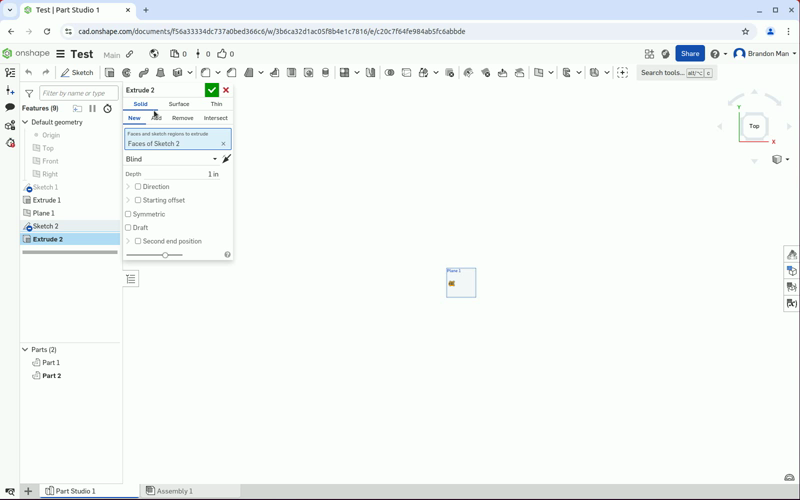
mouse_move(186, 120)
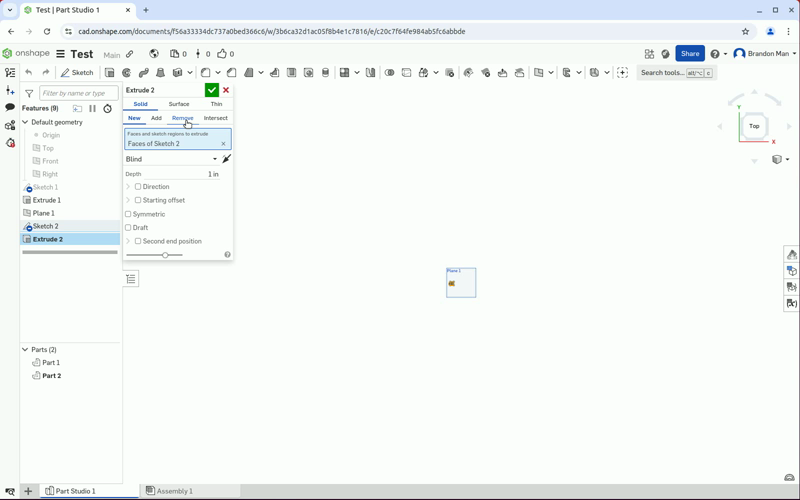
click(186, 120)
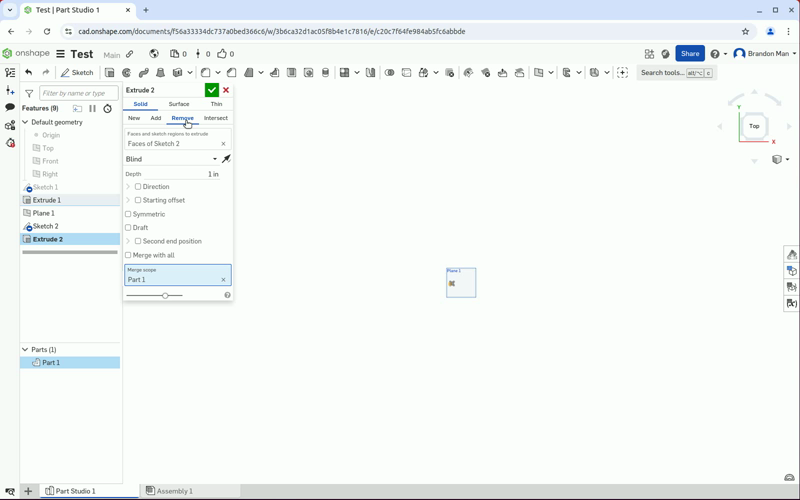
key(tab, 4)
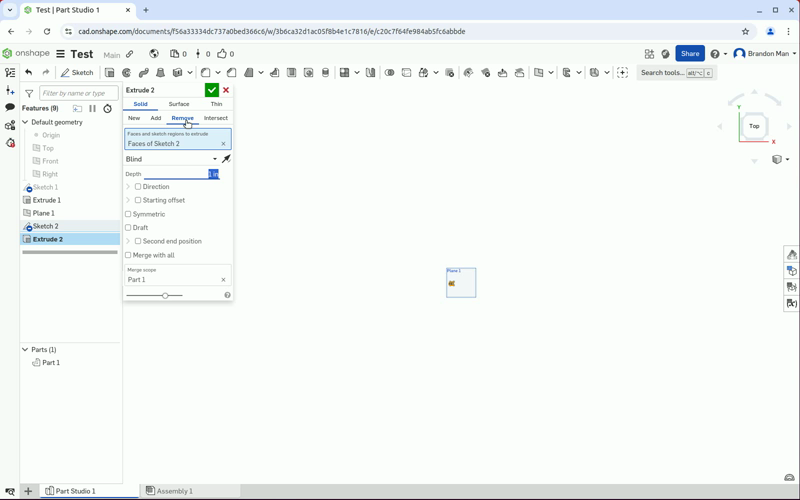
text(30.811)
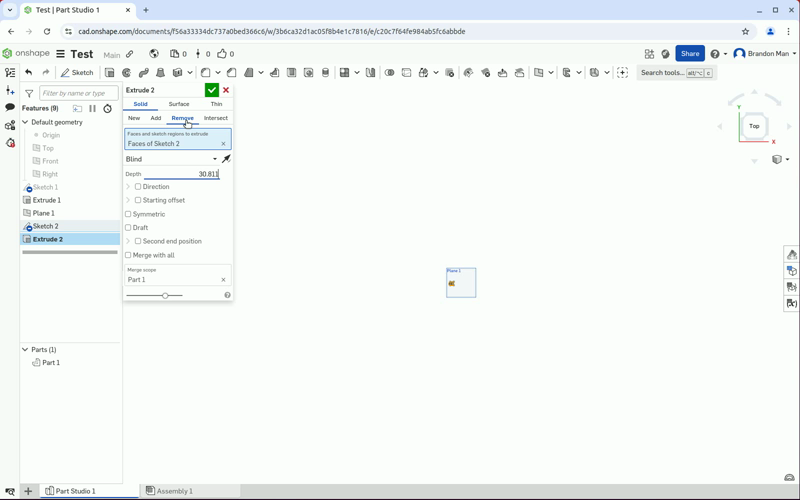
key(tab, 6)
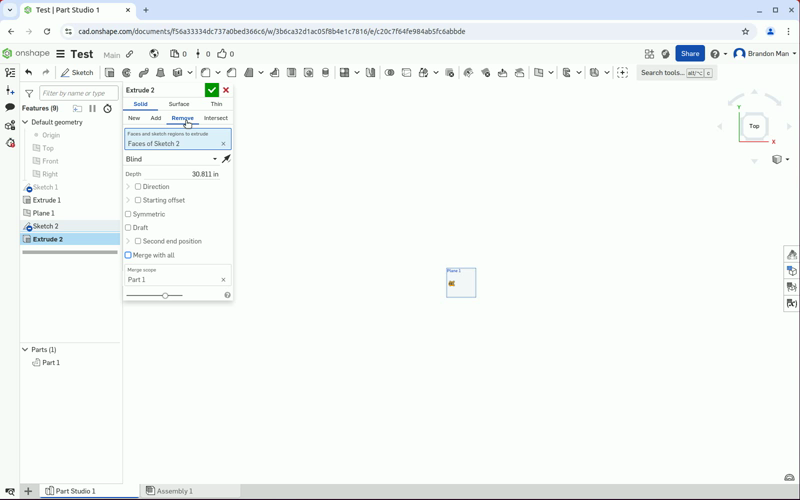
key(space)
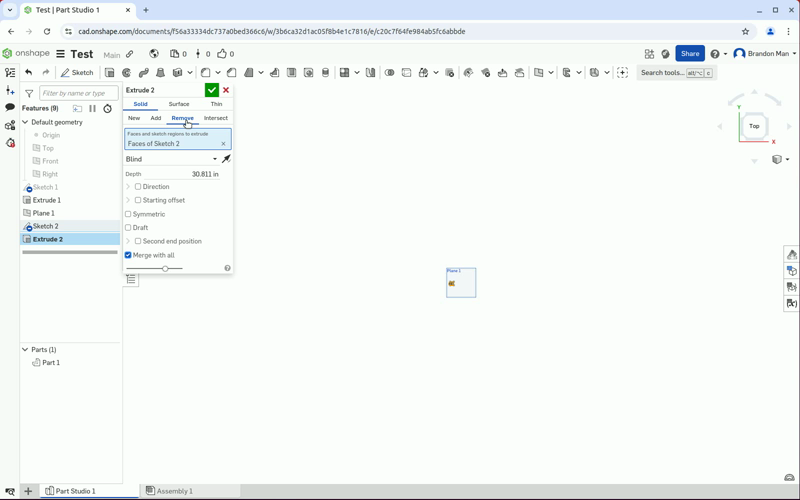
key(enter)
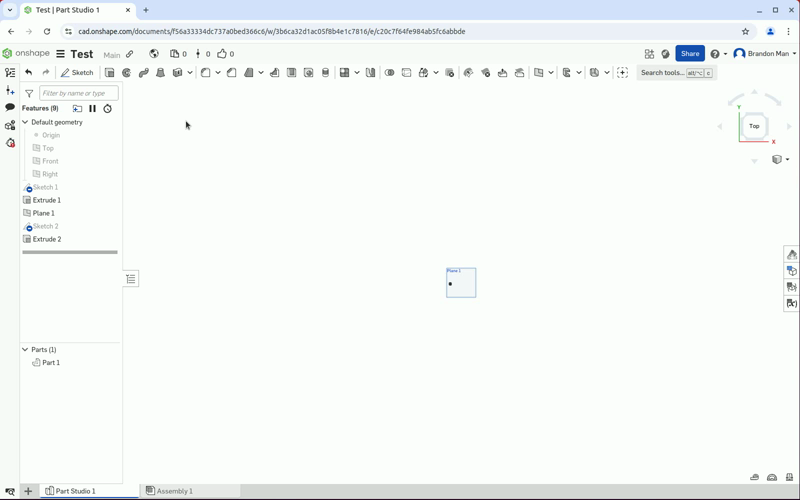
key(shift+h)
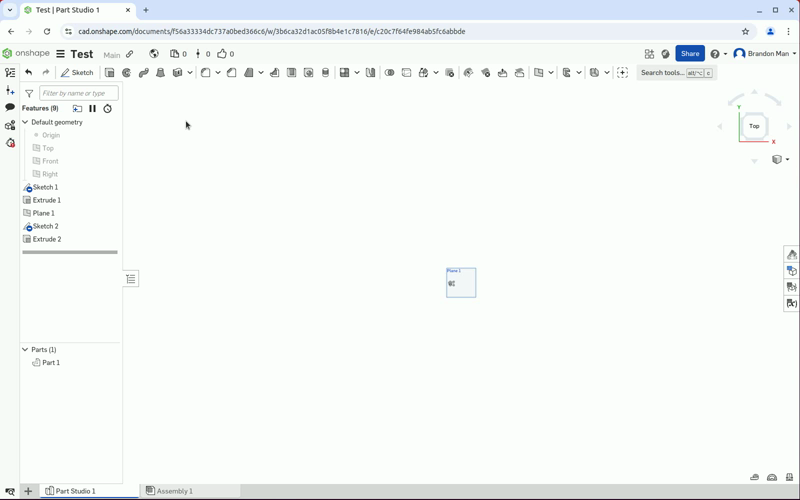
key(shift+h)
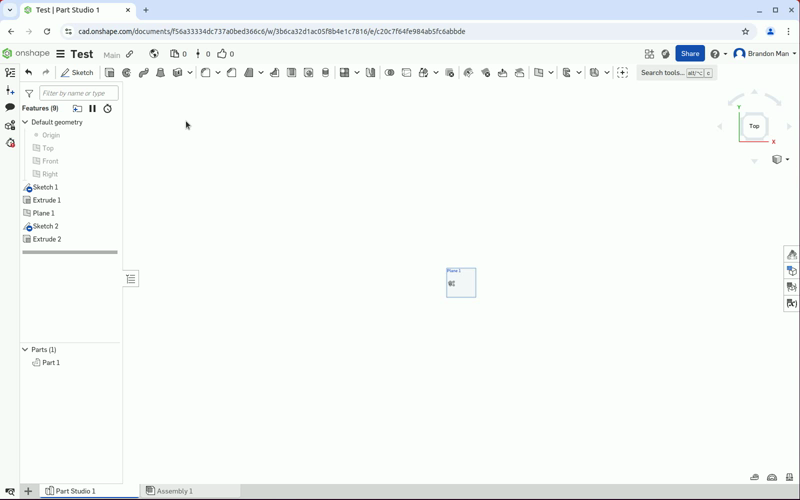
key(shift+7)
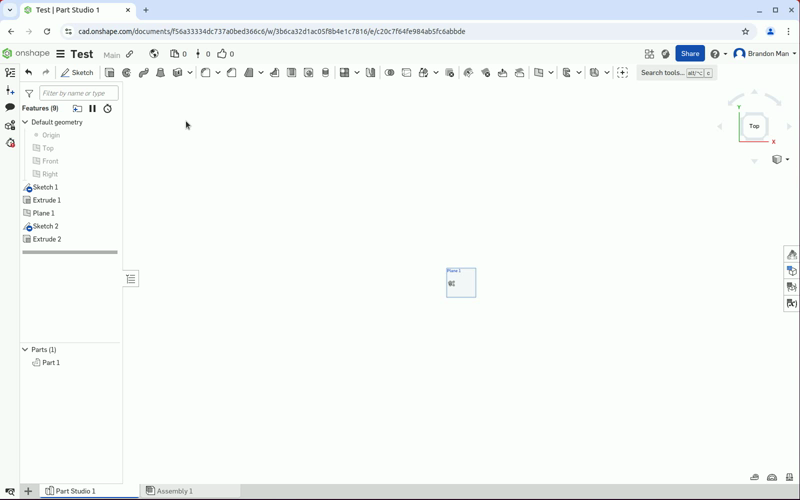
key(up, 3)
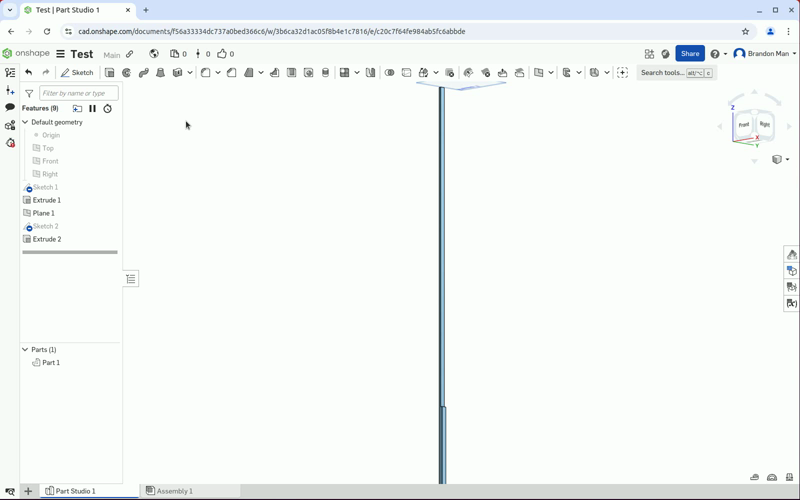
key(left, 3)
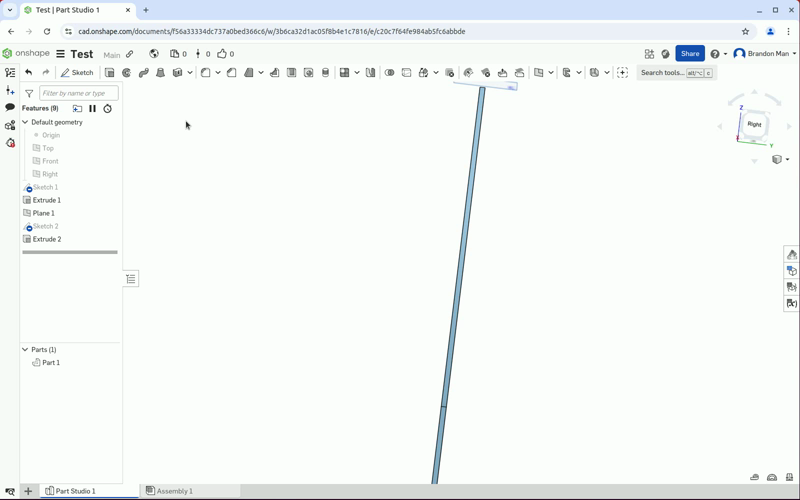
key(right, 3)
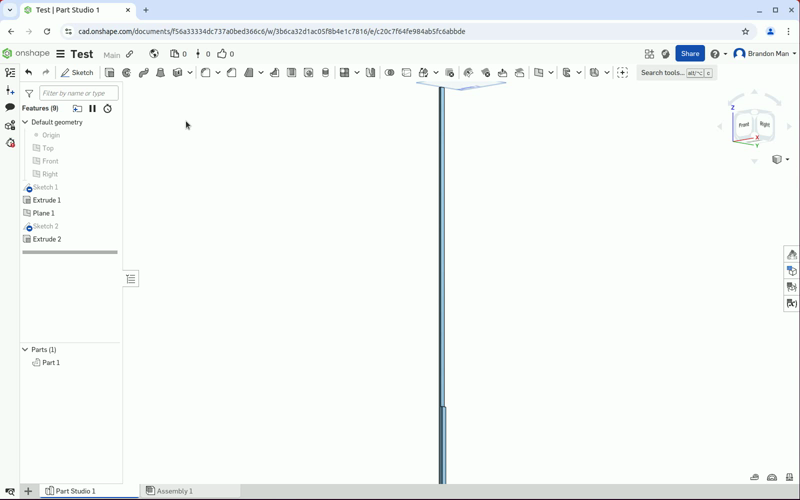
key(down, 3)
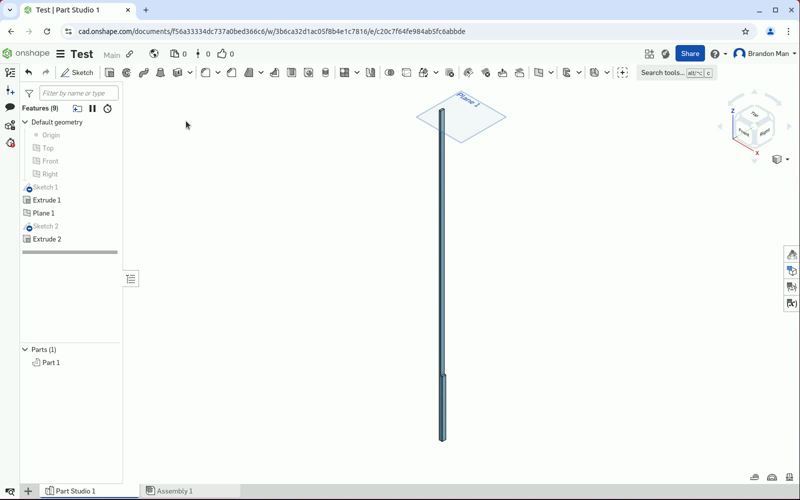
mouse_move(73, 189)
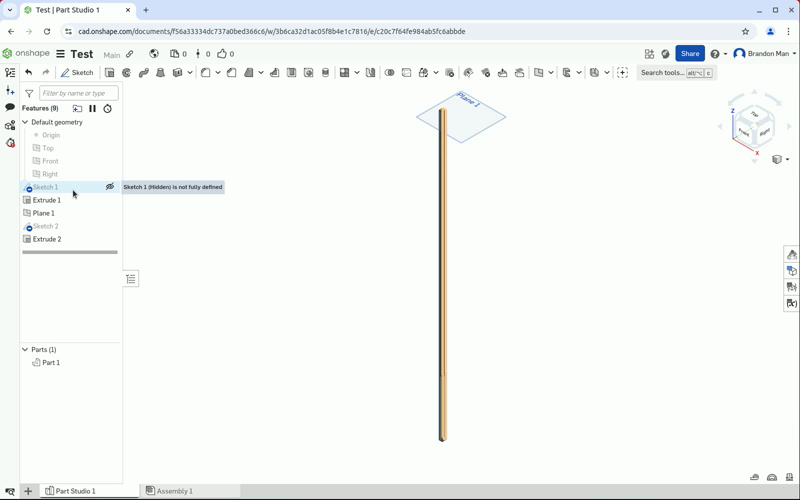
click(73, 189)